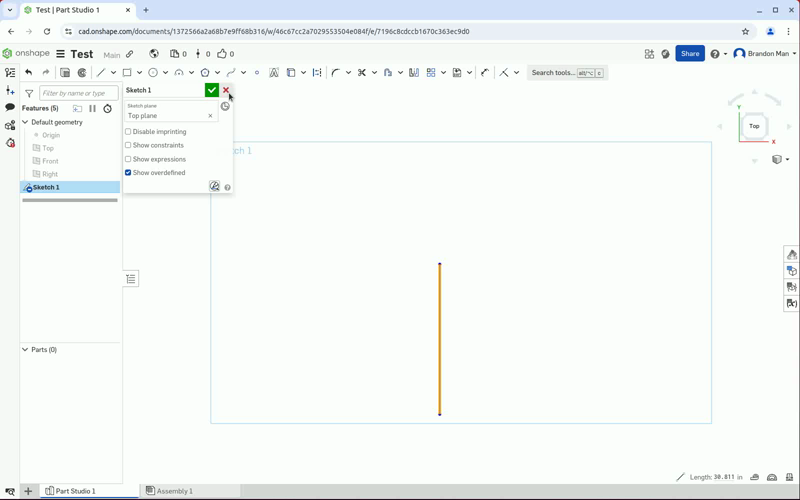
key(shift+h)
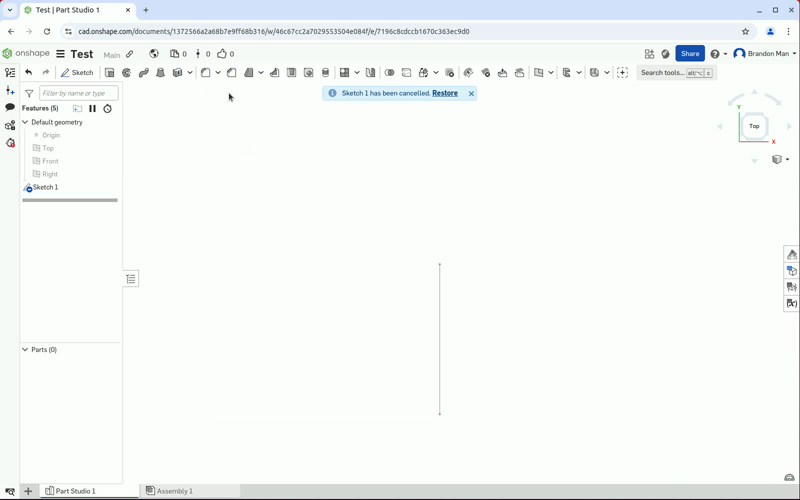
key(shift+s)
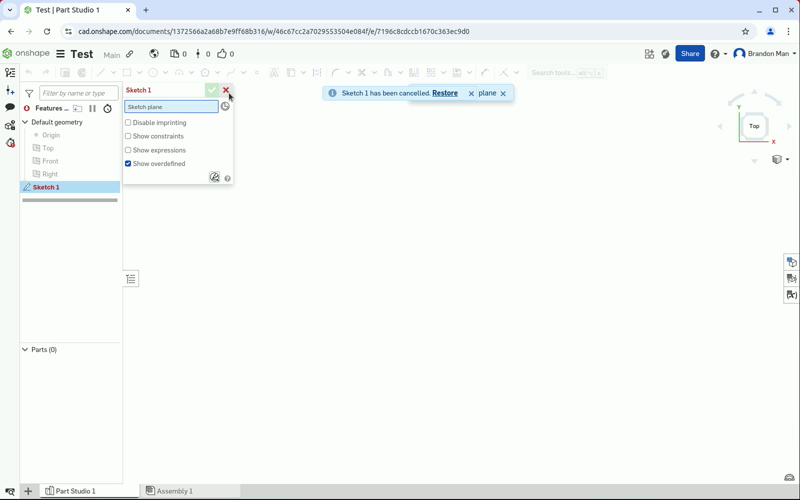
mouse_move(73, 150)
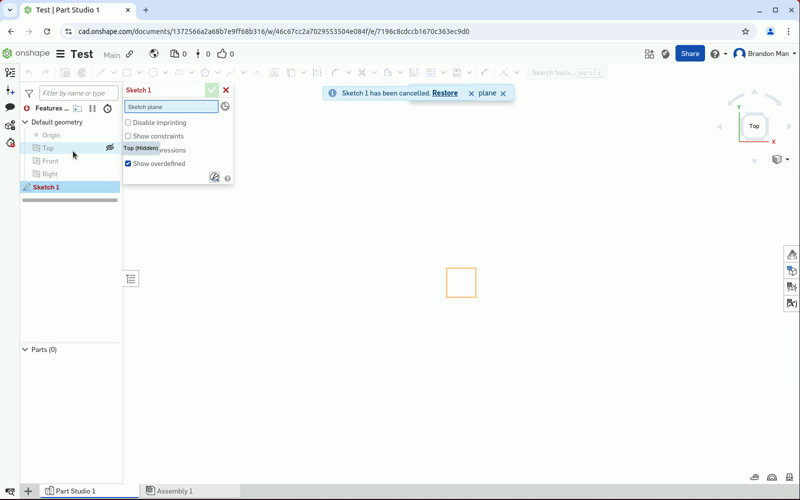
click(73, 150)
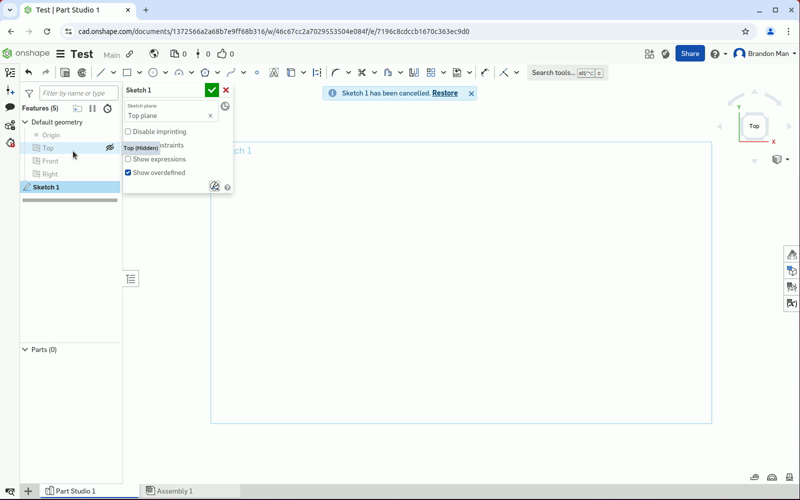
mouse_move(73, 352)
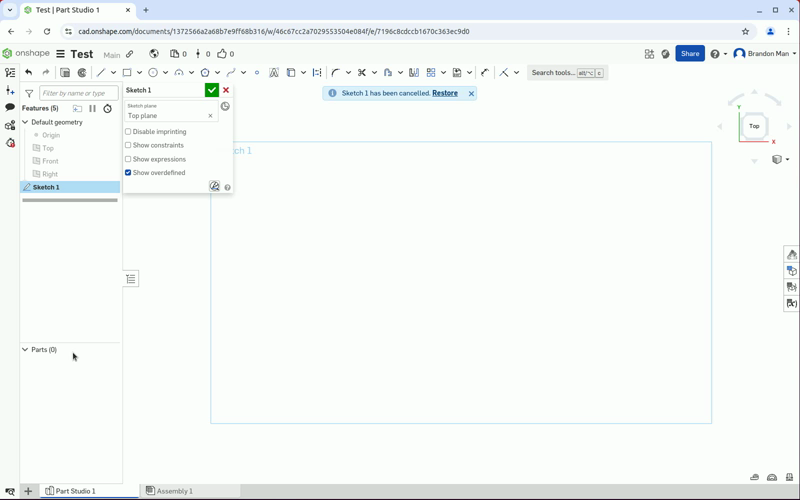
key(y)
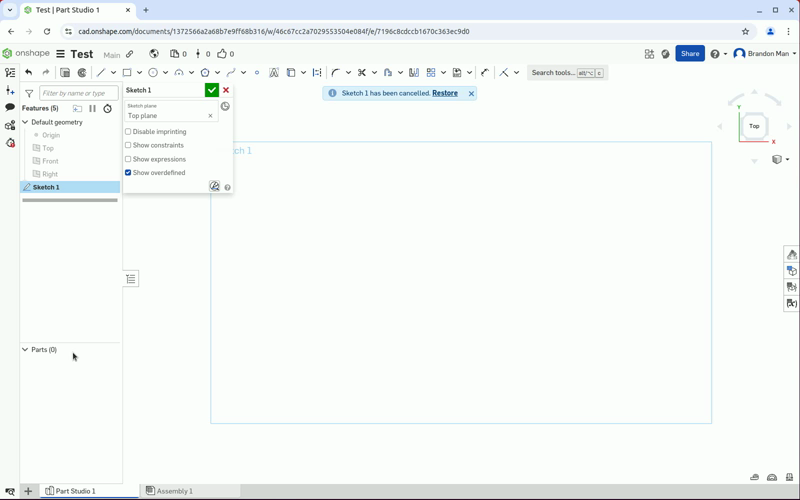
key(l)
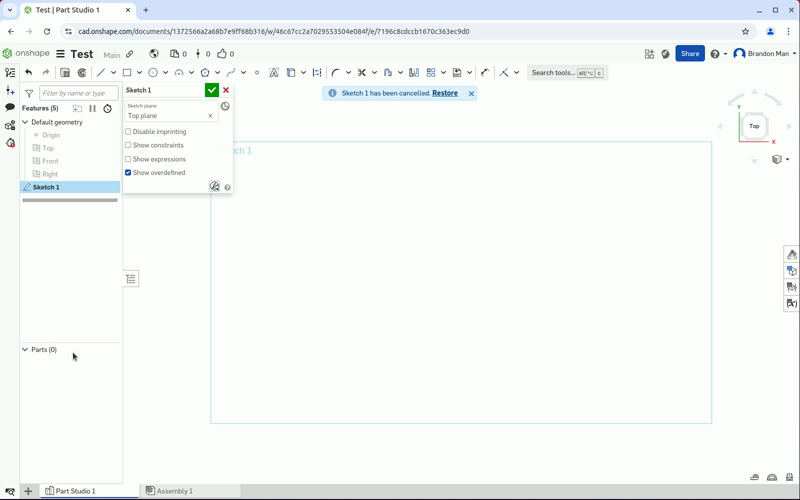
key_down(shift)
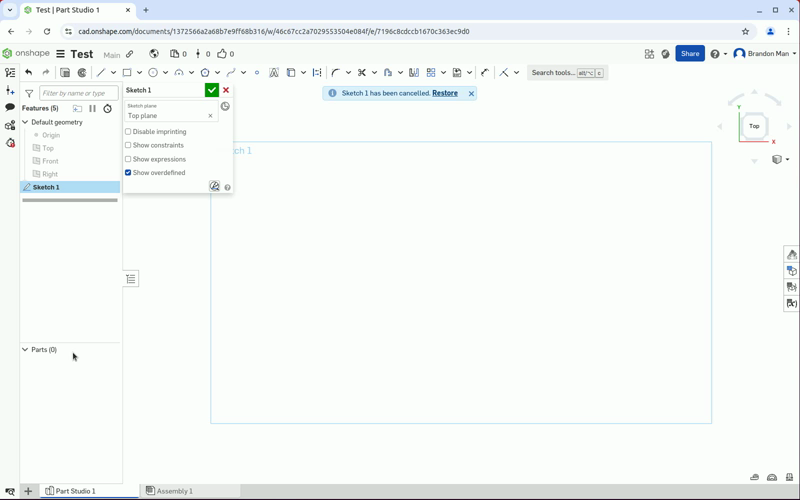
mouse_move(383, 294)
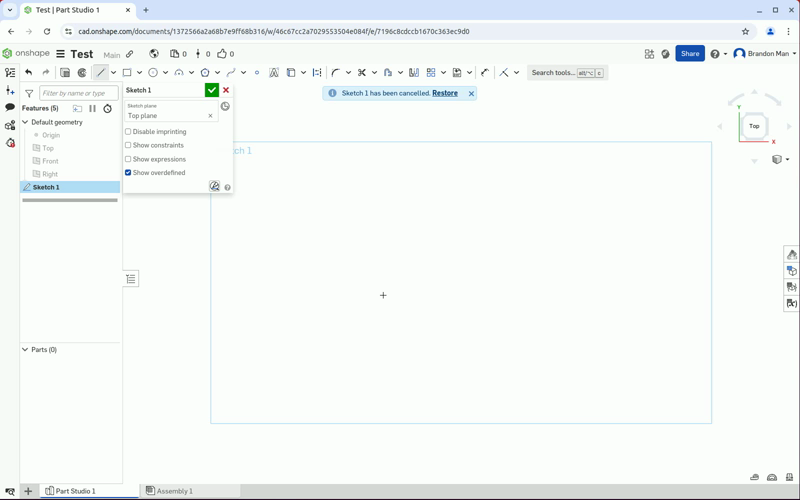
click(383, 294)
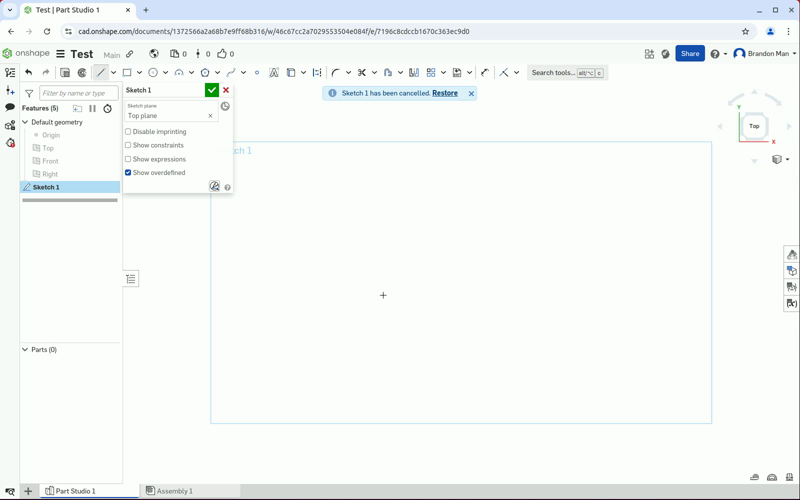
key_up(shift)
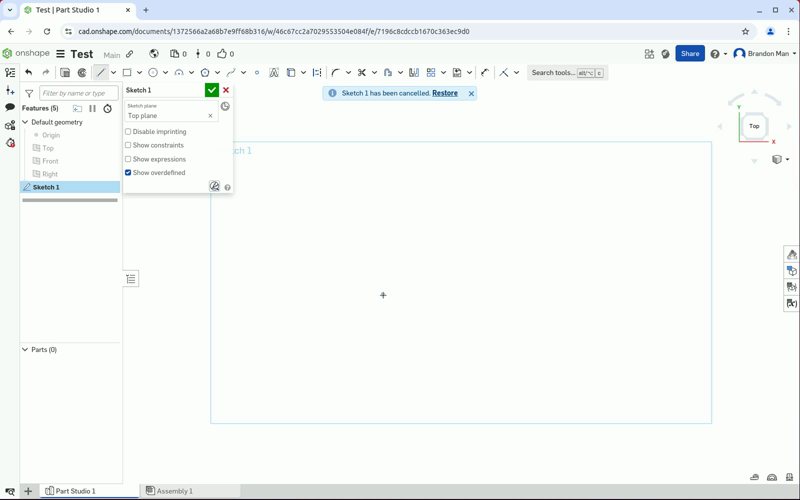
key_down(shift)
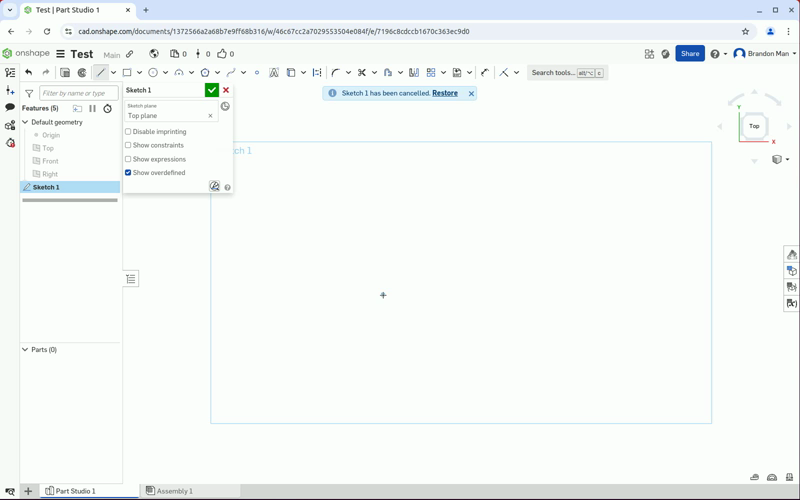
mouse_move(413, 294)
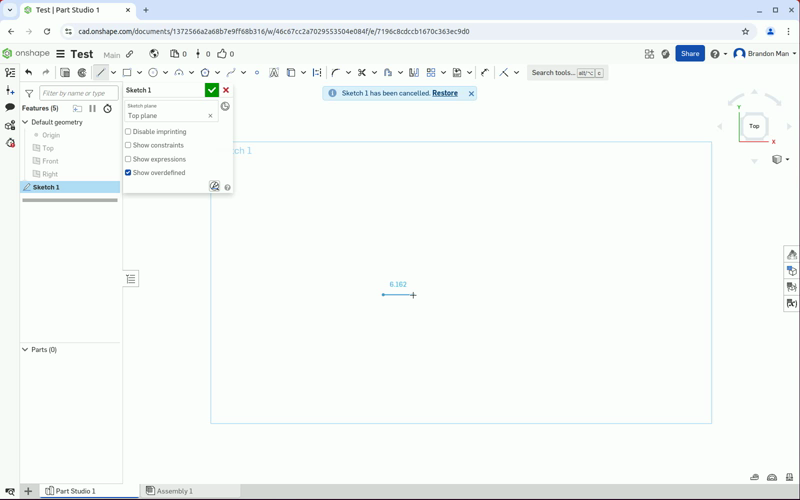
mouse_move(417, 294)
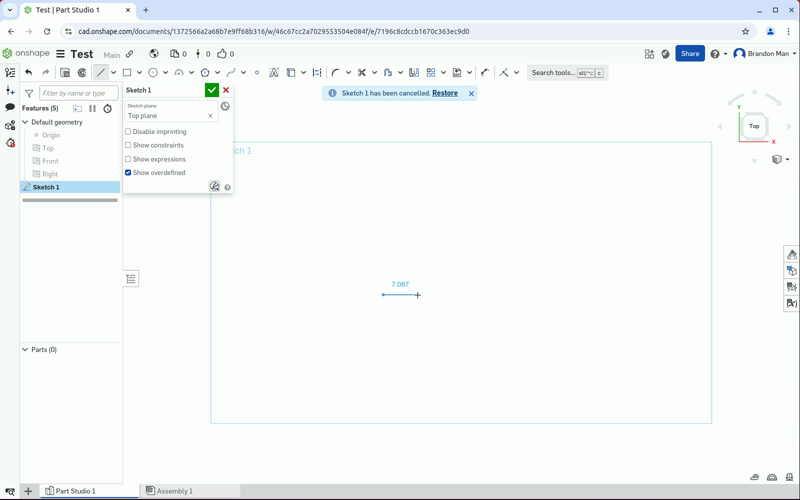
click(417, 294)
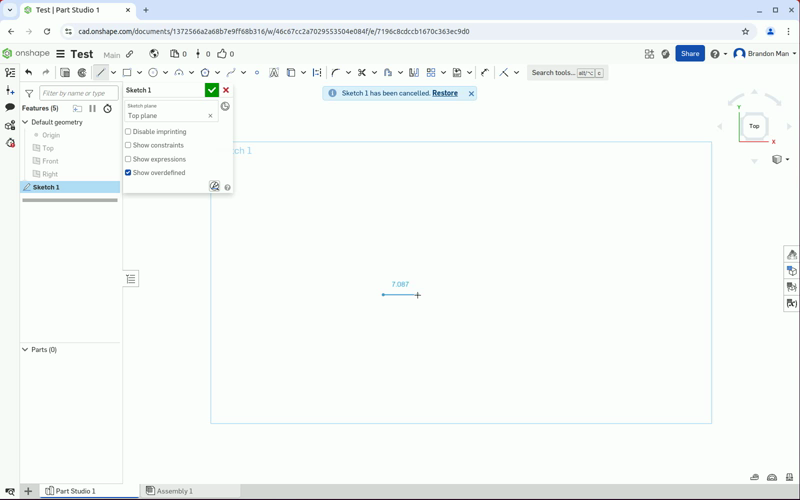
key_up(shift)
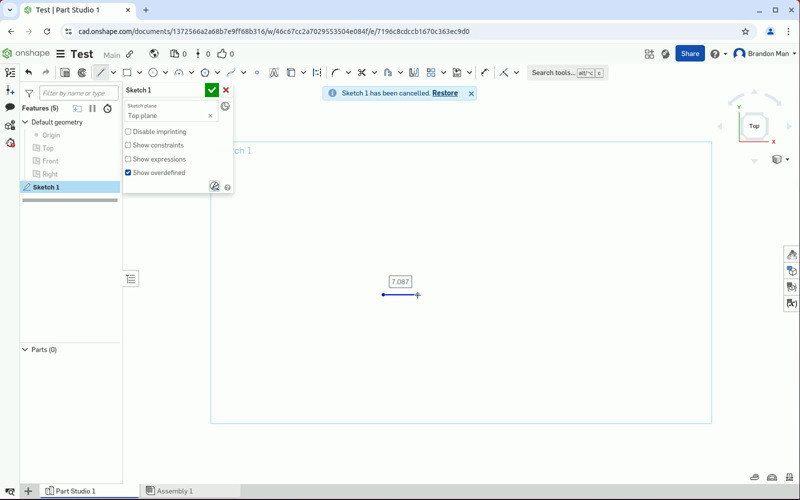
key(esc)
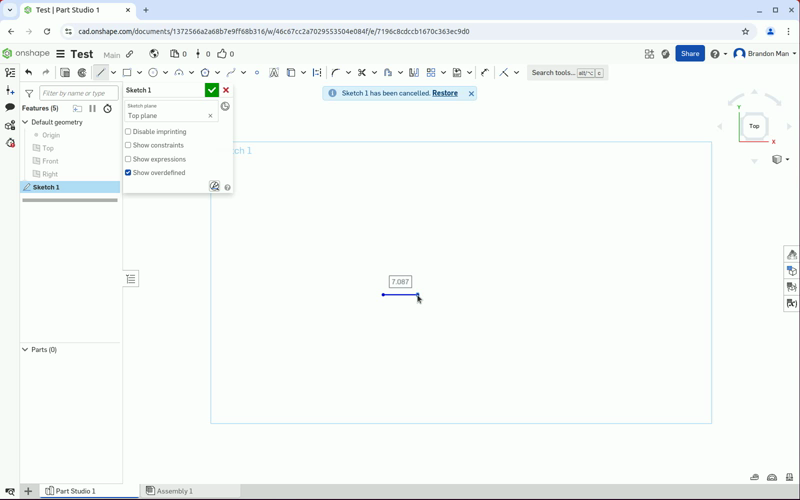
key(a)
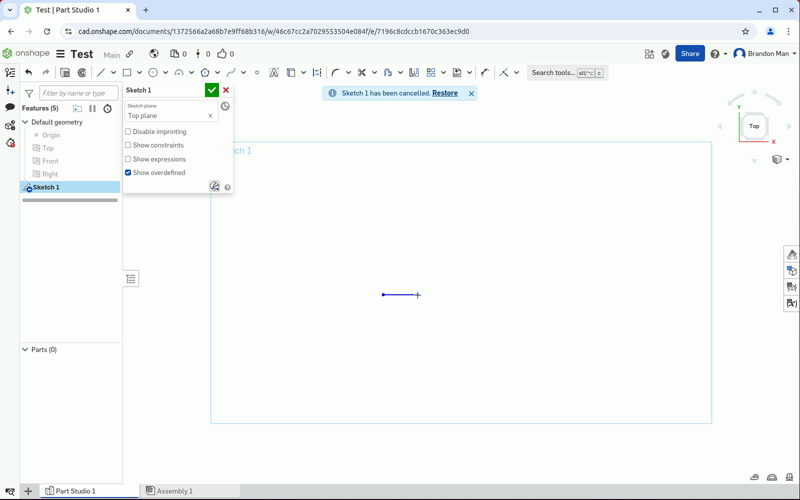
mouse_move(417, 294)
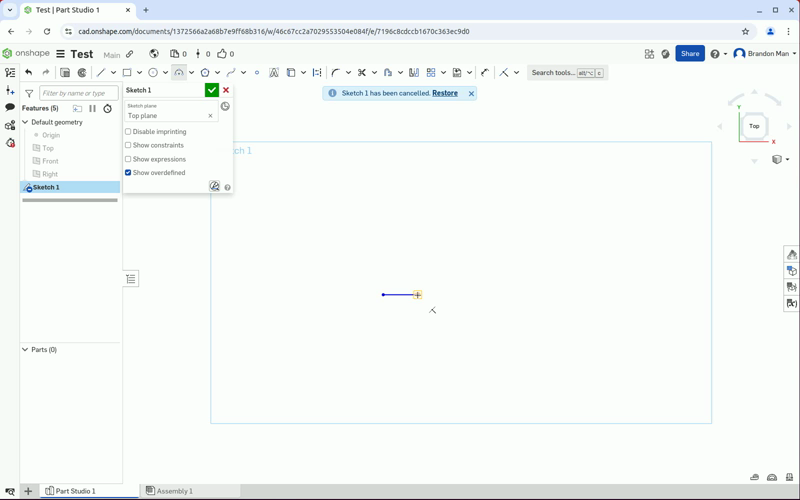
click(417, 294)
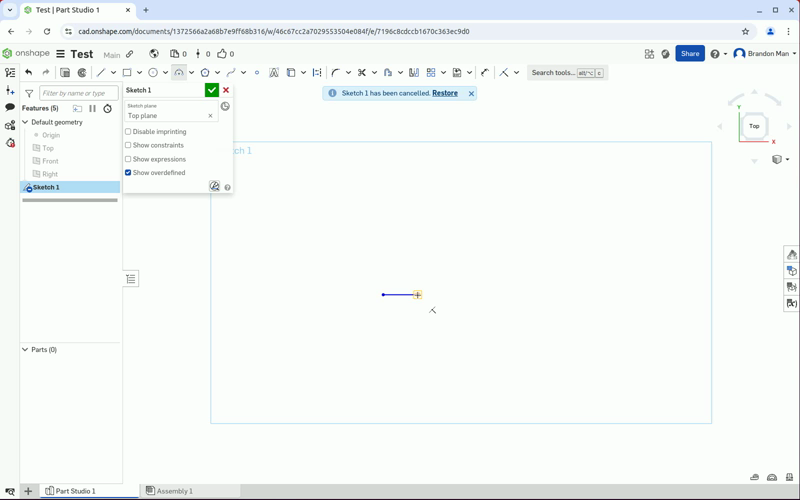
key_down(shift)
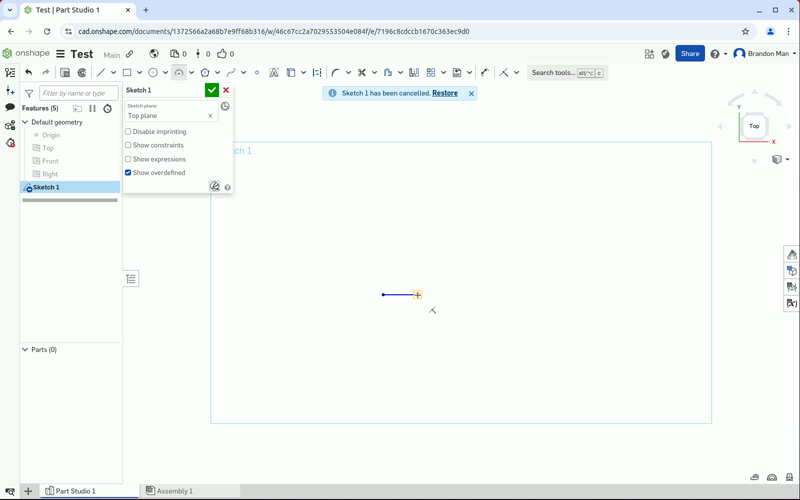
mouse_move(417, 270)
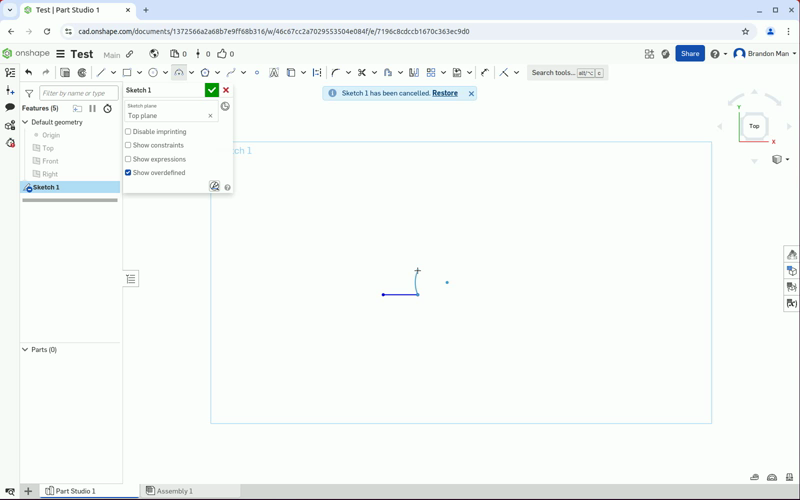
click(417, 270)
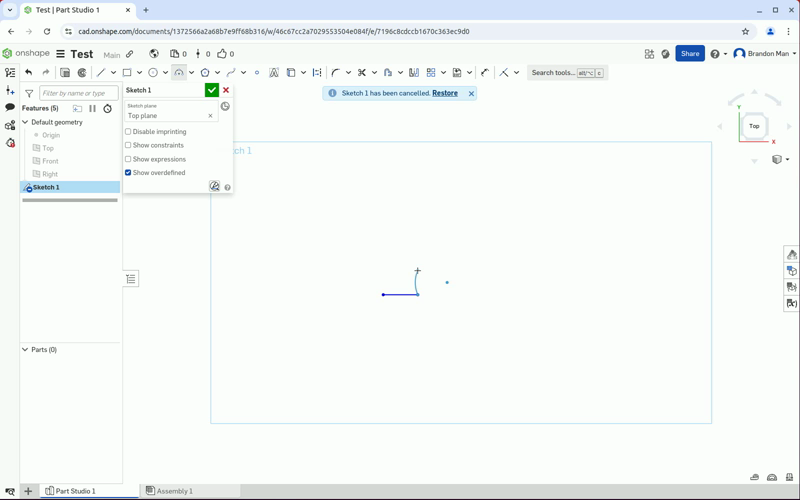
mouse_move(346, 282)
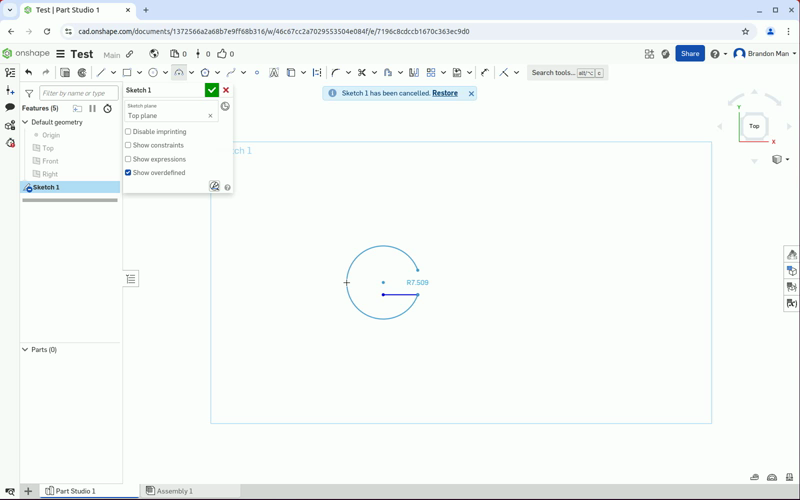
click(346, 282)
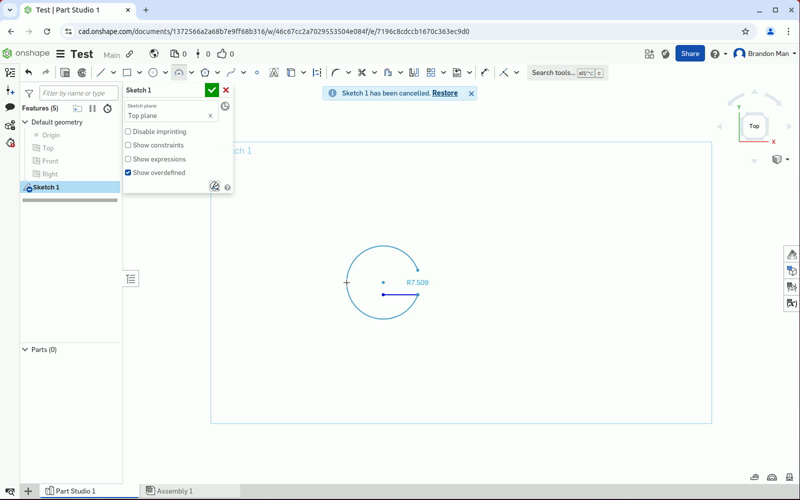
key_up(shift)
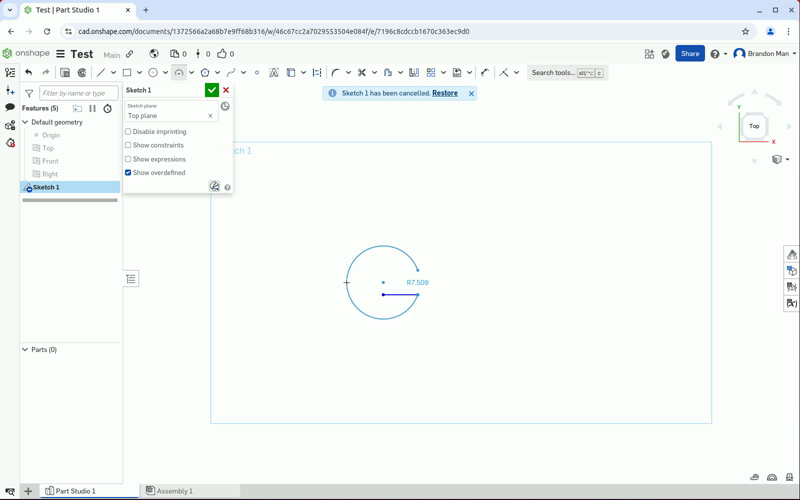
key(esc)
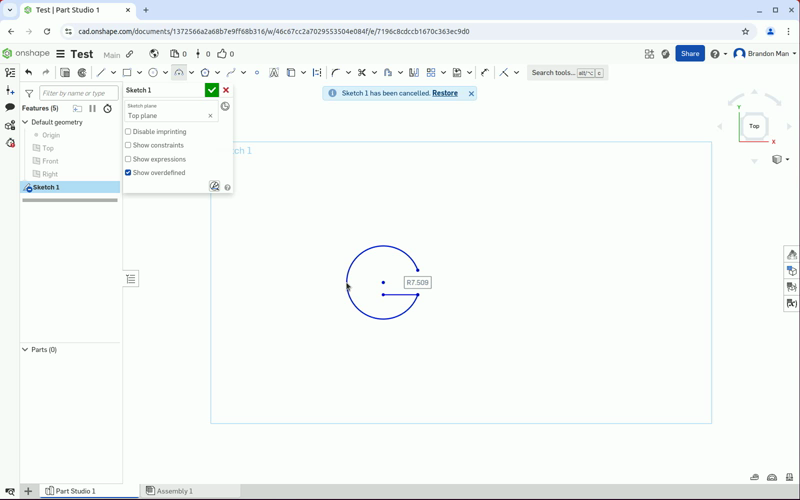
key(l)
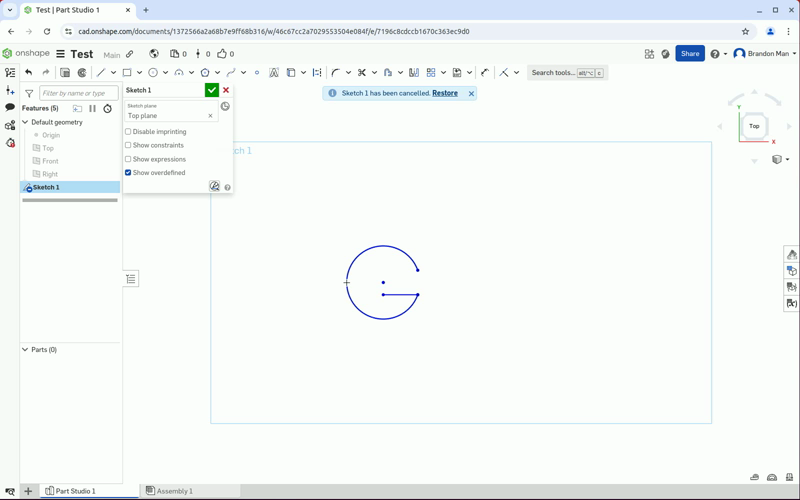
mouse_move(417, 270)
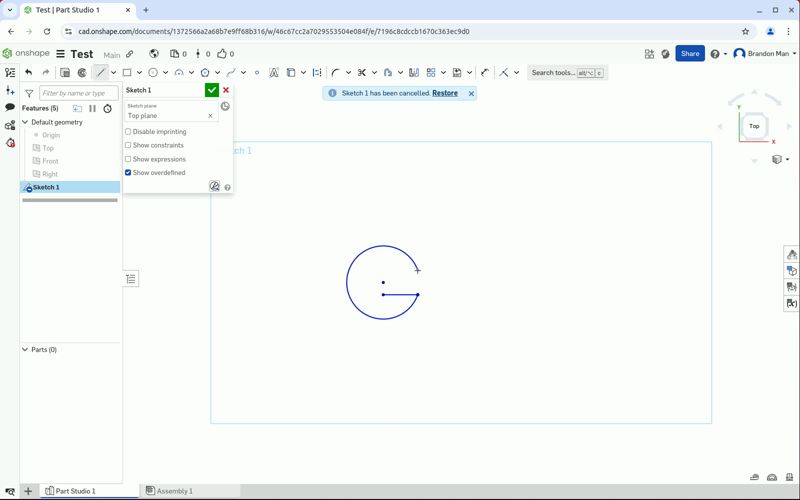
click(417, 270)
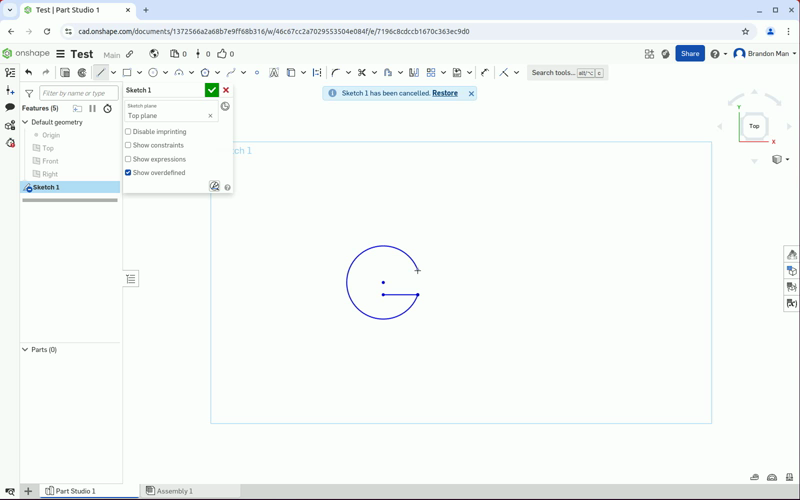
key_down(shift)
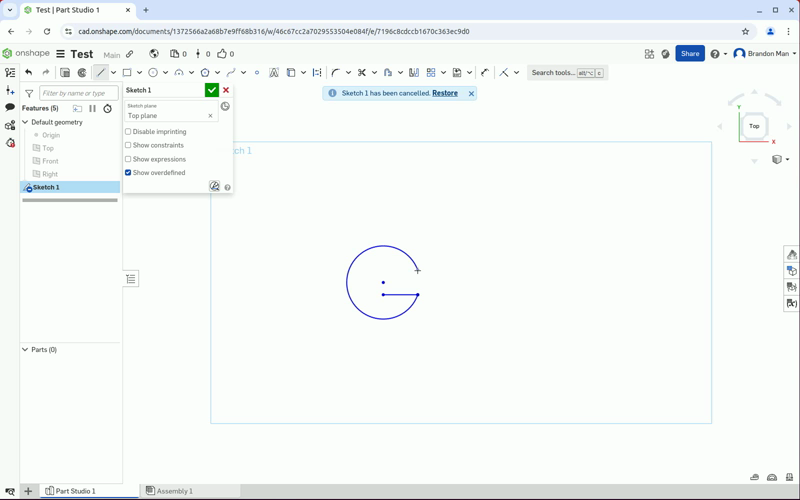
mouse_move(447, 270)
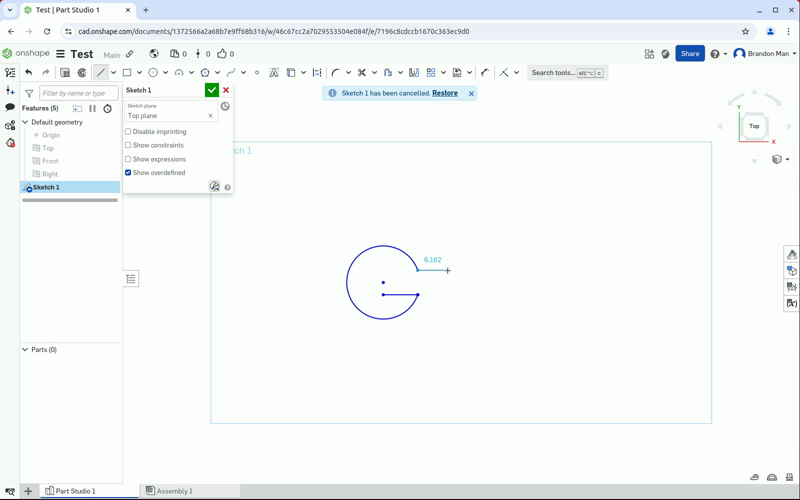
mouse_move(383, 270)
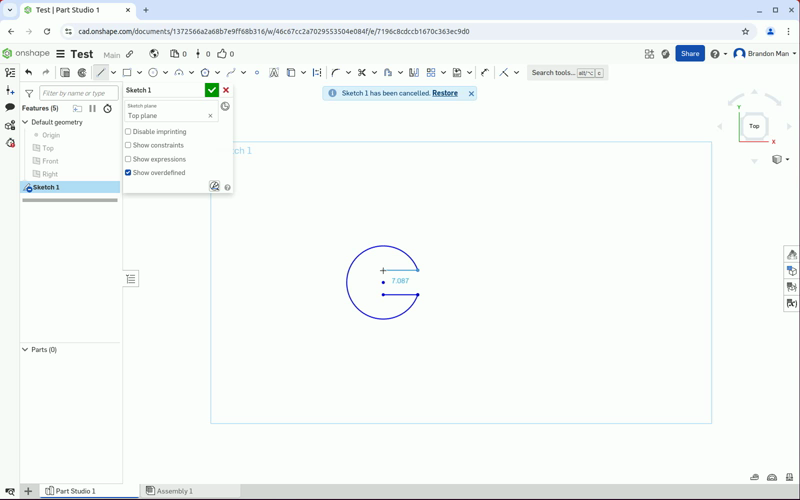
click(383, 270)
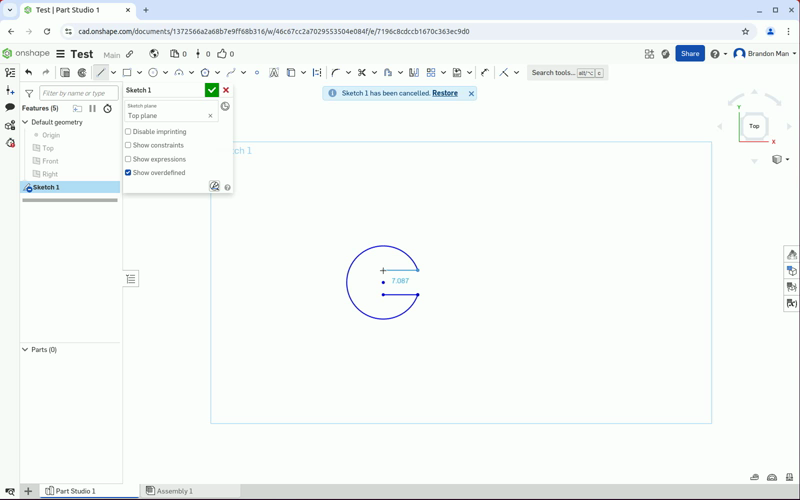
key_up(shift)
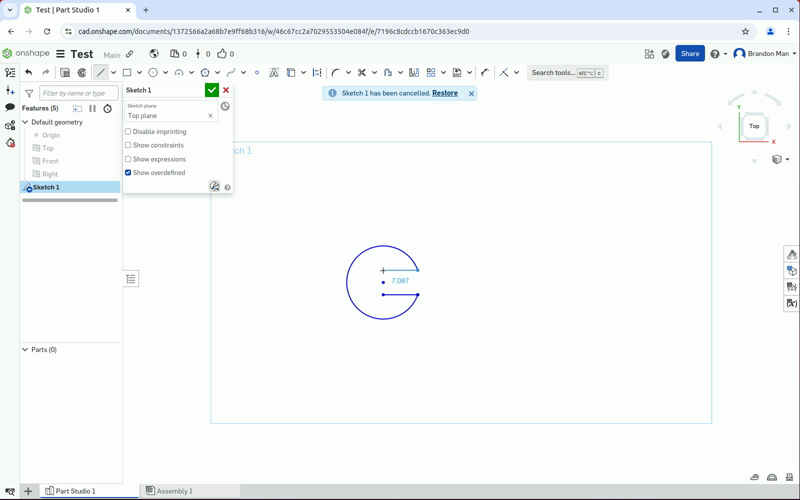
mouse_move(413, 270)
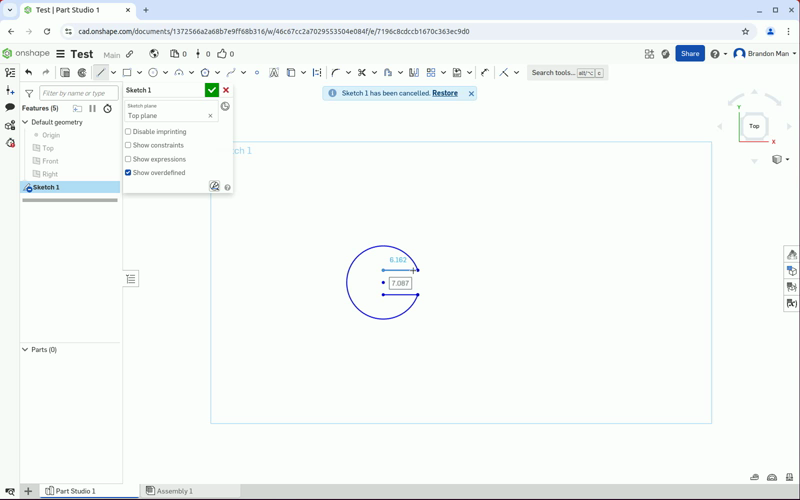
key_down(shift)
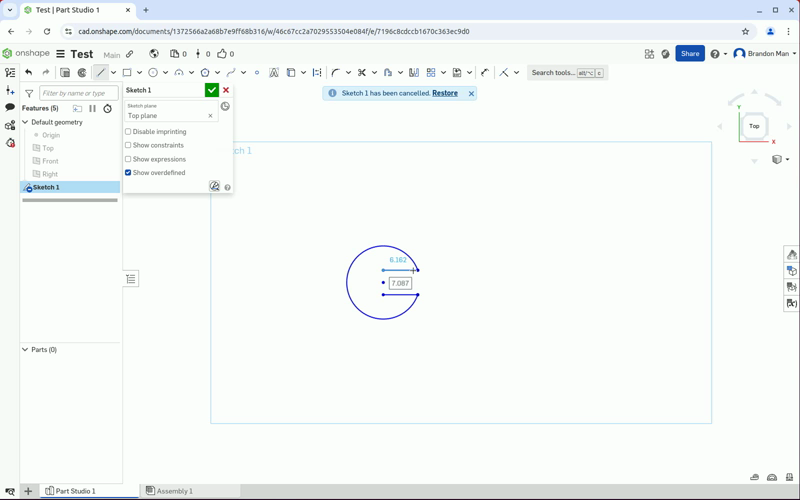
mouse_move(383, 294)
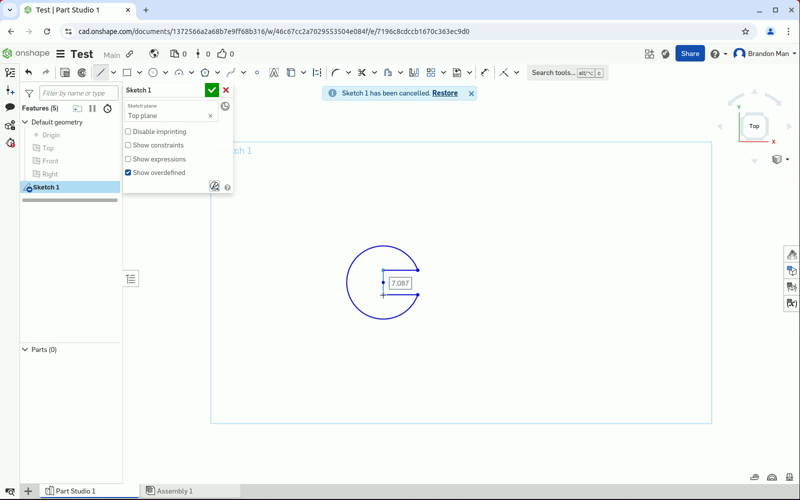
key_up(shift)
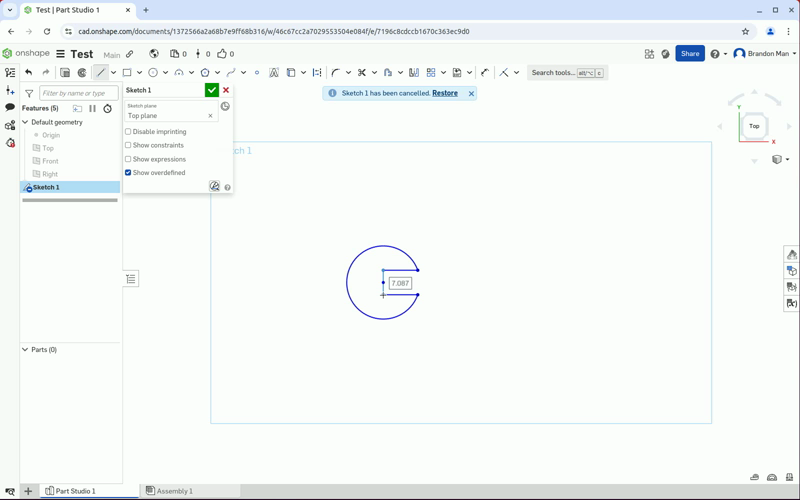
click(383, 294)
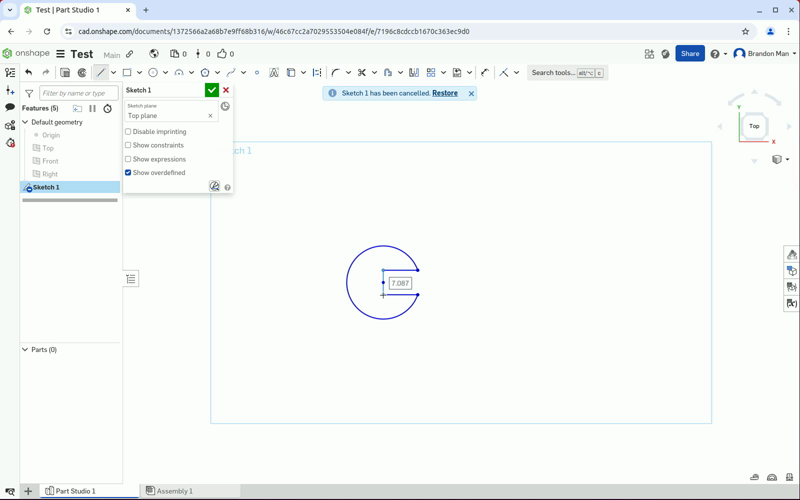
key(esc)
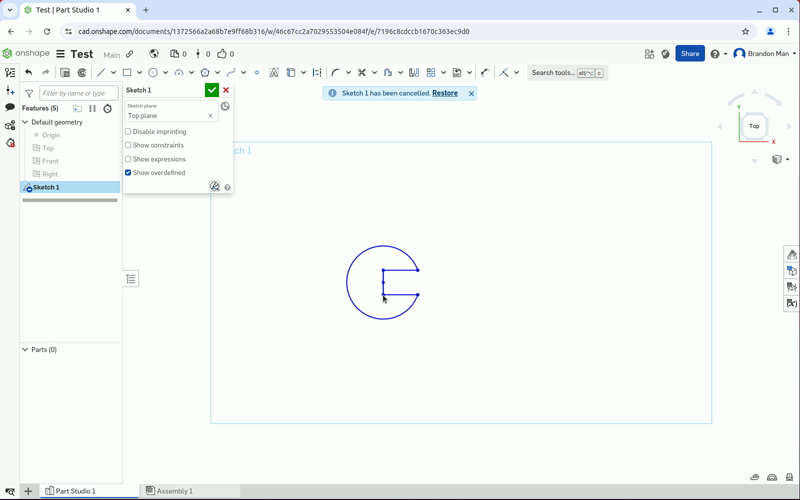
mouse_move(364, 286)
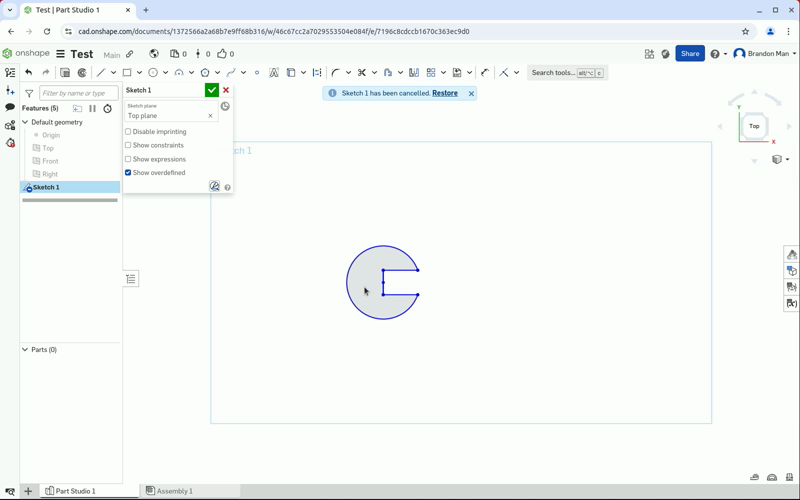
click(364, 286)
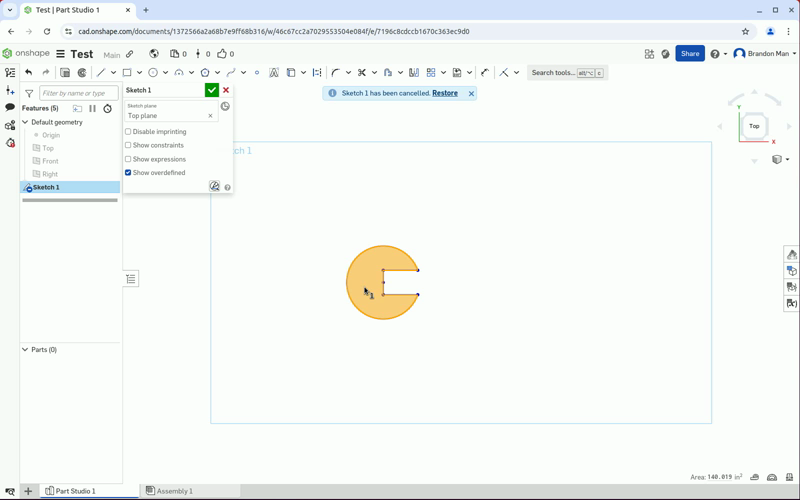
mouse_move(73, 352)
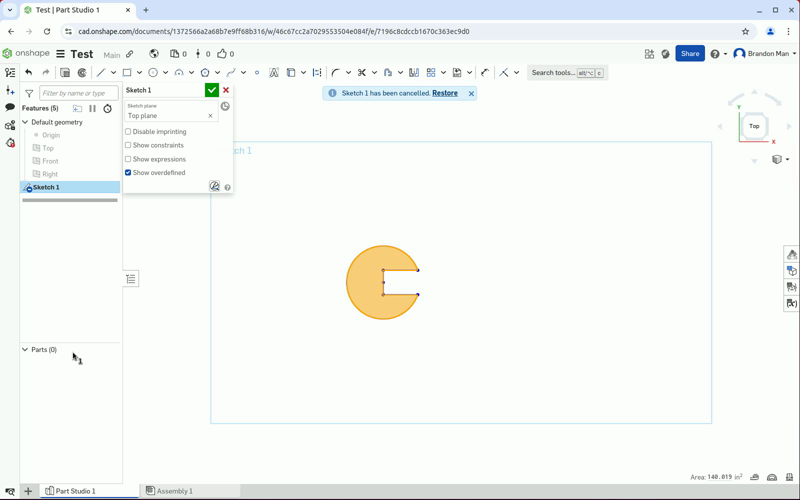
key(shift+y)
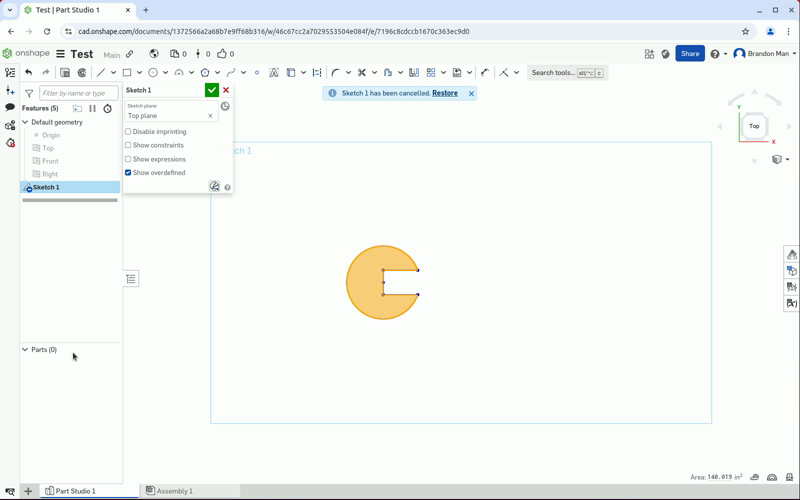
key(shift+e)
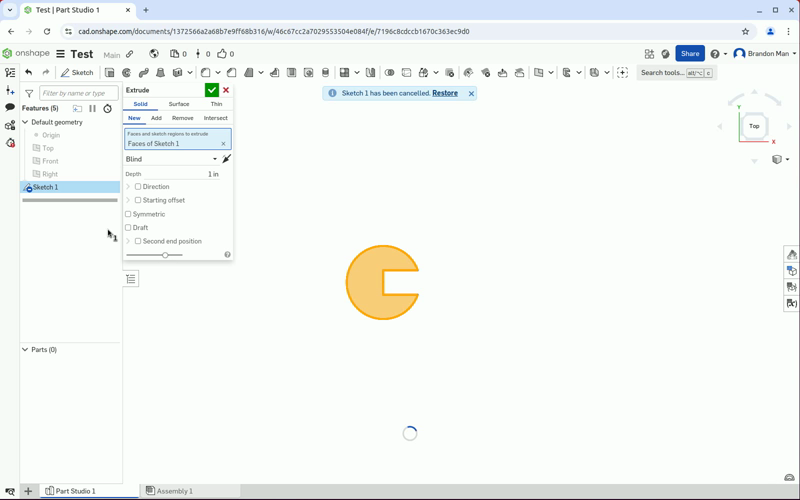
mouse_move(143, 106)
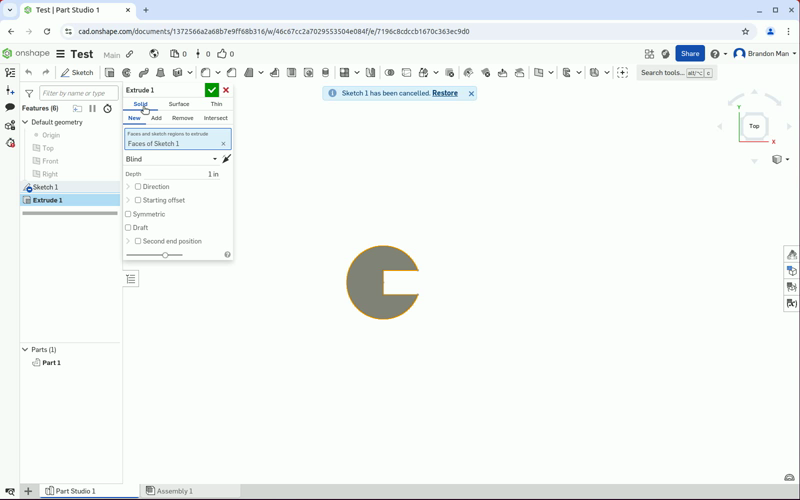
click(143, 106)
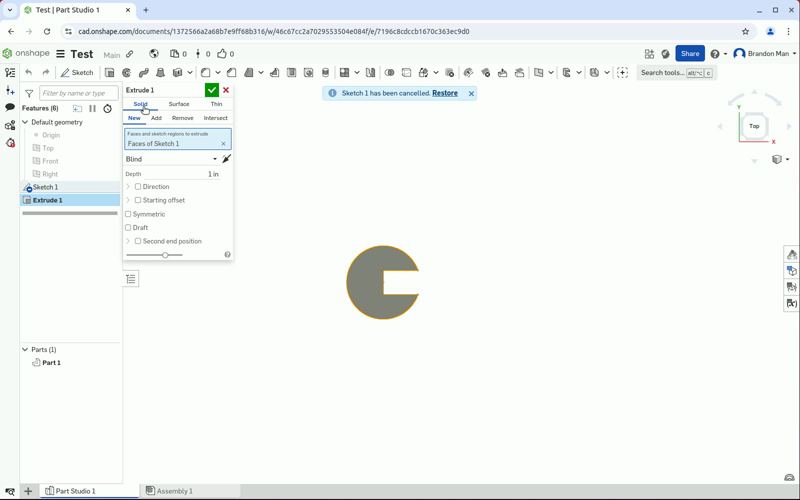
mouse_move(137, 120)
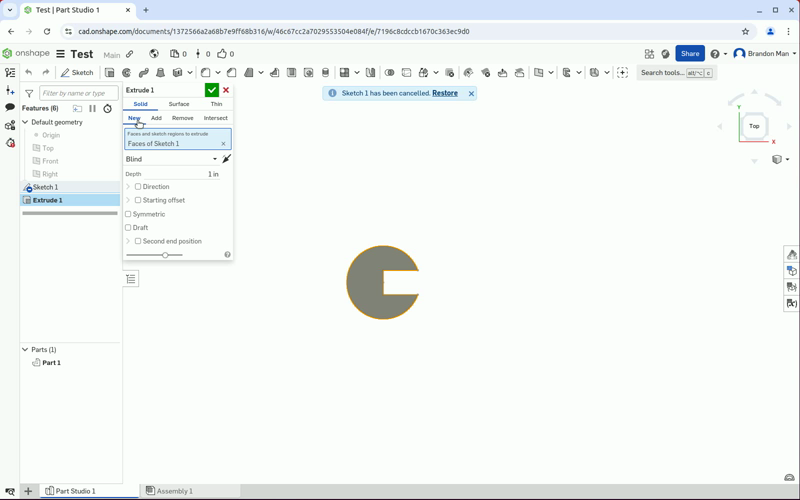
click(137, 120)
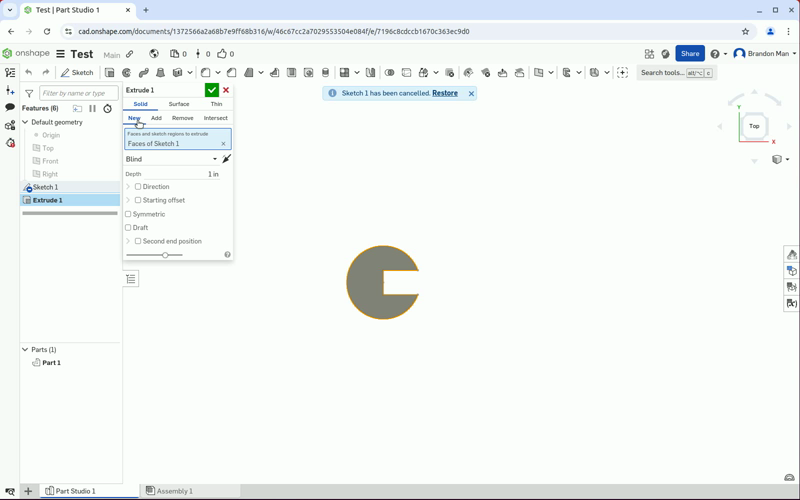
key(tab, 4)
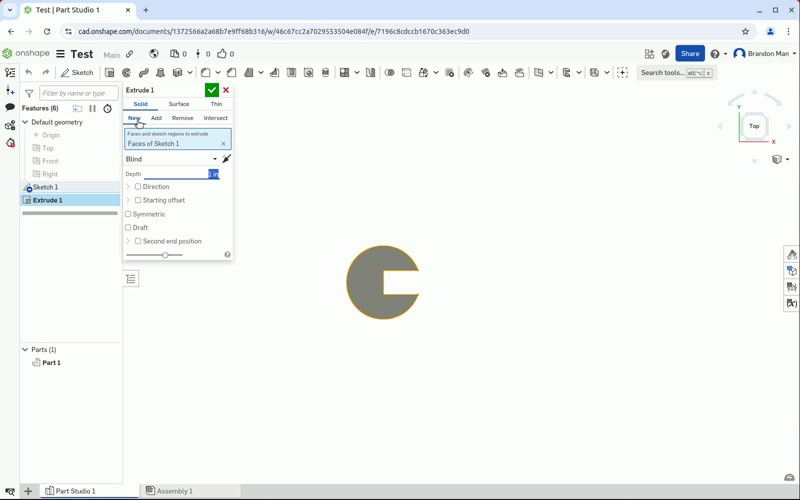
text(2.889)
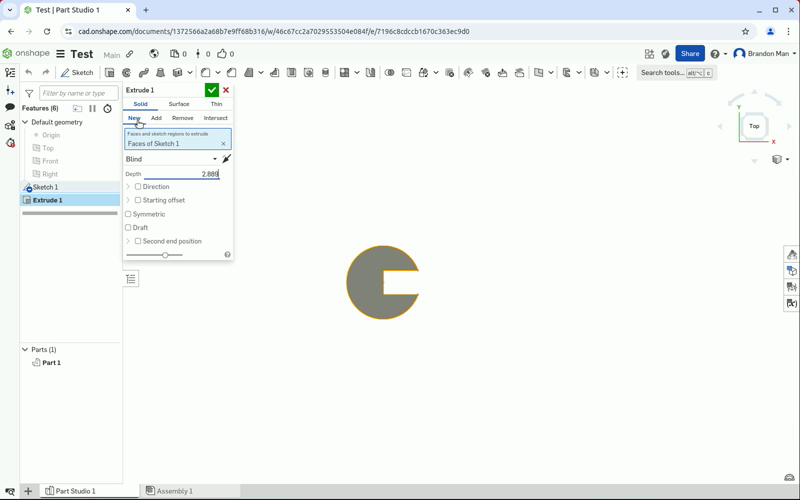
key(enter)
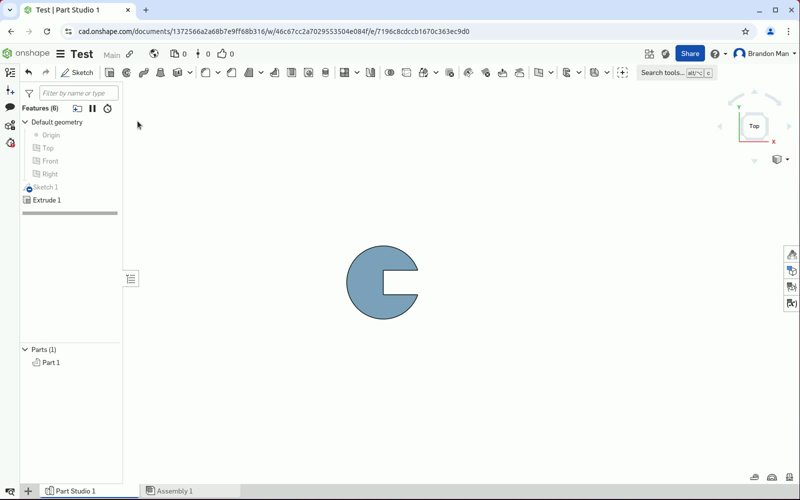
key(shift+h)
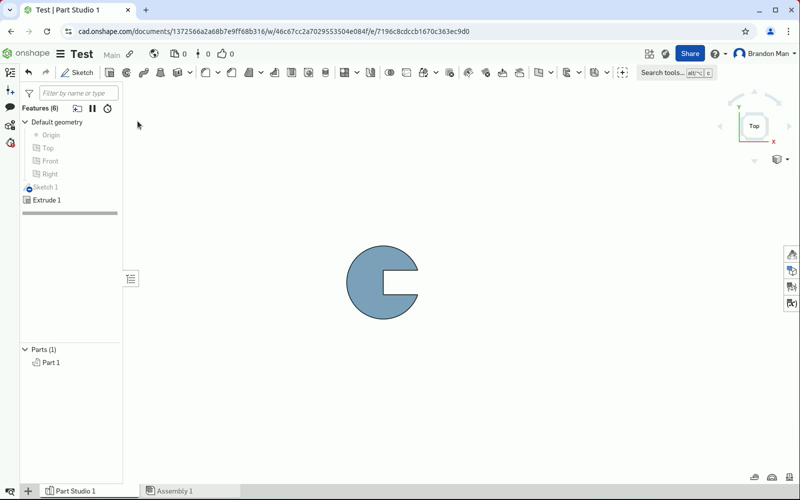
key(shift+h)
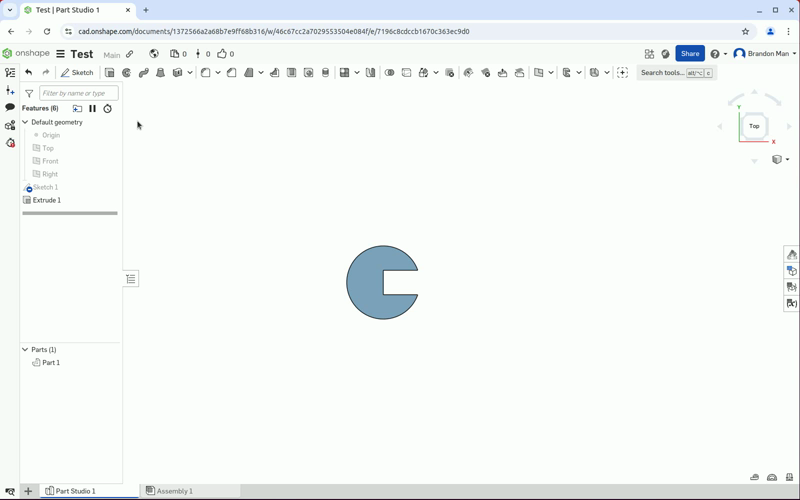
mouse_move(73, 189)
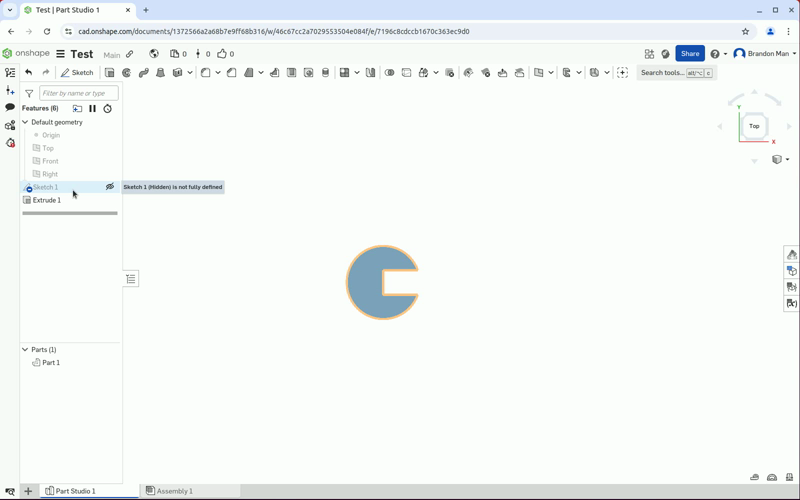
click(73, 189)
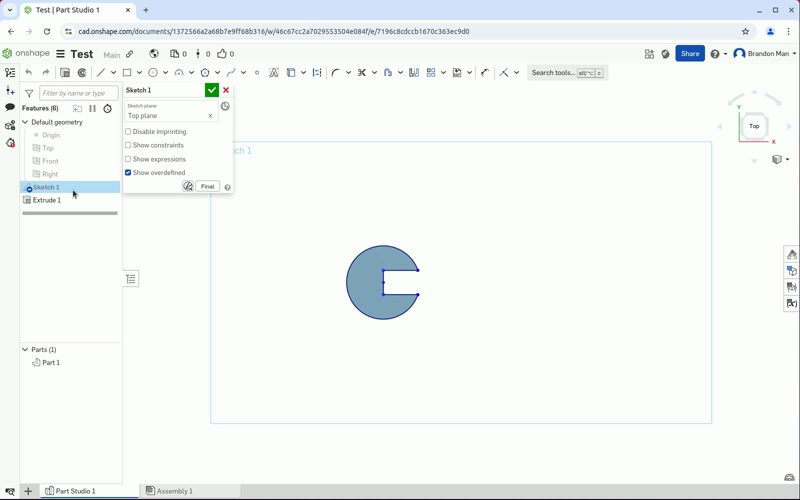
mouse_move(229, 92)
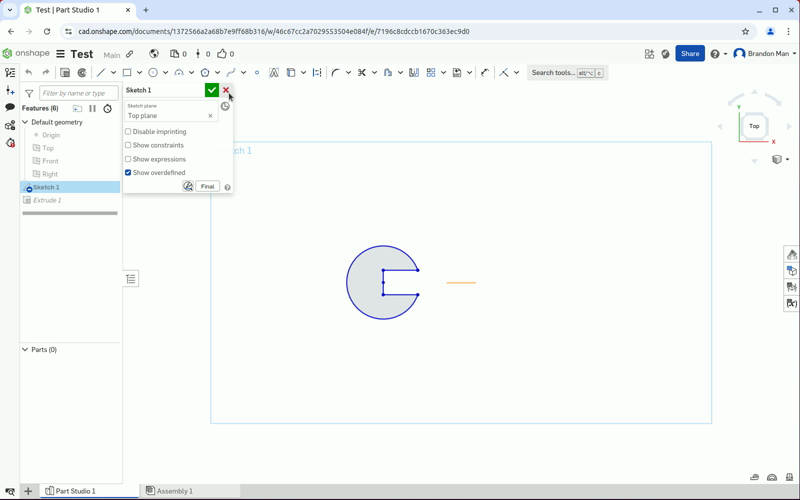
click(229, 92)
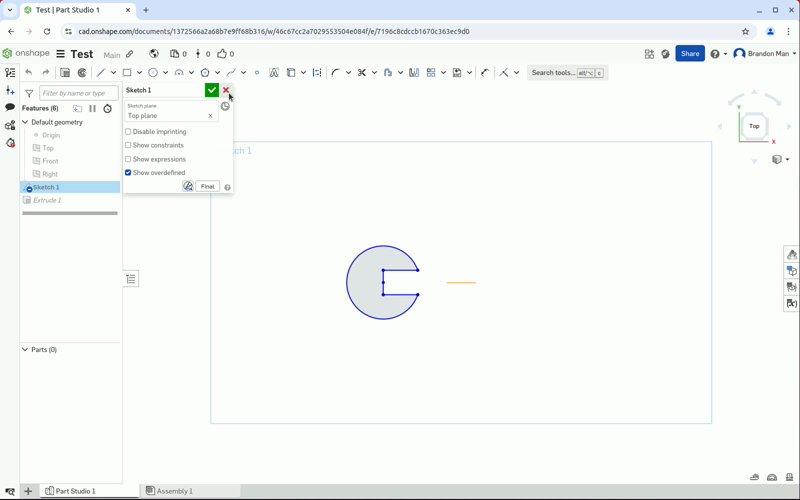
key(shift+s)
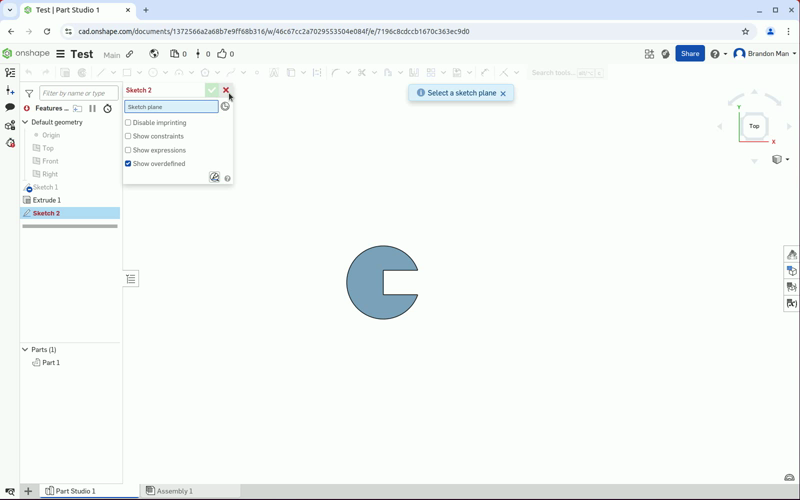
mouse_move(73, 150)
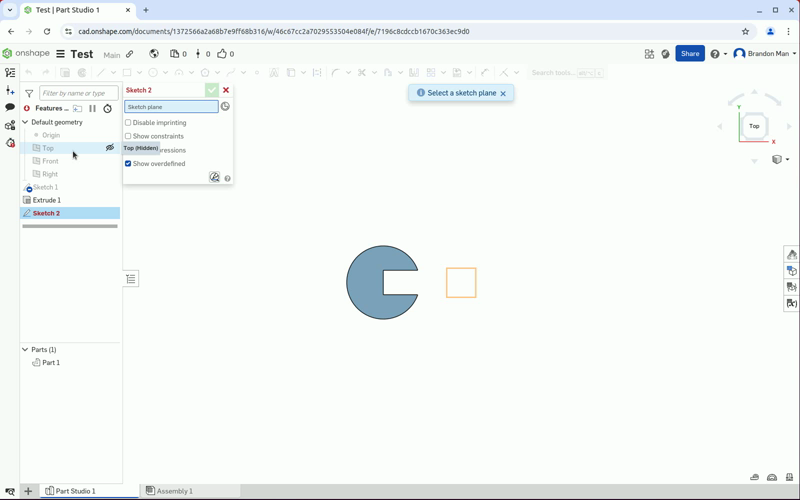
click(73, 150)
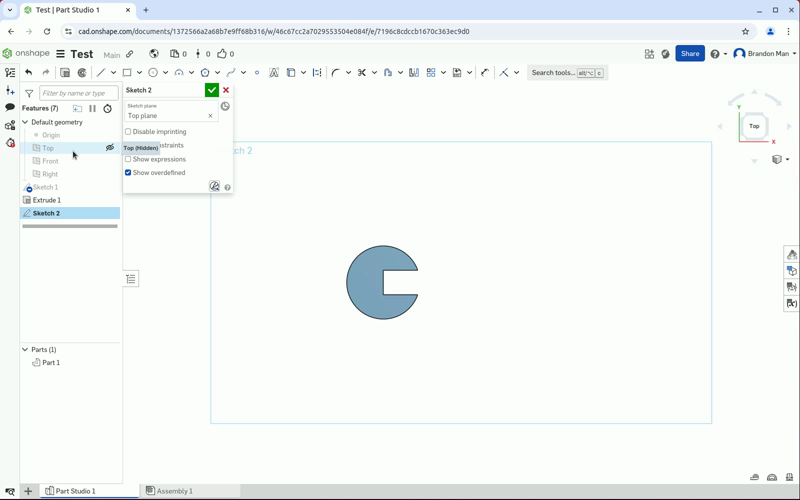
mouse_move(73, 352)
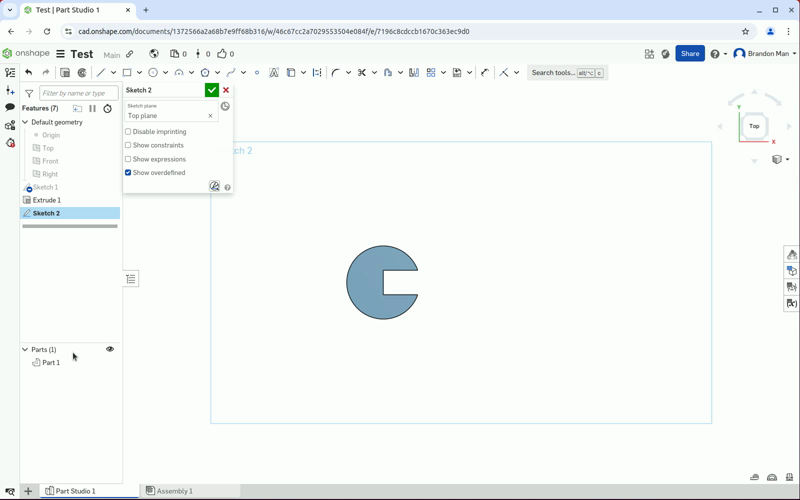
key(y)
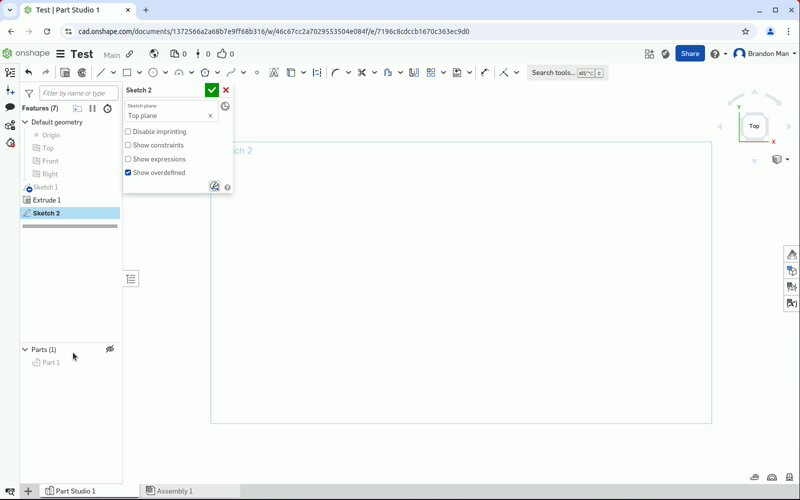
key(l)
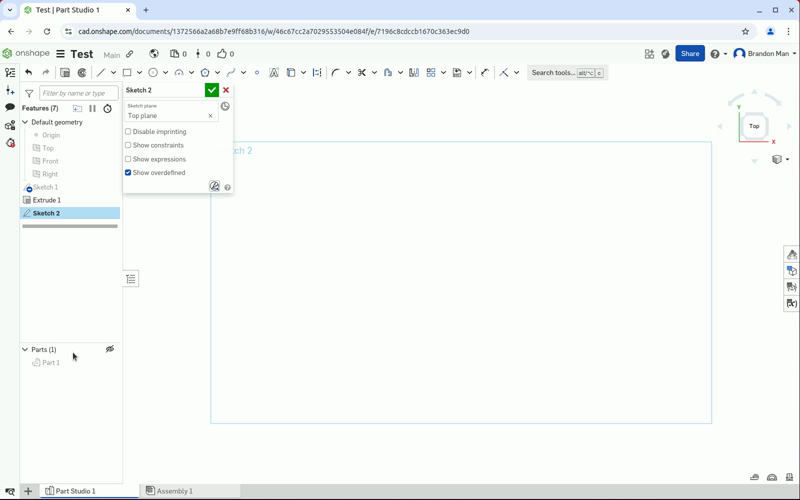
key_down(shift)
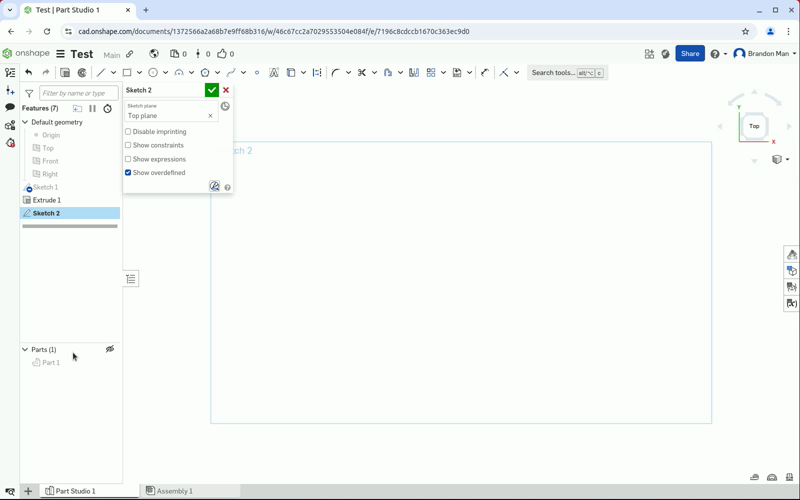
mouse_move(516, 294)
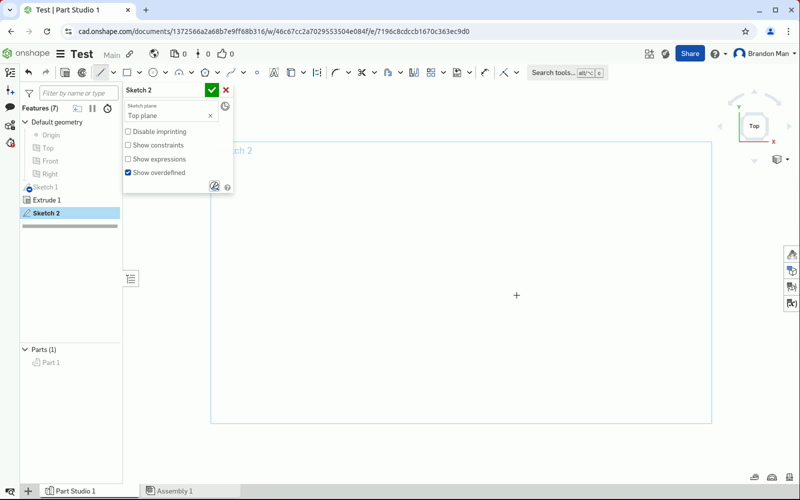
click(516, 294)
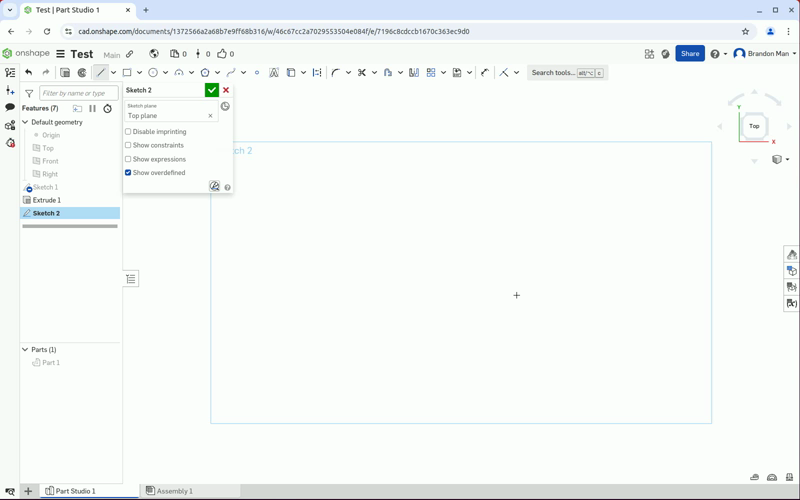
key_up(shift)
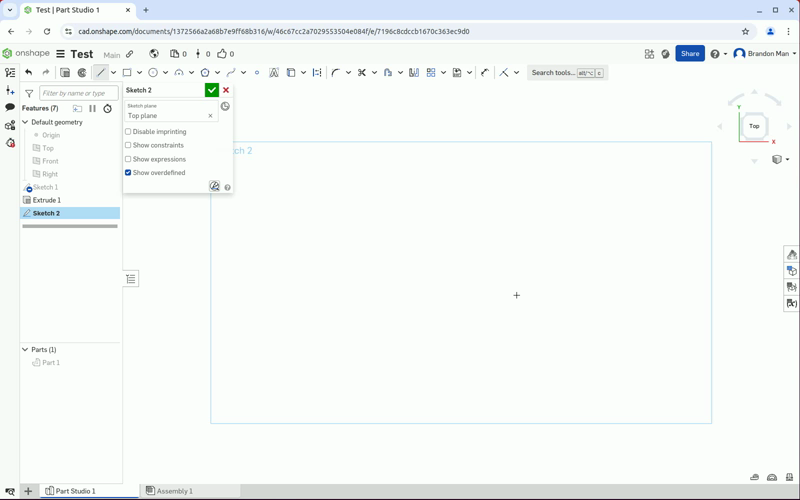
key_down(shift)
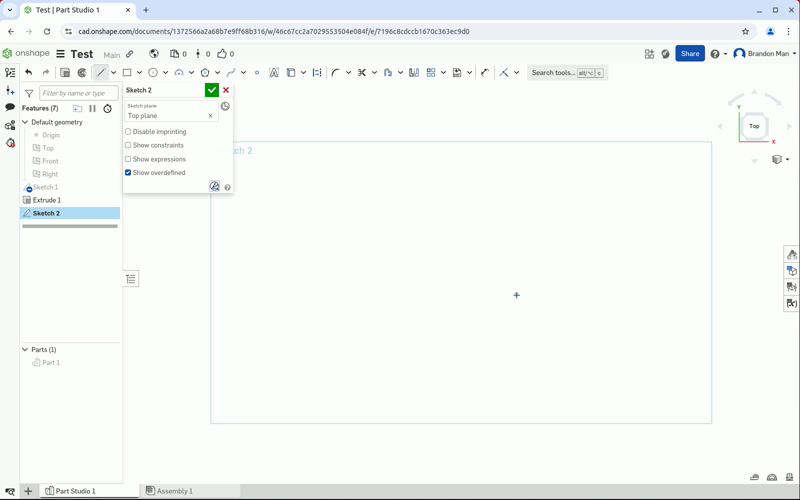
mouse_move(546, 294)
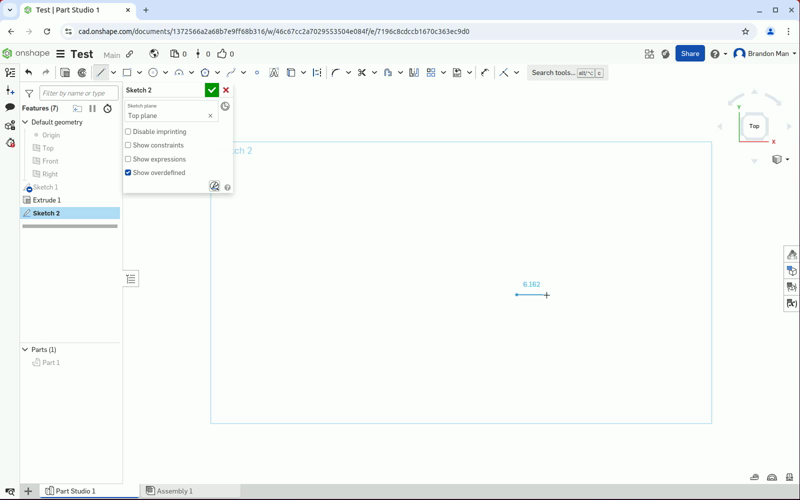
mouse_move(537, 294)
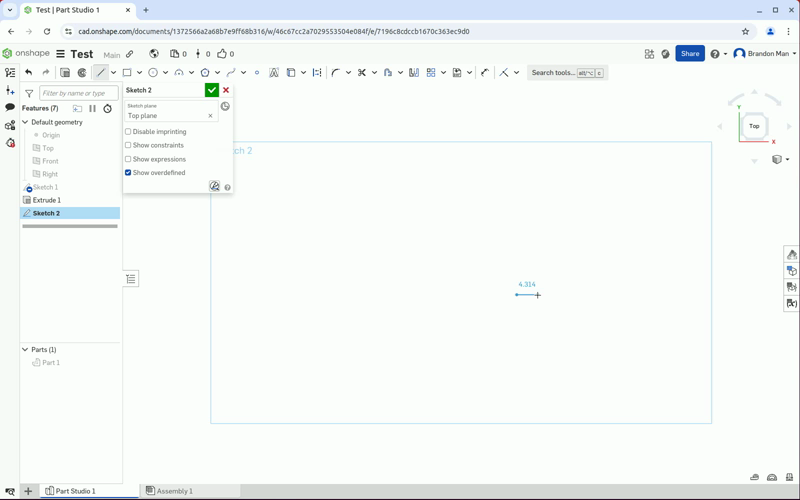
click(537, 294)
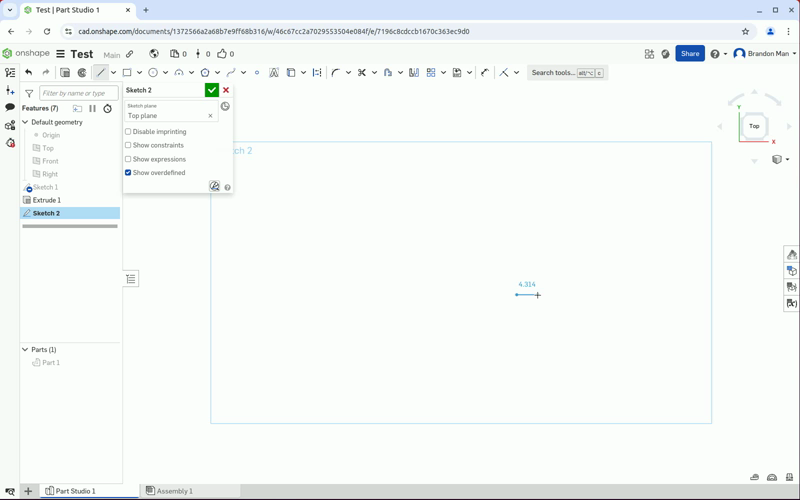
key_up(shift)
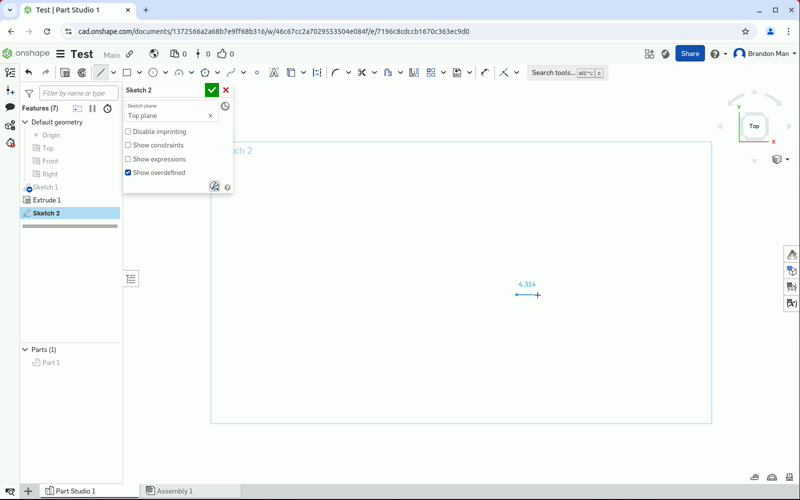
key_down(shift)
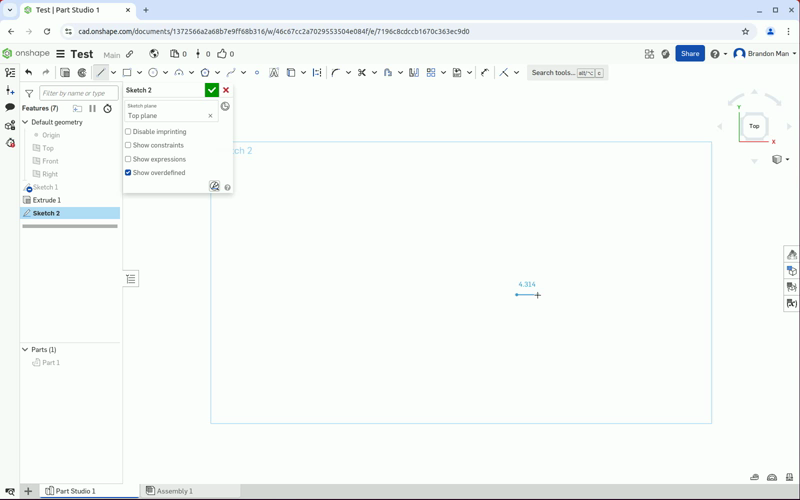
mouse_move(567, 294)
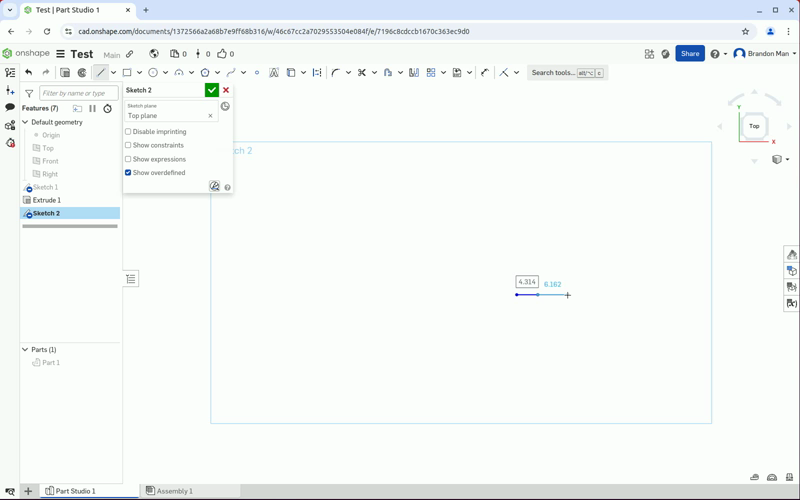
mouse_move(537, 270)
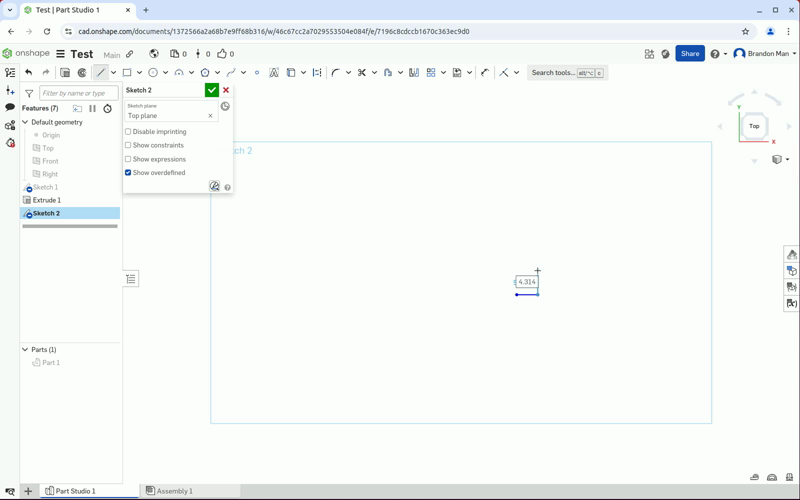
click(537, 270)
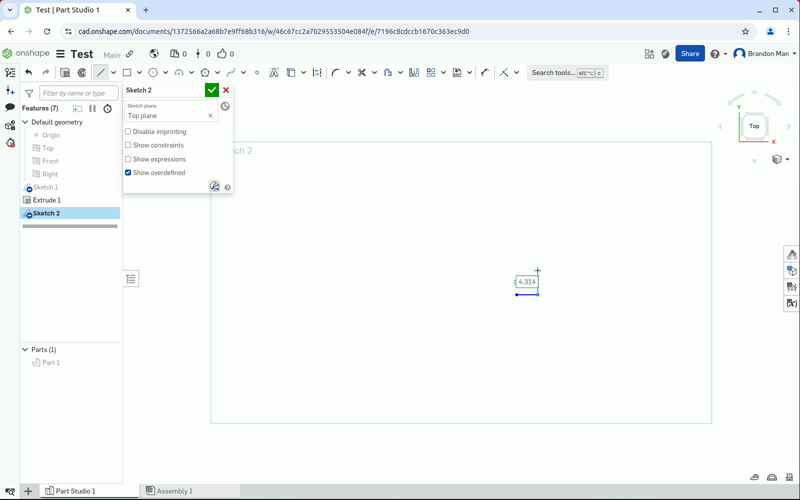
key_up(shift)
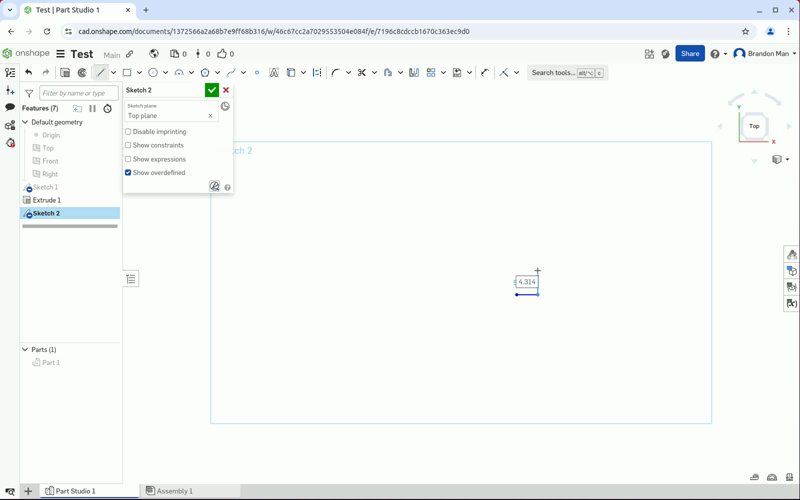
key_down(shift)
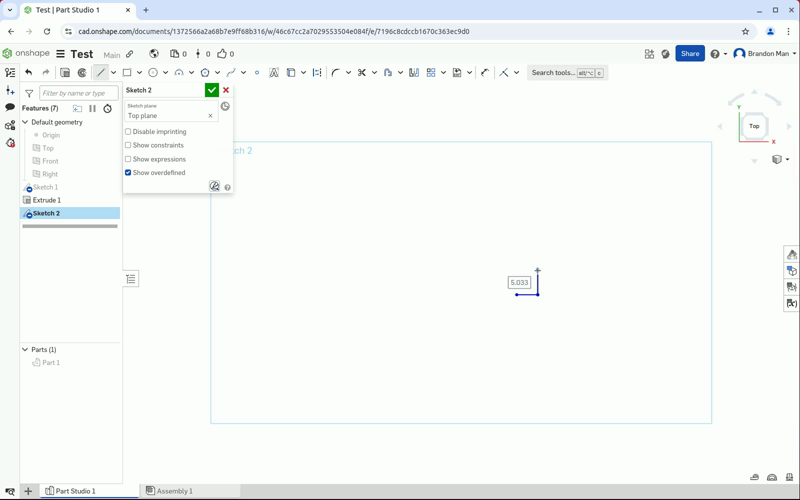
mouse_move(567, 270)
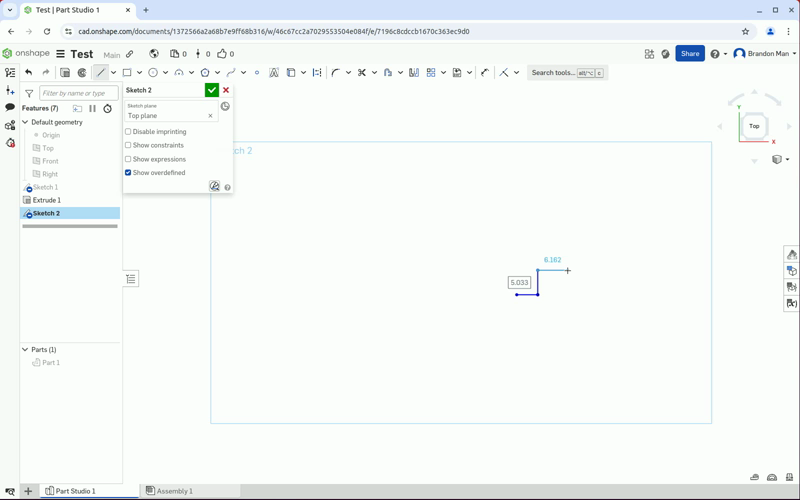
mouse_move(516, 270)
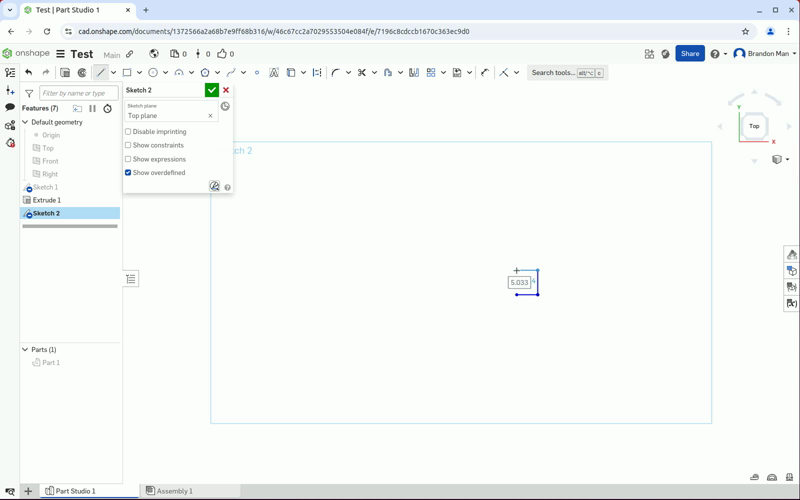
click(516, 270)
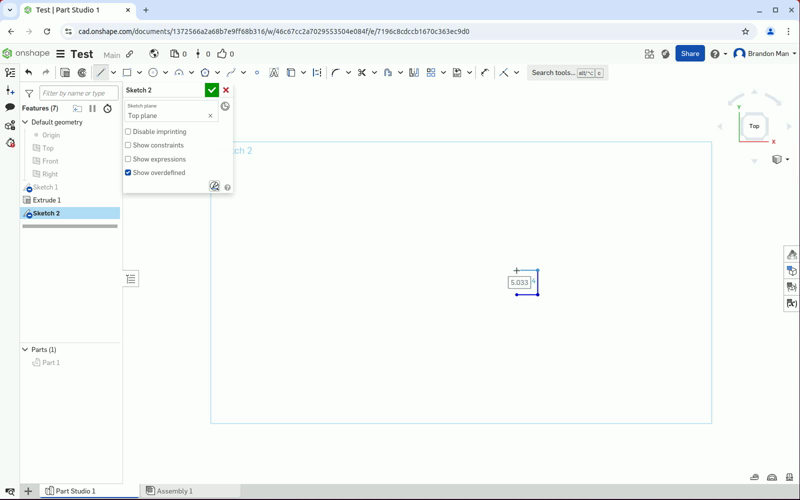
key_up(shift)
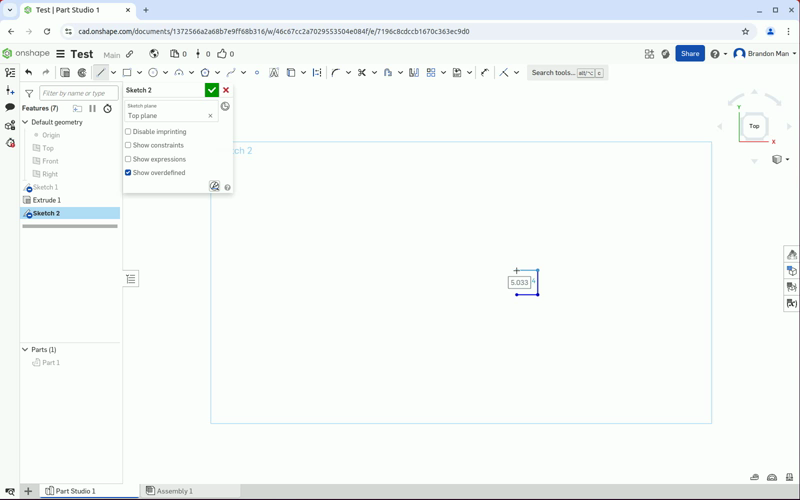
key(esc)
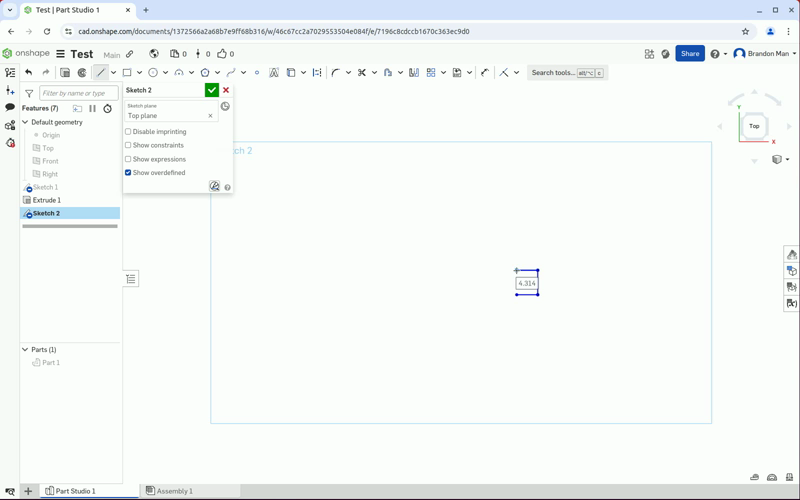
key(a)
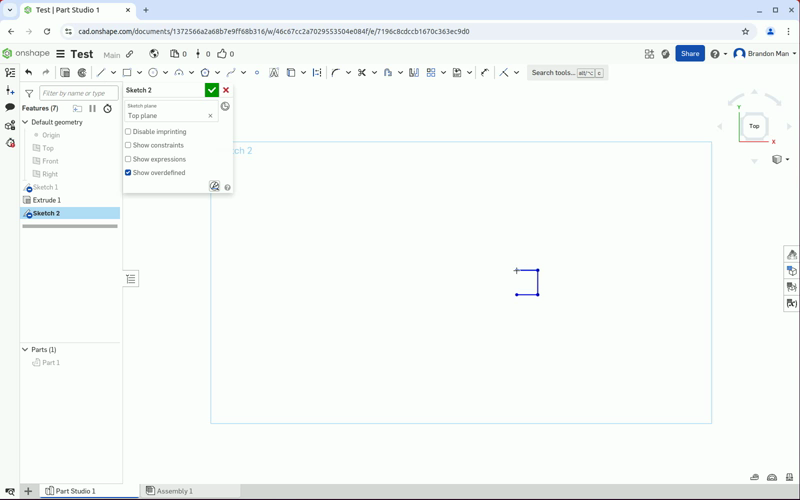
mouse_move(516, 270)
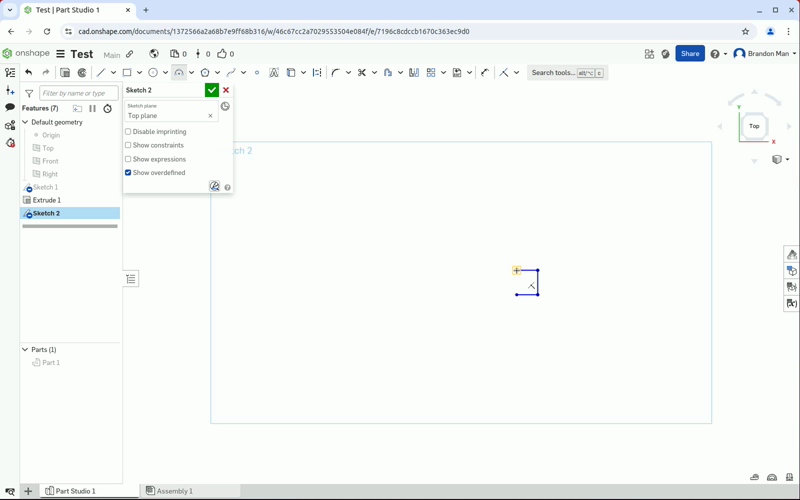
click(516, 270)
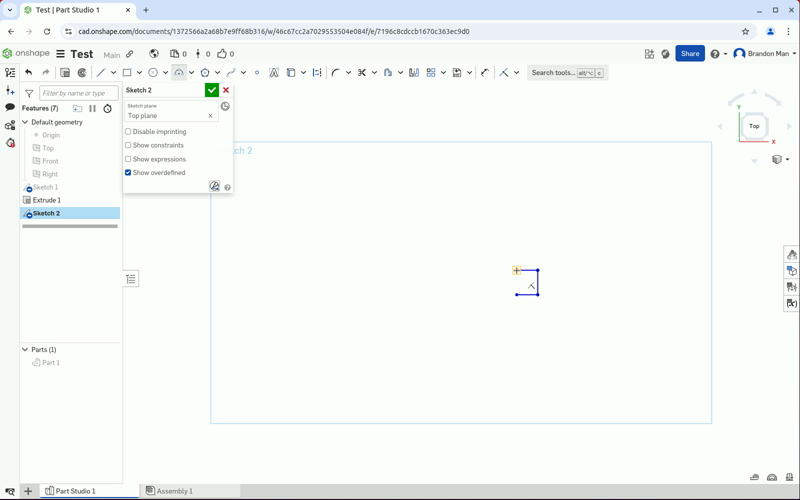
mouse_move(516, 294)
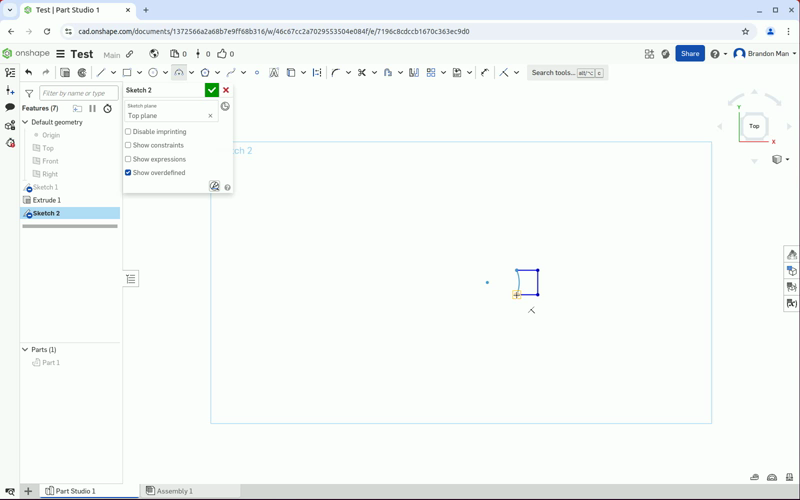
click(516, 294)
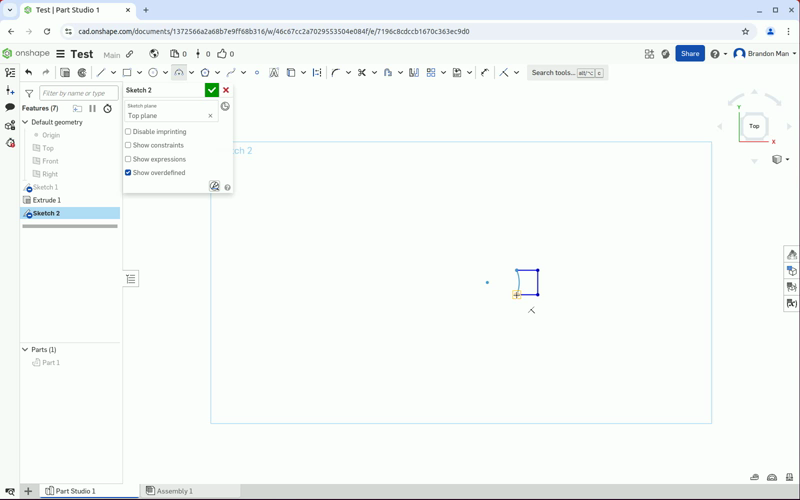
key_down(shift)
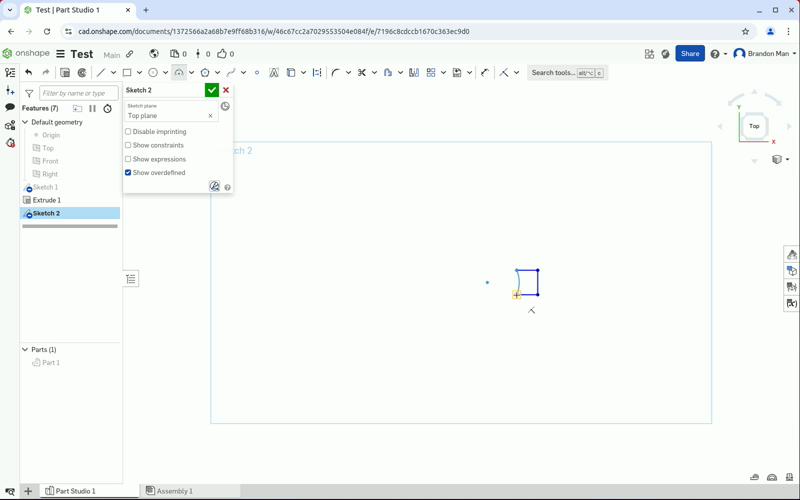
mouse_move(561, 282)
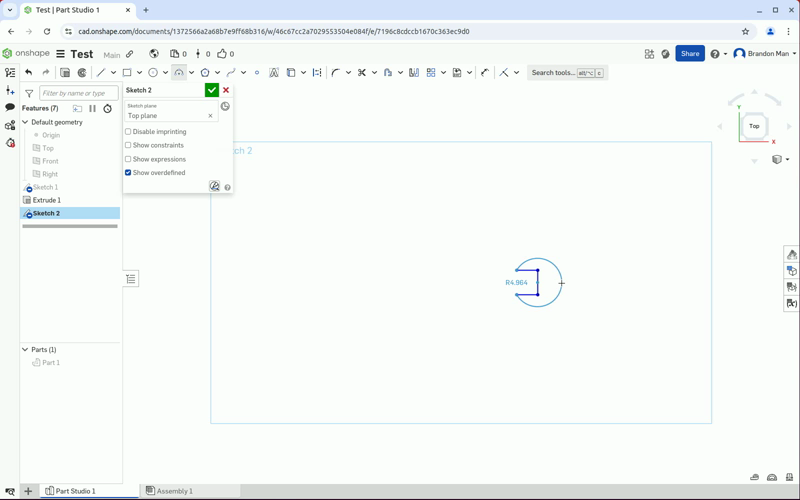
click(561, 282)
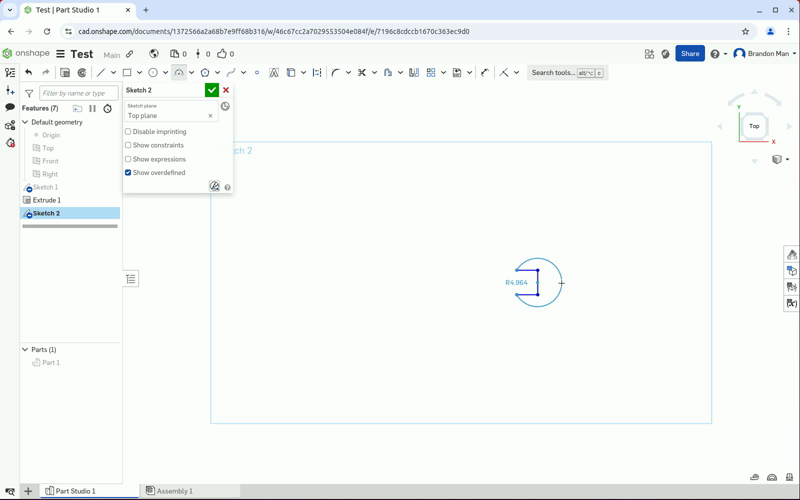
key_up(shift)
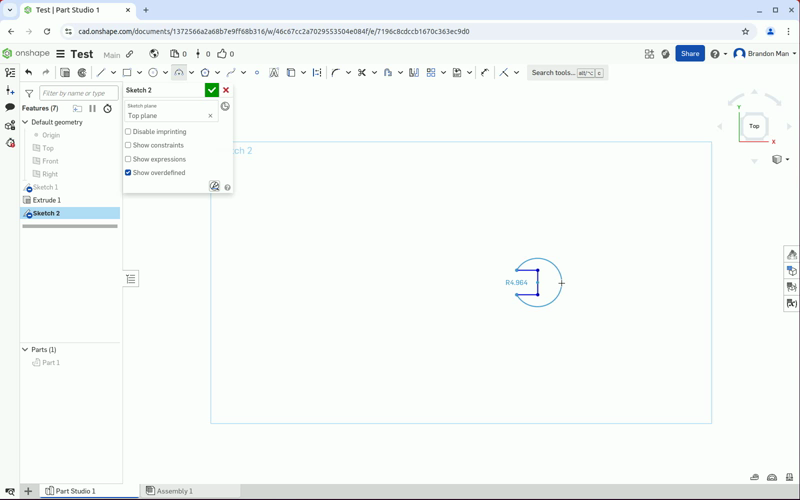
key(esc)
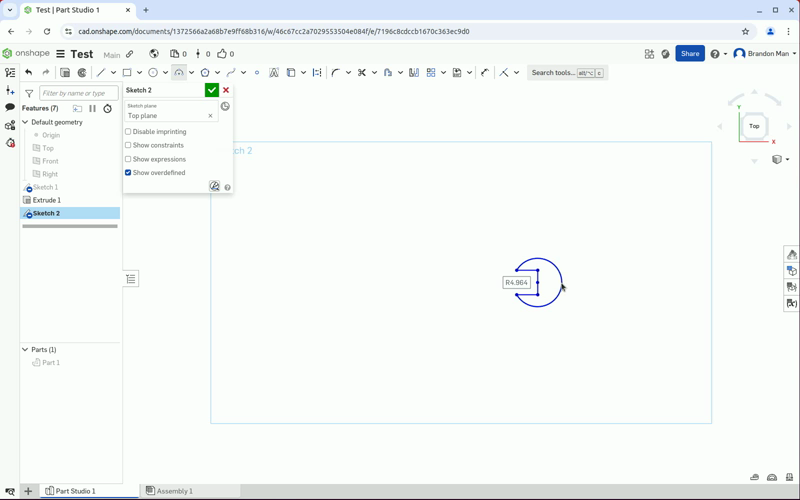
mouse_move(541, 269)
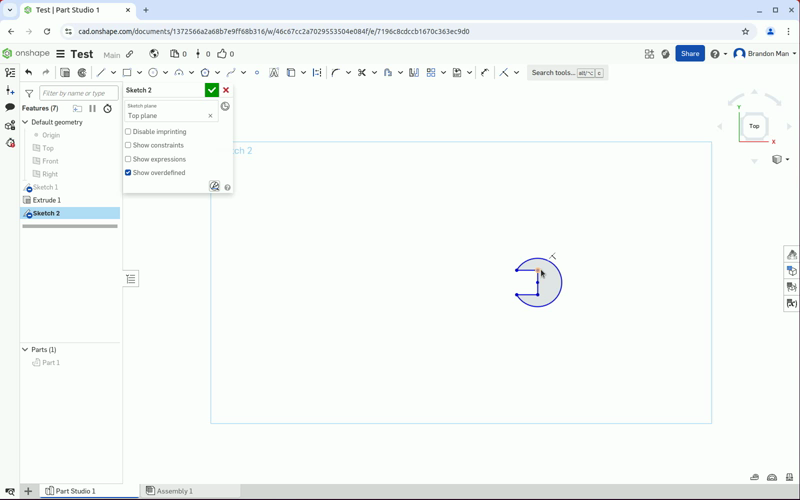
scroll(6)
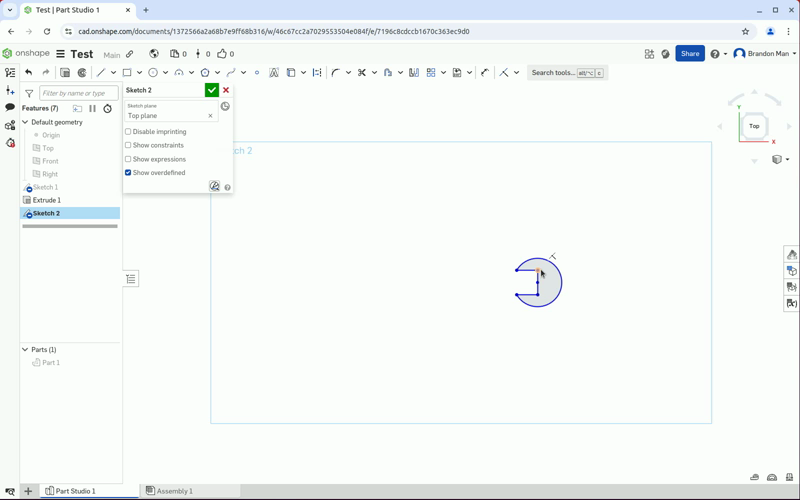
scroll(6)
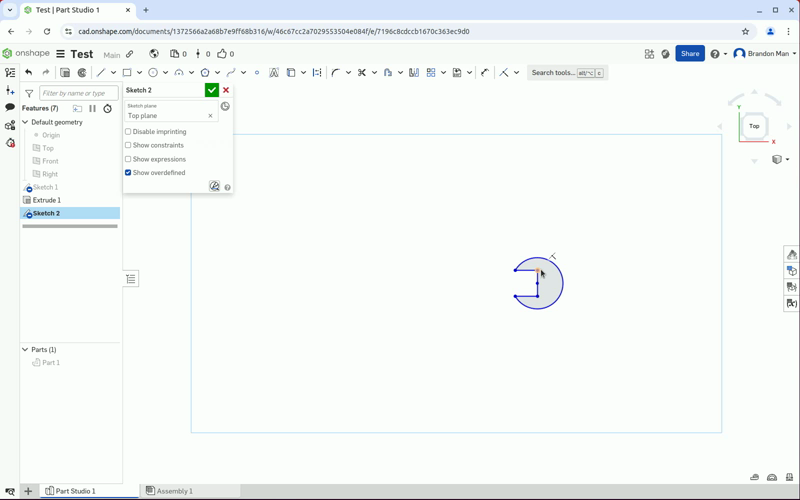
scroll(6)
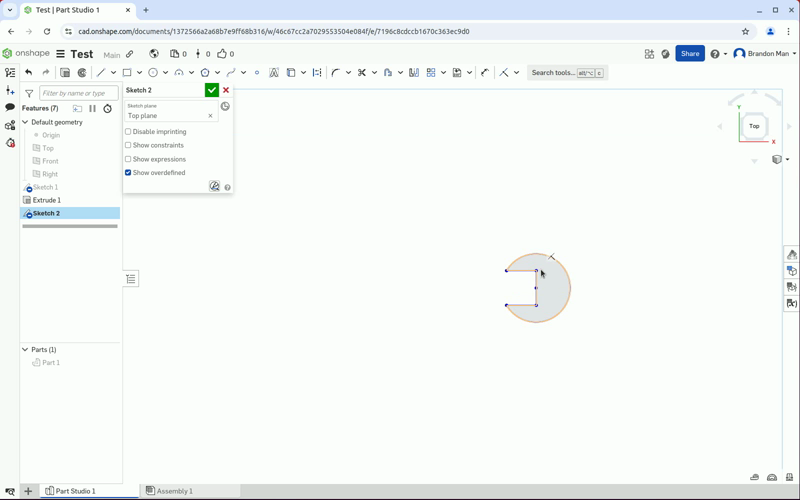
scroll(6)
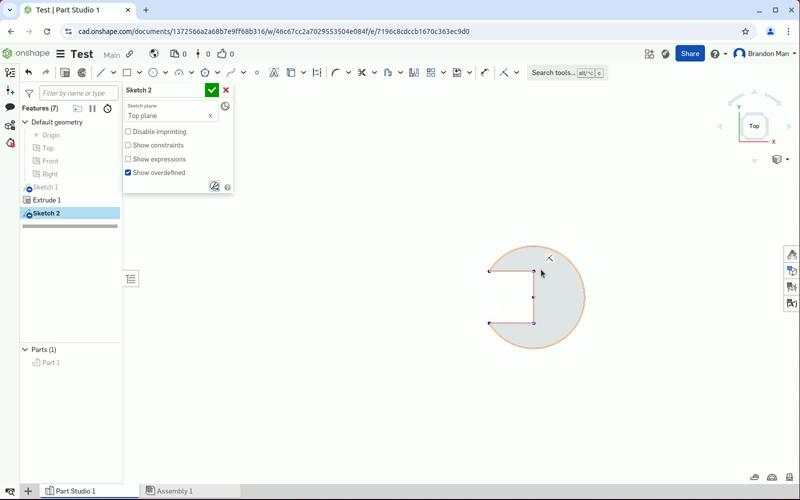
scroll(6)
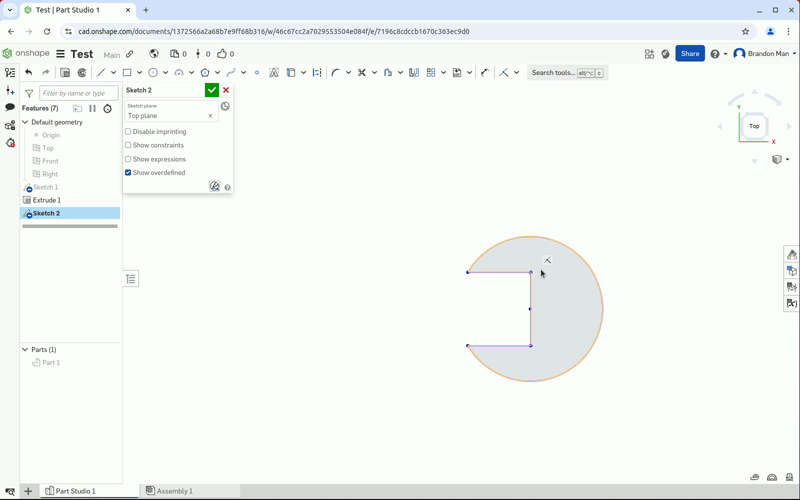
scroll(6)
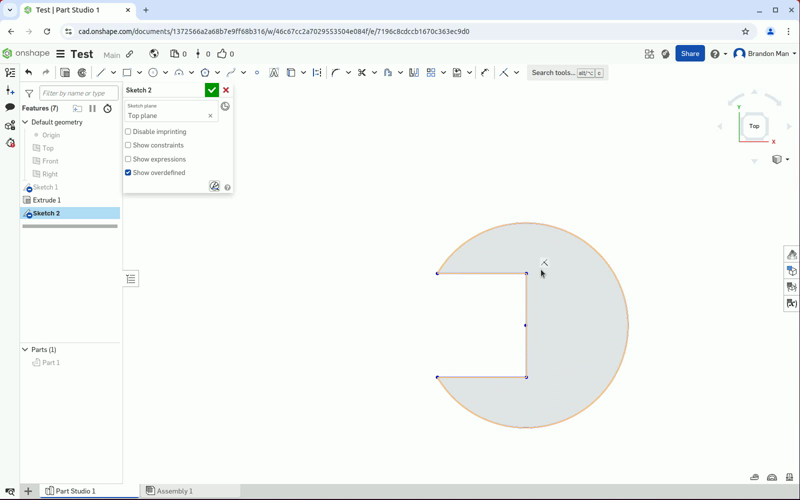
scroll(6)
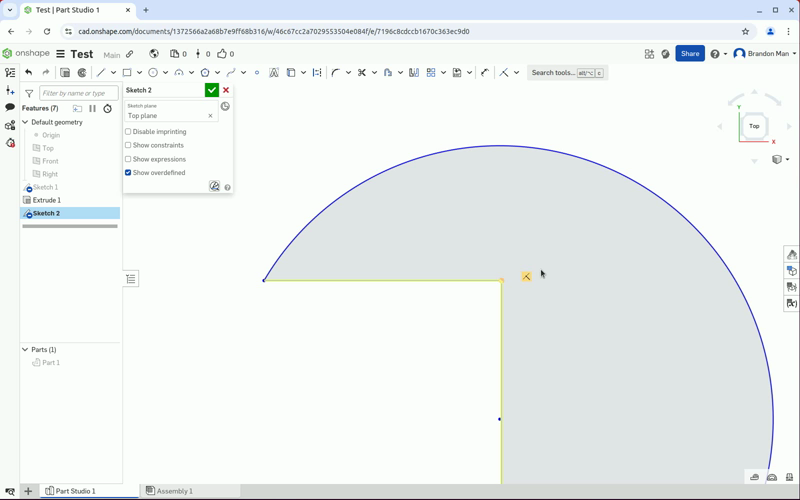
click(541, 269)
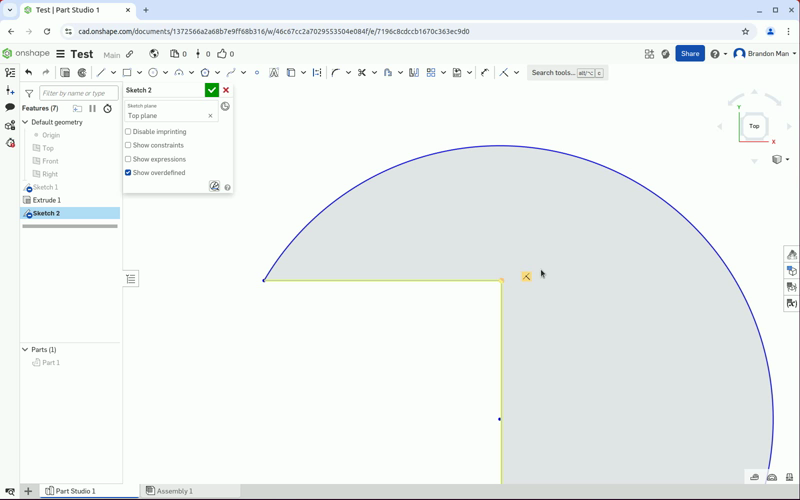
scroll(-6)
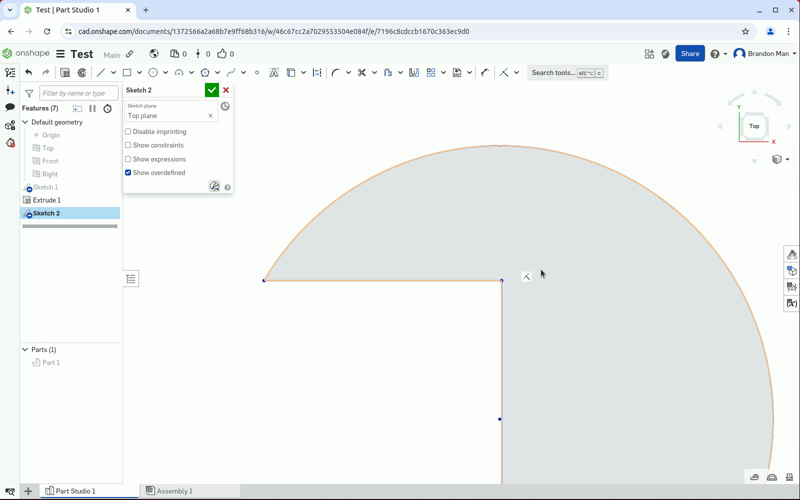
scroll(-6)
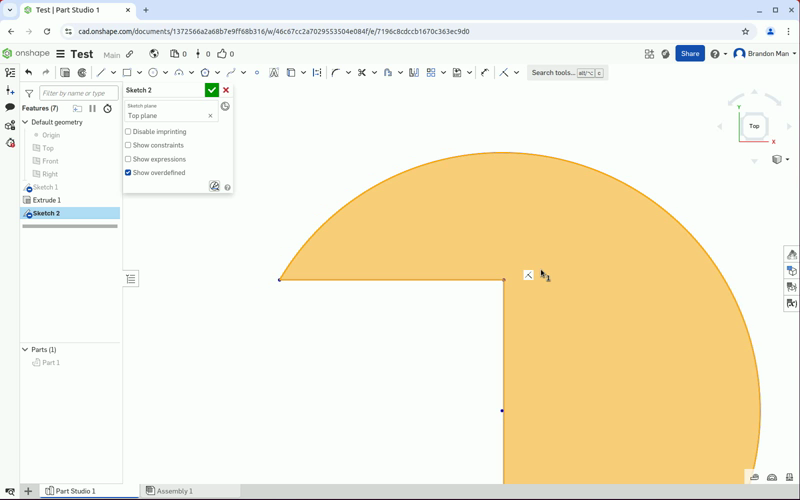
scroll(-6)
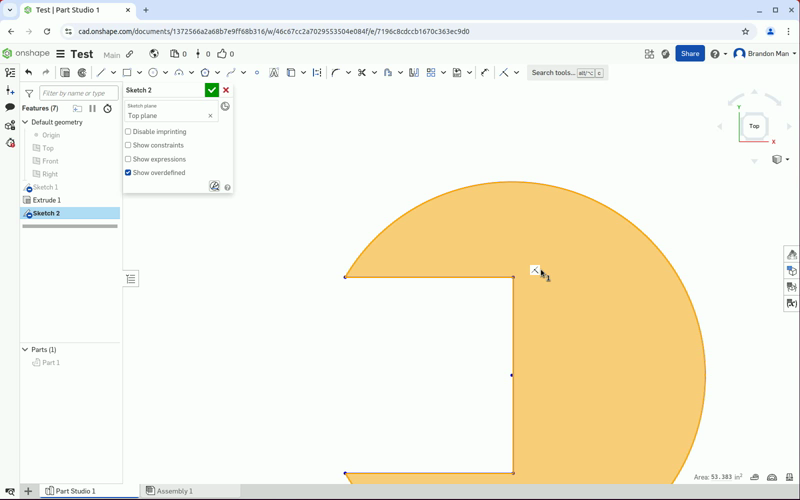
scroll(-6)
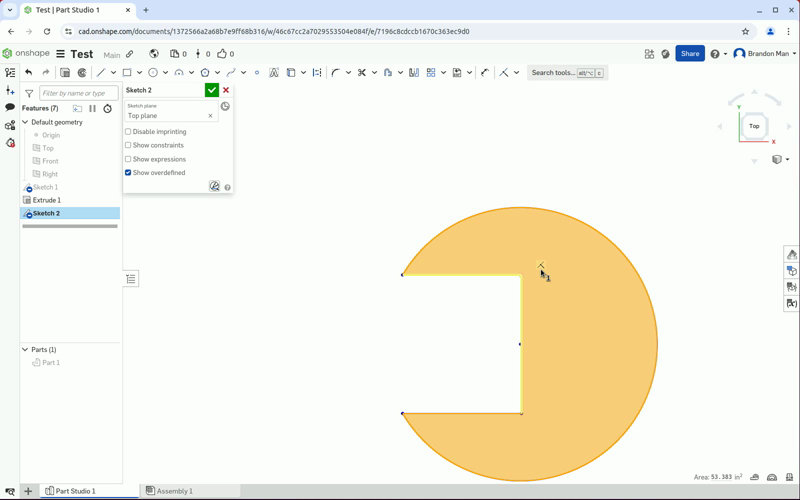
scroll(-6)
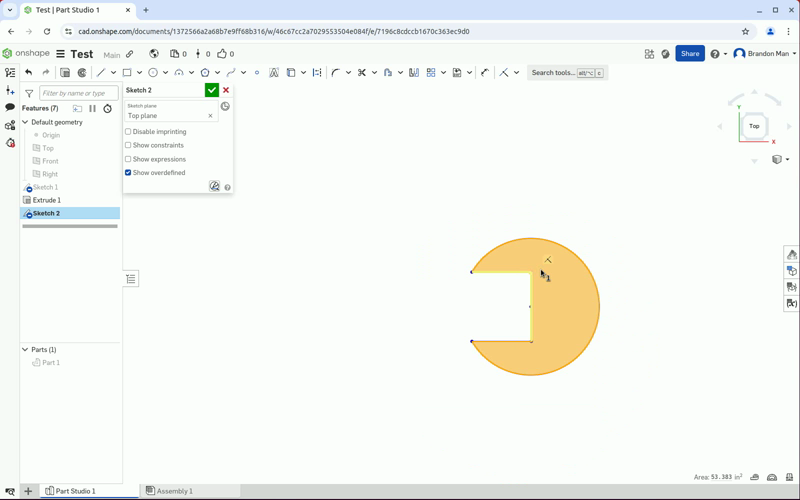
scroll(-6)
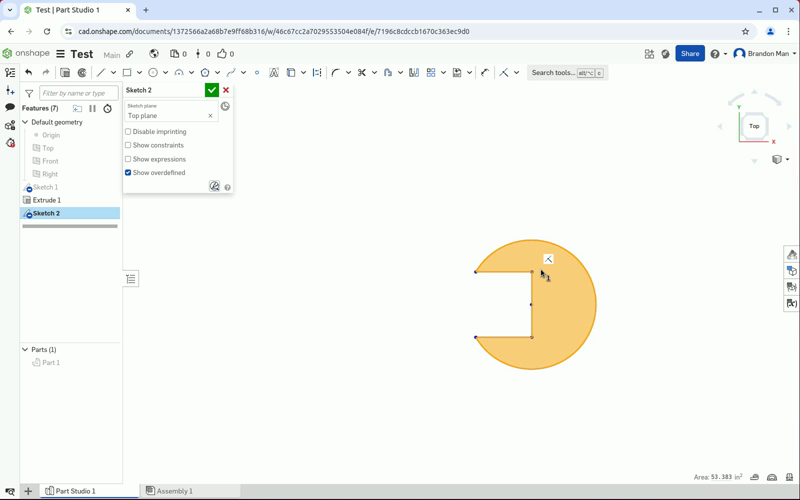
scroll(-6)
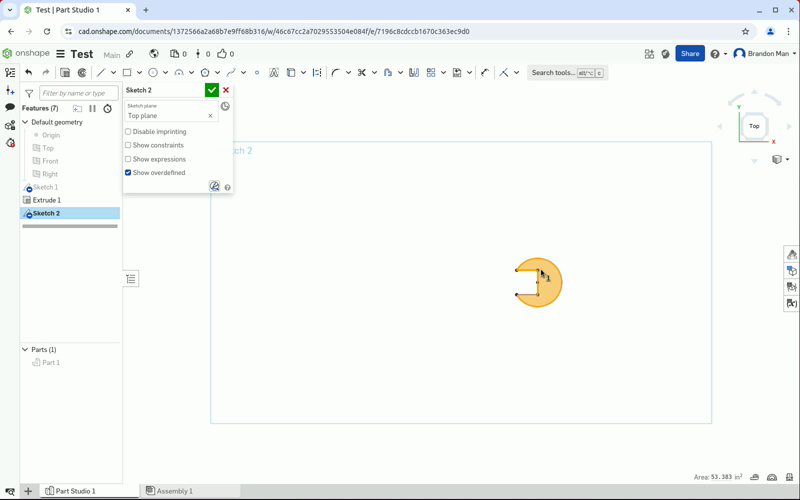
mouse_move(73, 352)
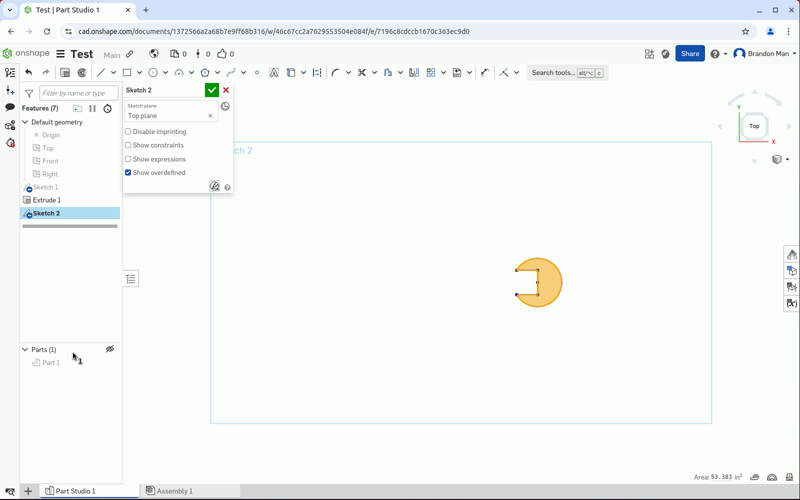
key(shift+y)
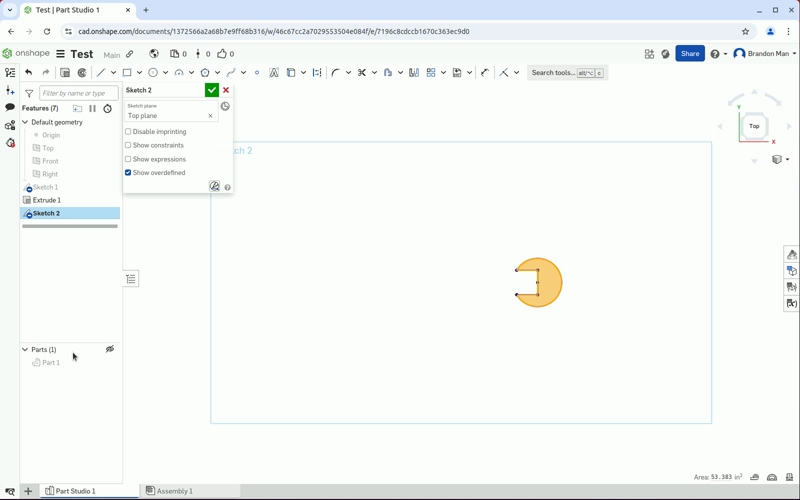
key(shift+e)
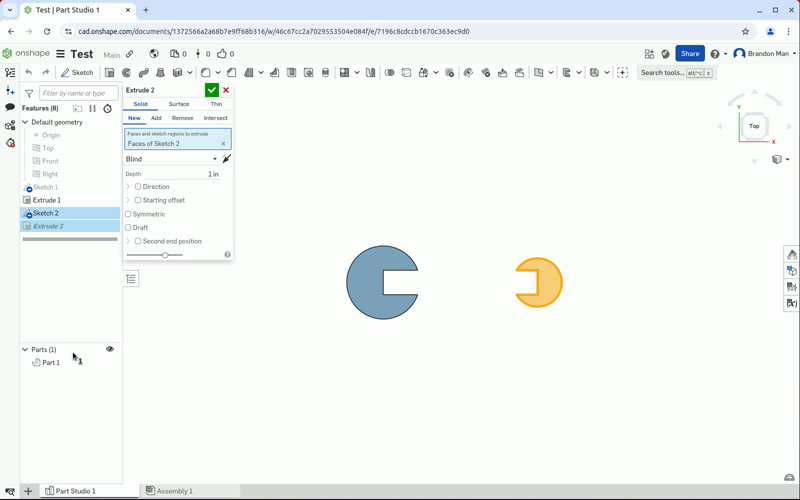
mouse_move(143, 106)
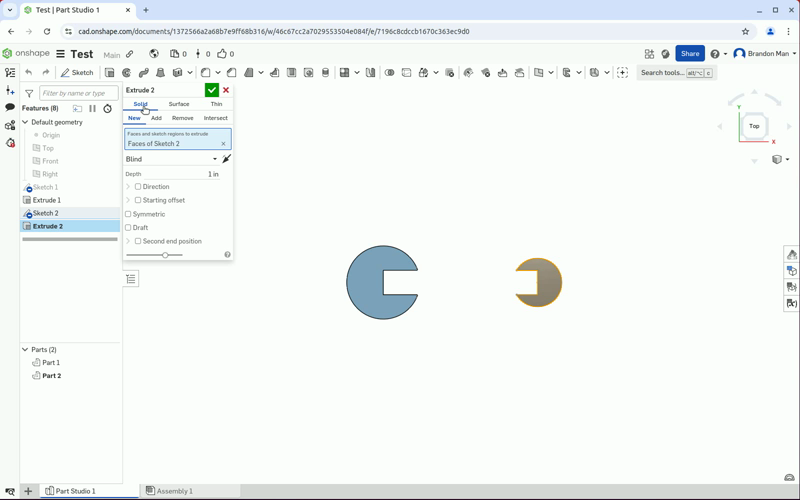
click(143, 106)
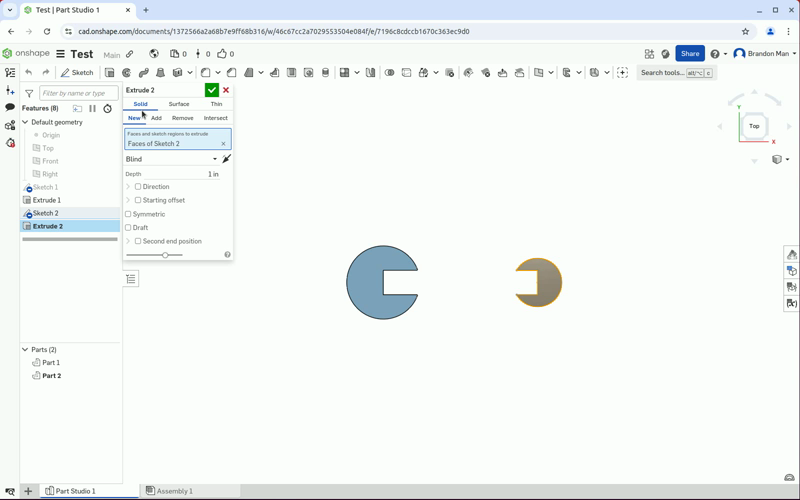
mouse_move(137, 120)
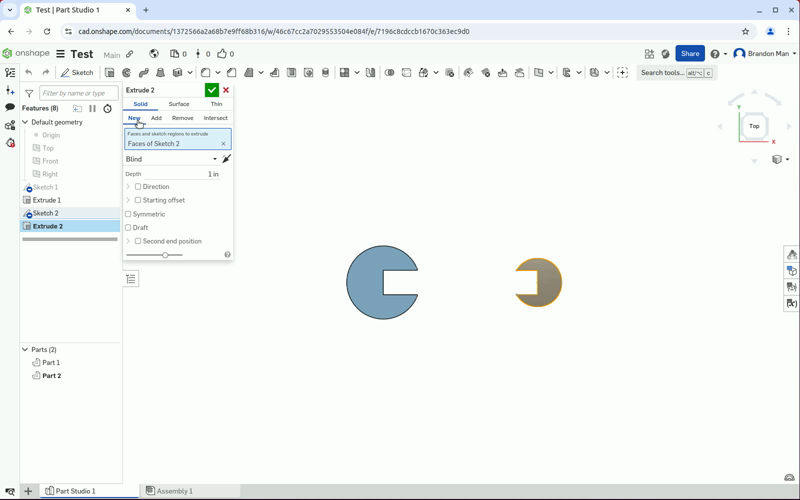
click(137, 120)
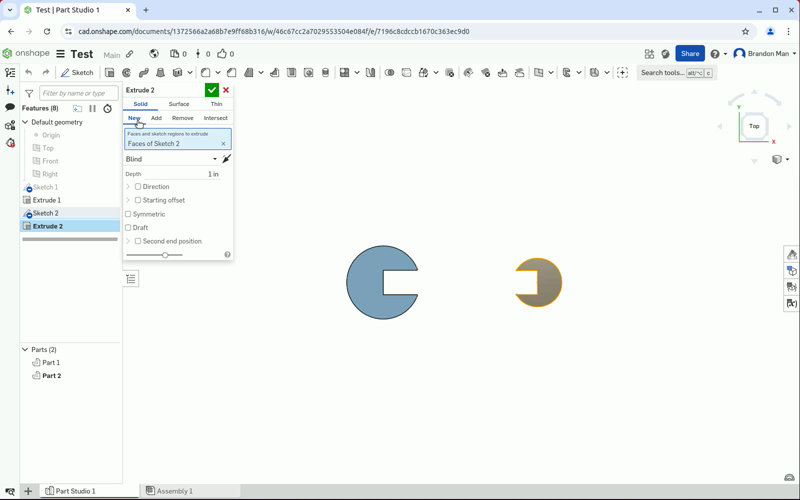
key(tab, 4)
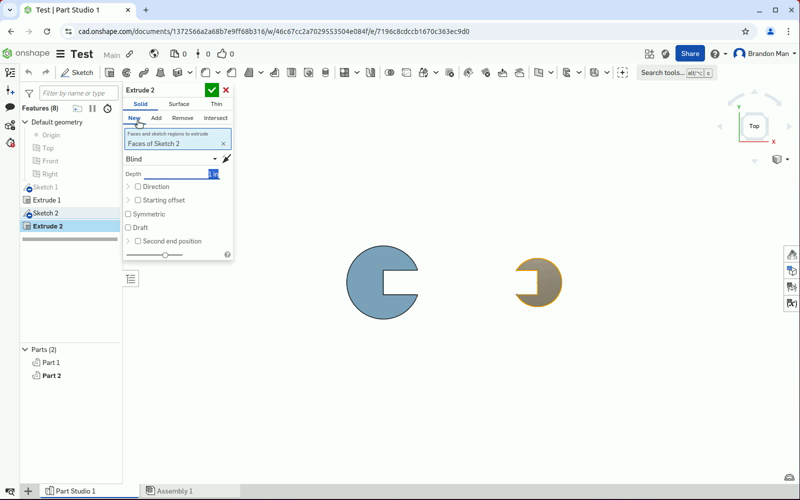
text(2.889)
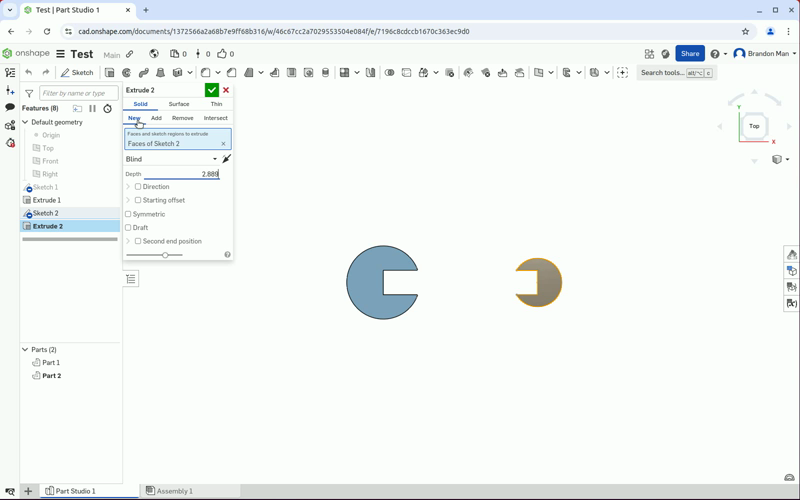
key(enter)
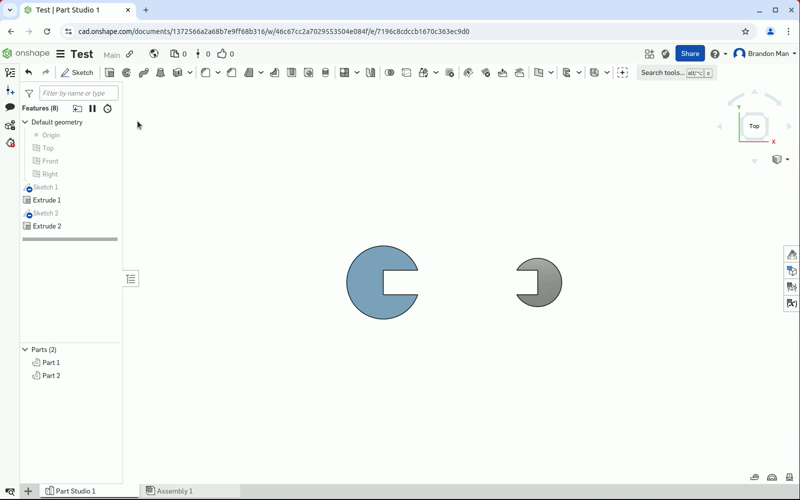
key(shift+h)
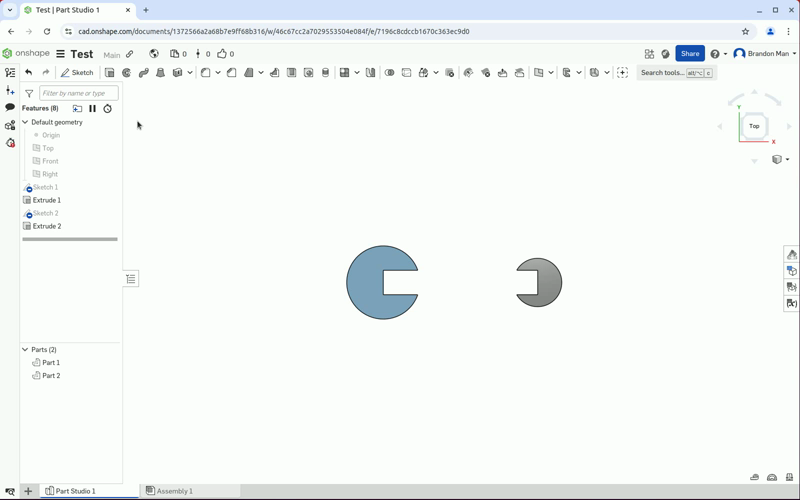
key(shift+h)
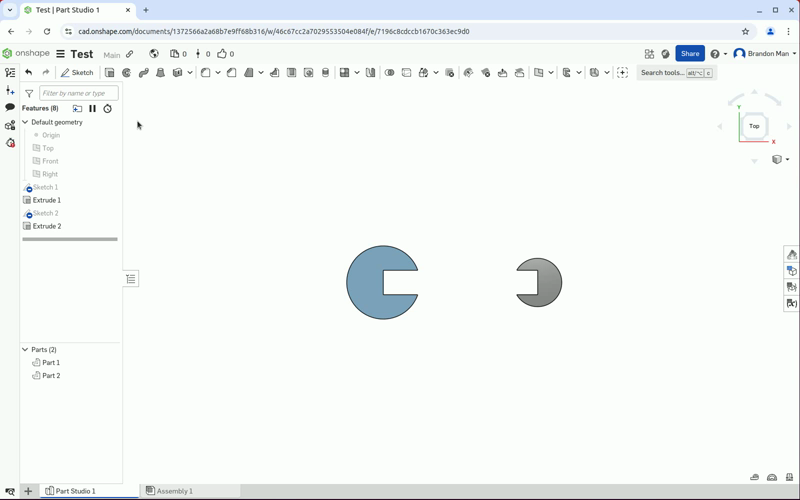
mouse_move(73, 189)
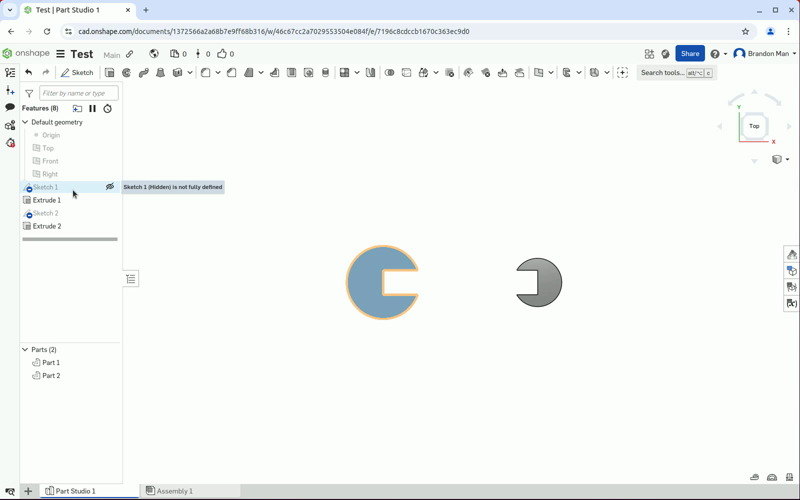
click(73, 189)
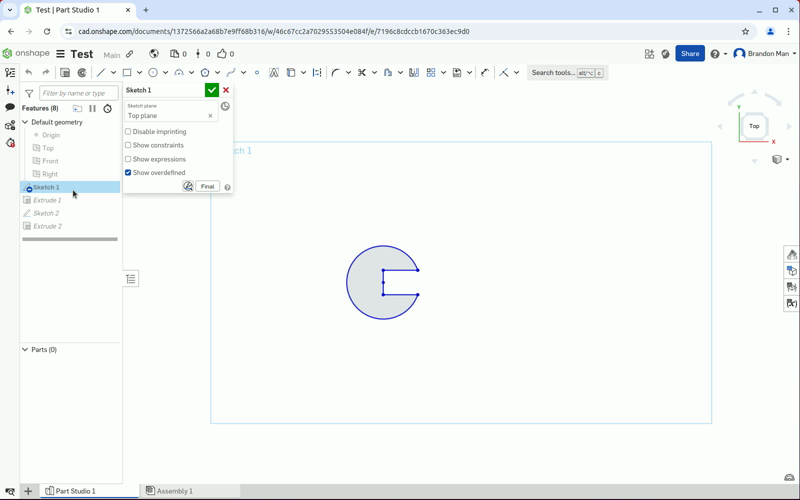
mouse_move(229, 92)
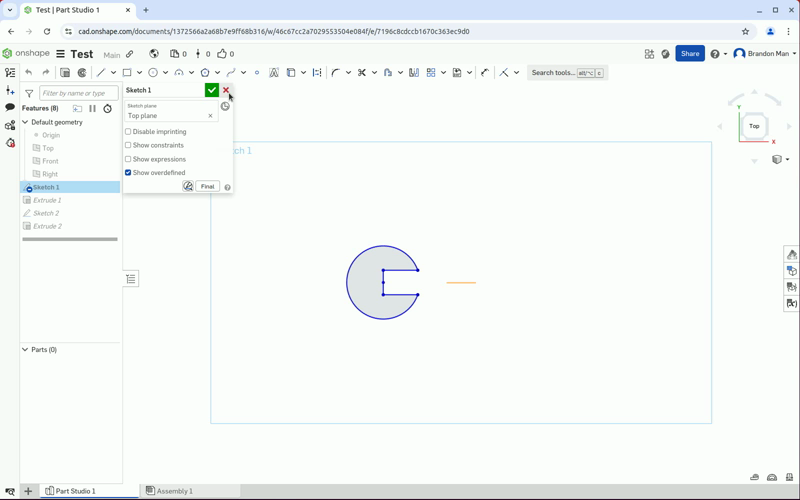
click(229, 92)
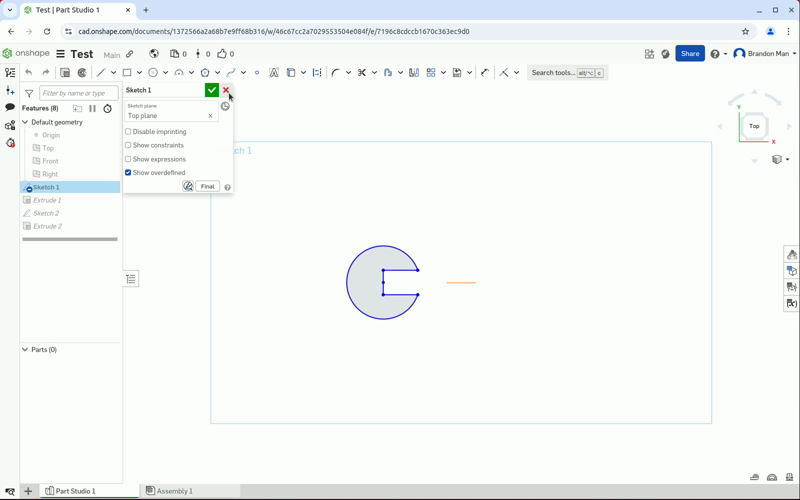
key(shift+s)
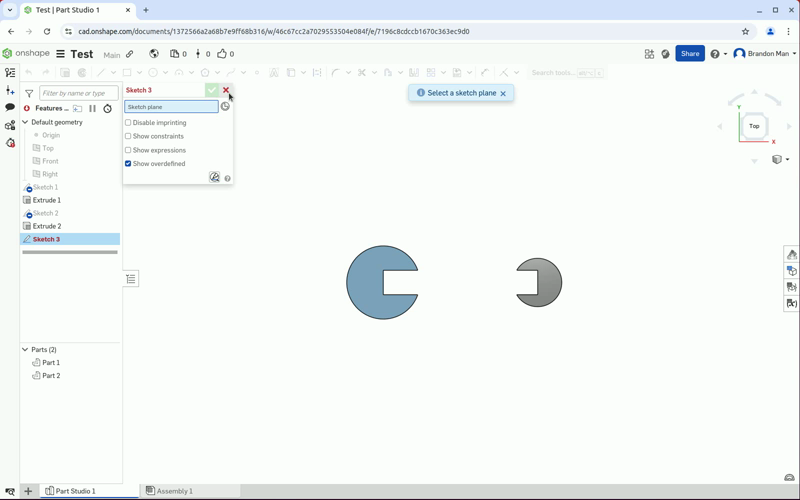
mouse_move(73, 150)
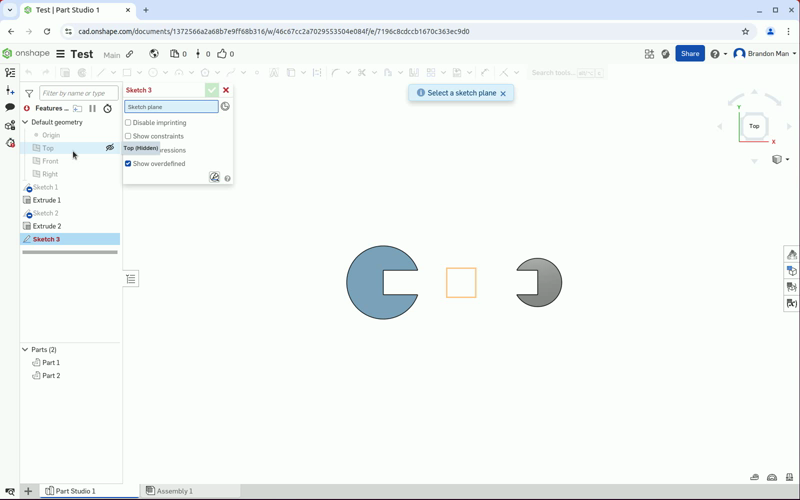
click(73, 150)
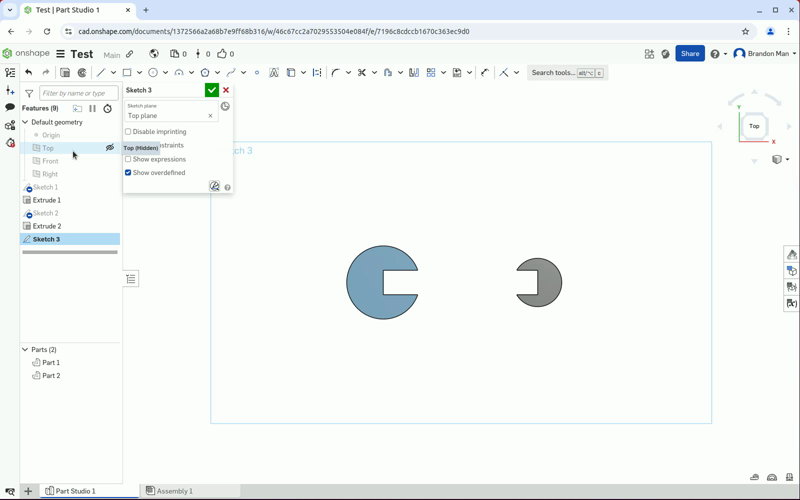
mouse_move(73, 352)
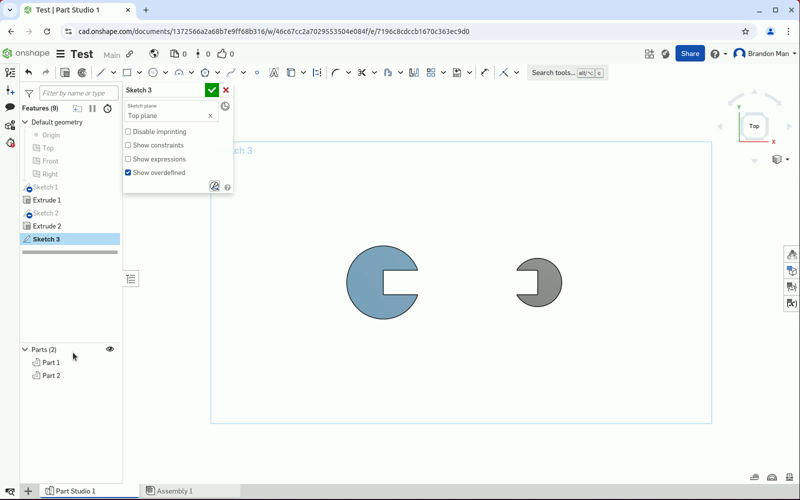
key(y)
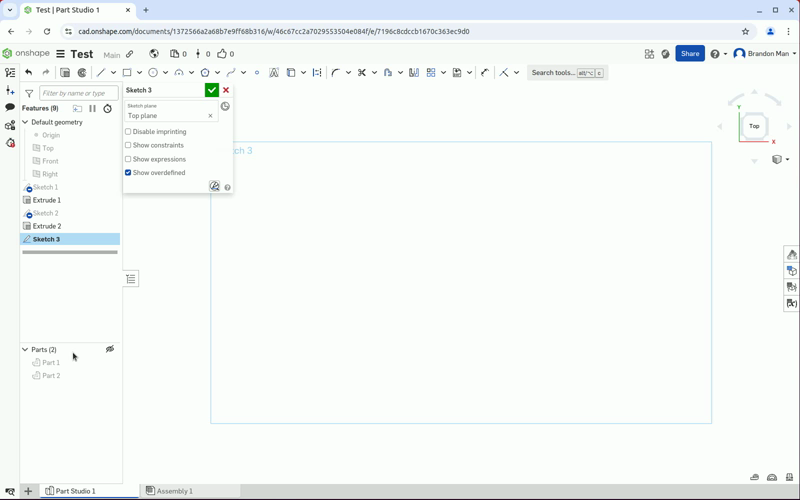
key(l)
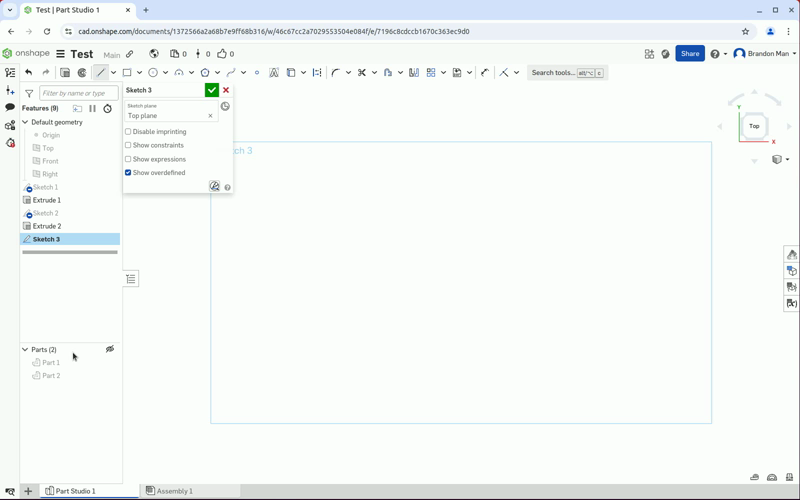
key_down(shift)
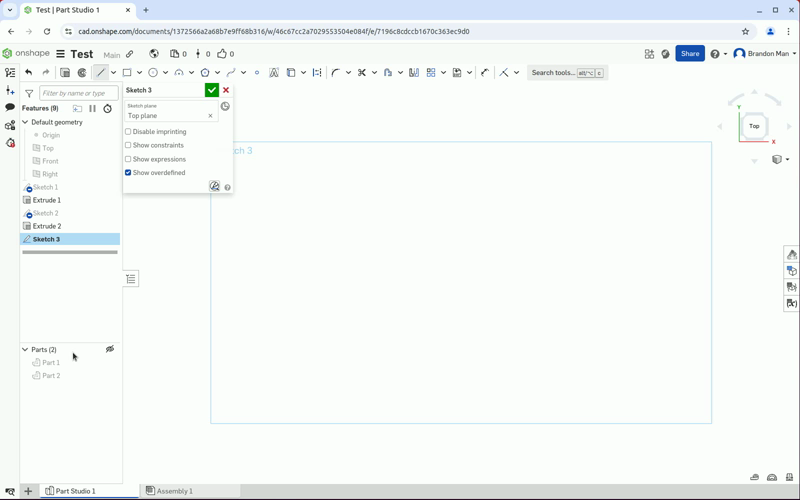
mouse_move(383, 294)
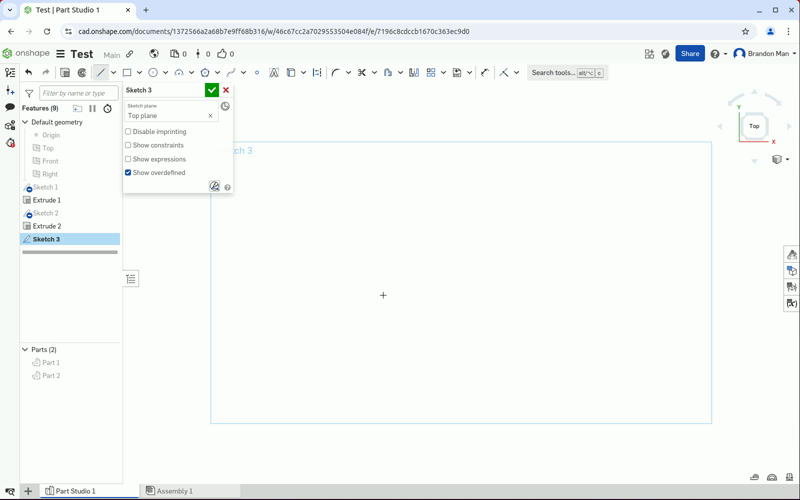
click(383, 294)
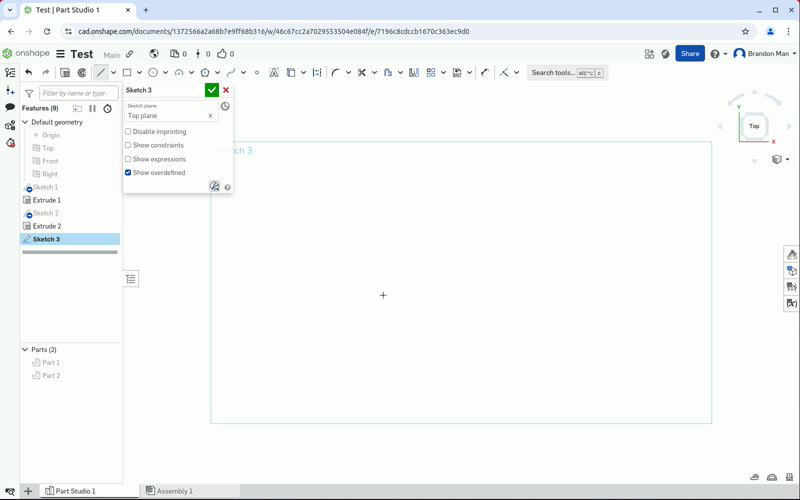
key_up(shift)
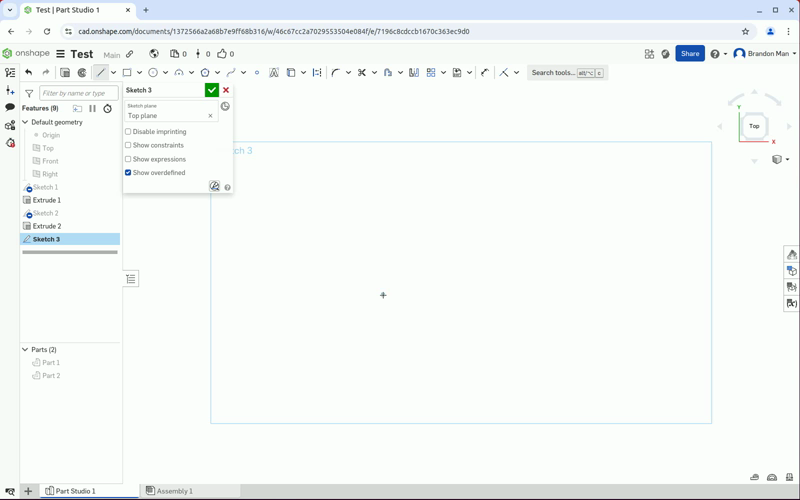
key_down(shift)
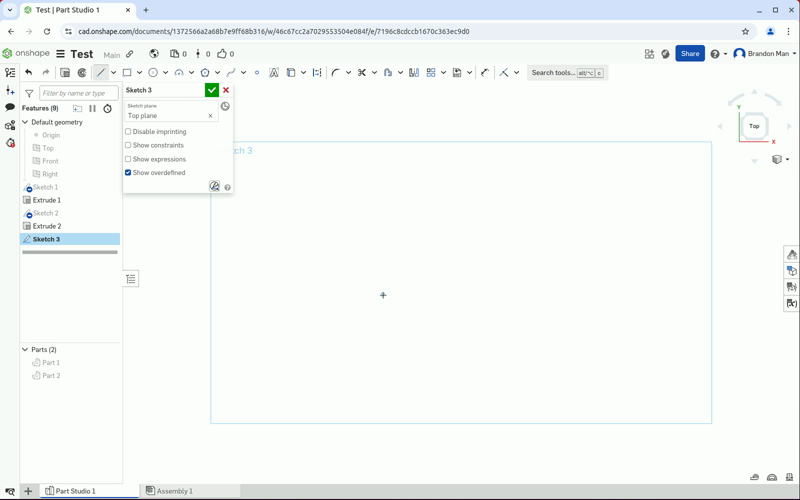
mouse_move(413, 294)
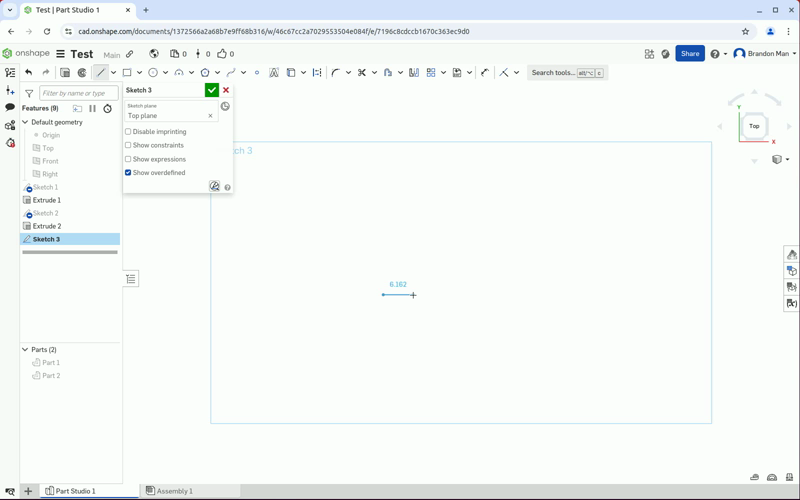
mouse_move(417, 294)
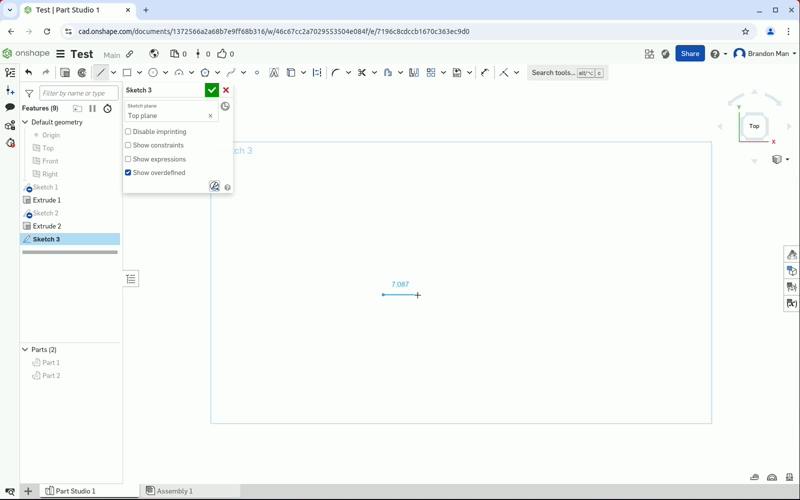
click(417, 294)
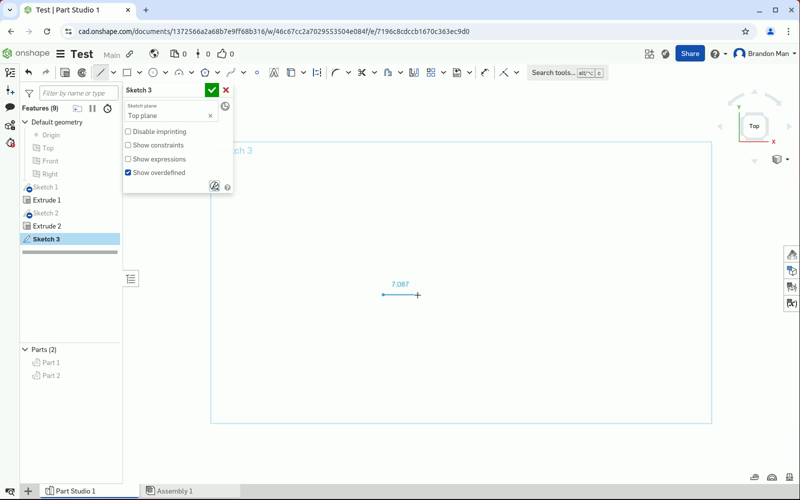
key_up(shift)
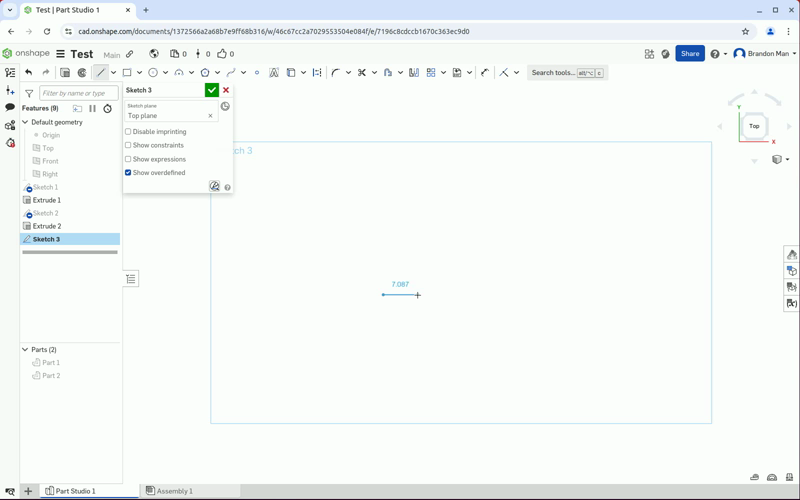
key(esc)
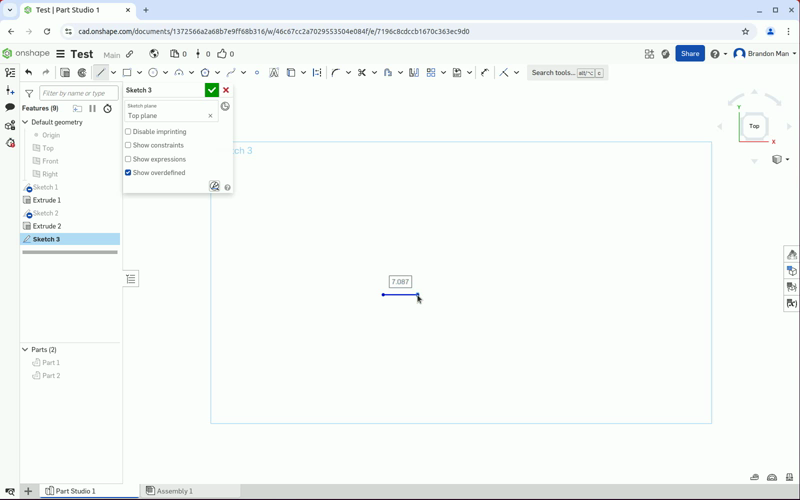
key(a)
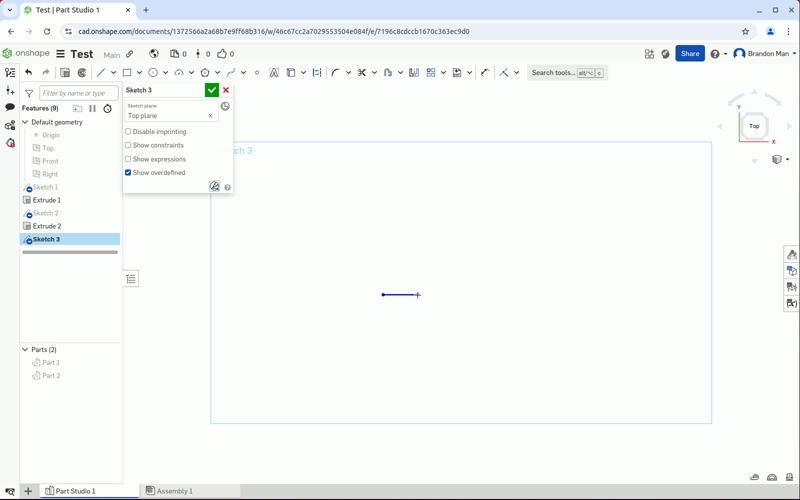
mouse_move(417, 294)
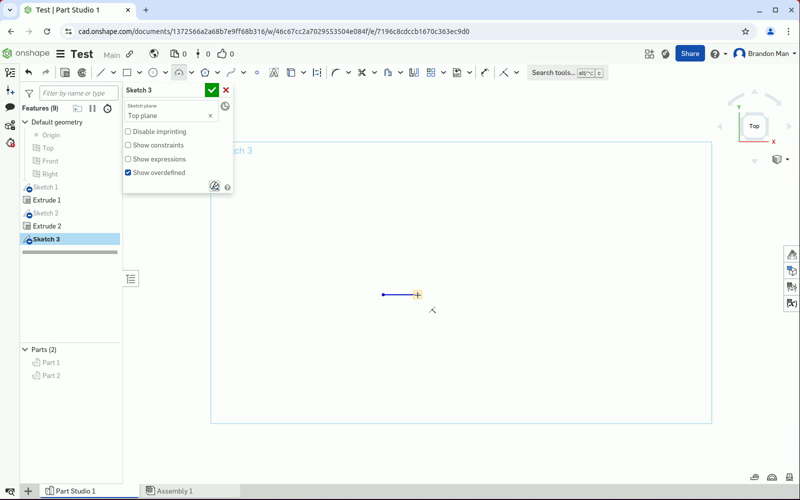
click(417, 294)
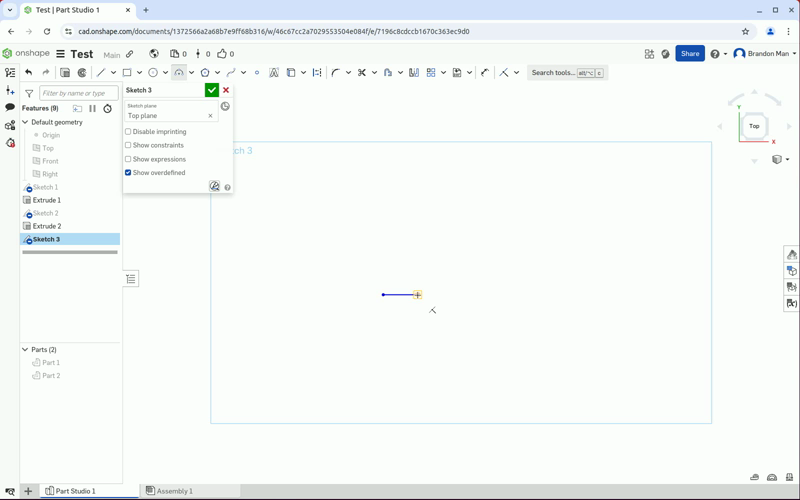
key_down(shift)
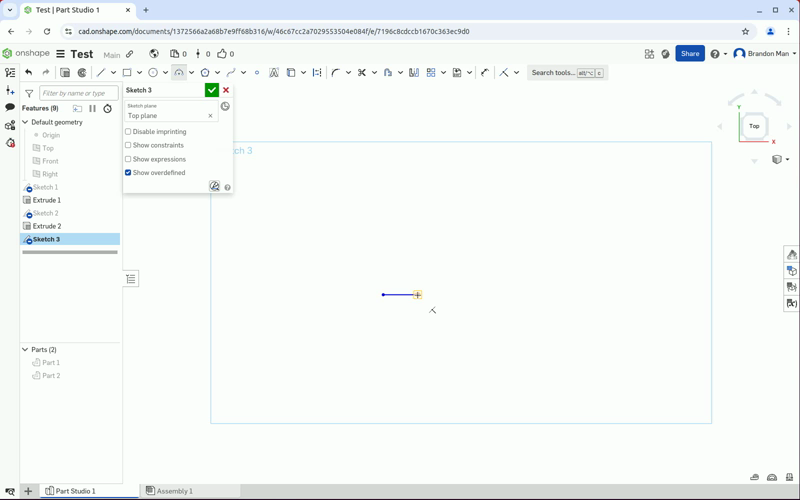
mouse_move(417, 270)
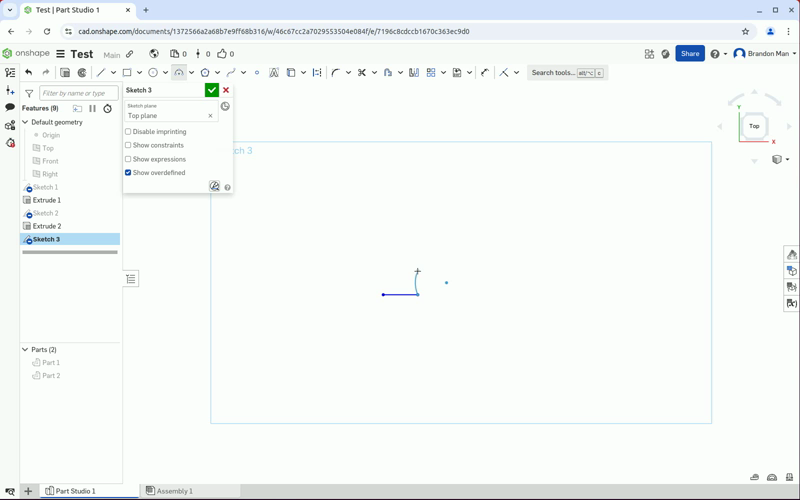
click(417, 270)
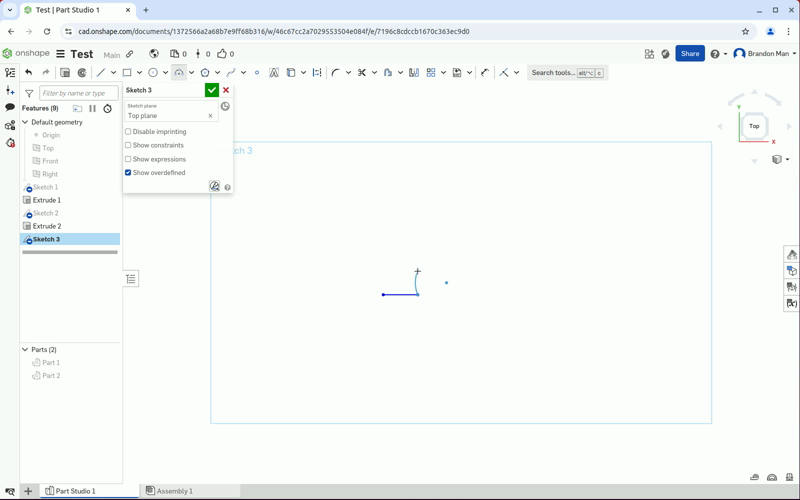
mouse_move(419, 282)
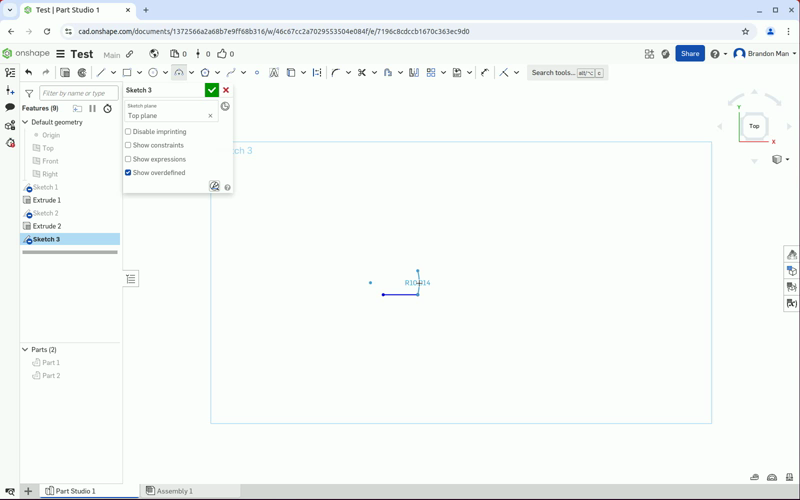
click(419, 282)
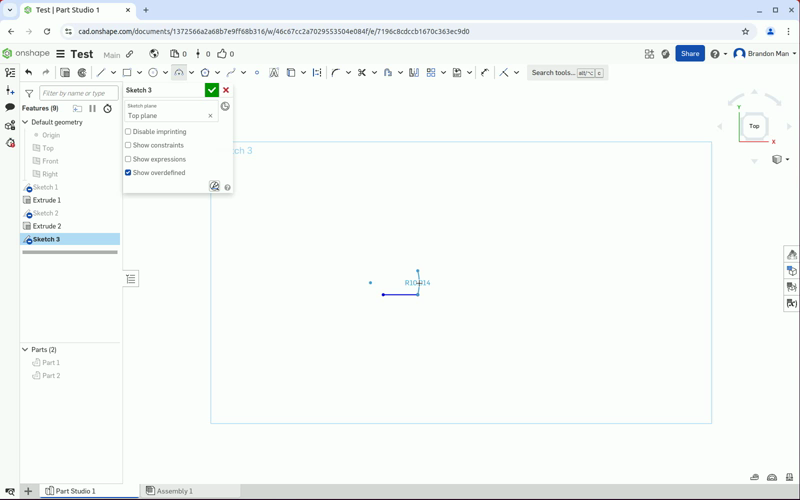
key_up(shift)
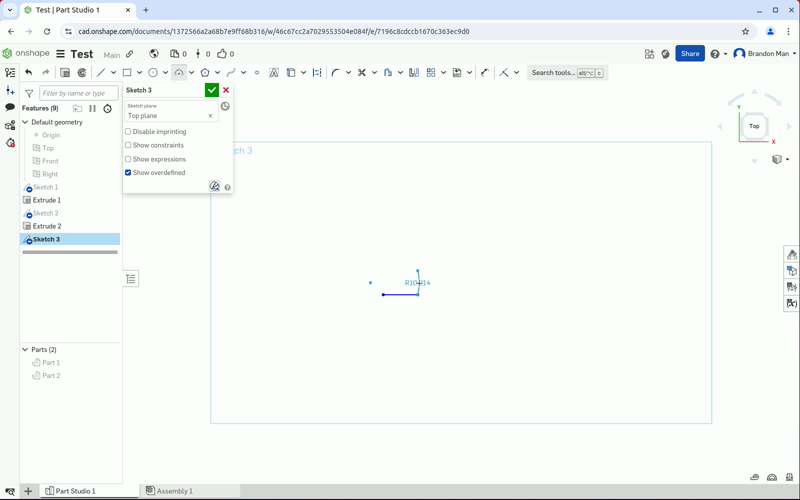
key(esc)
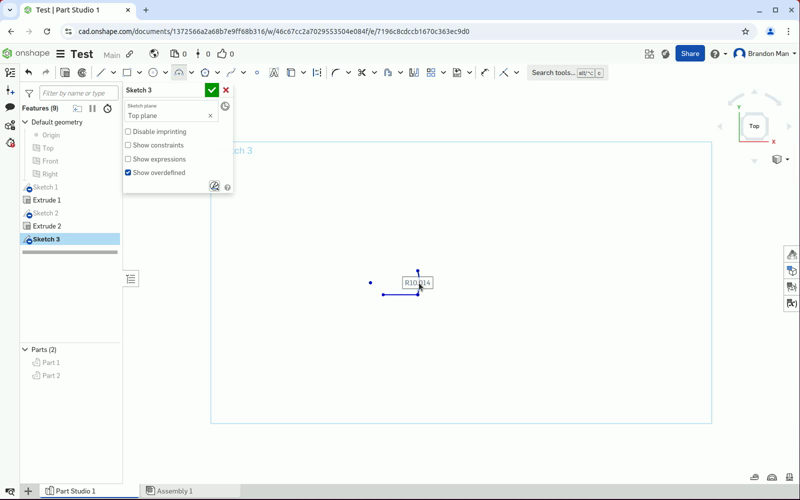
key(l)
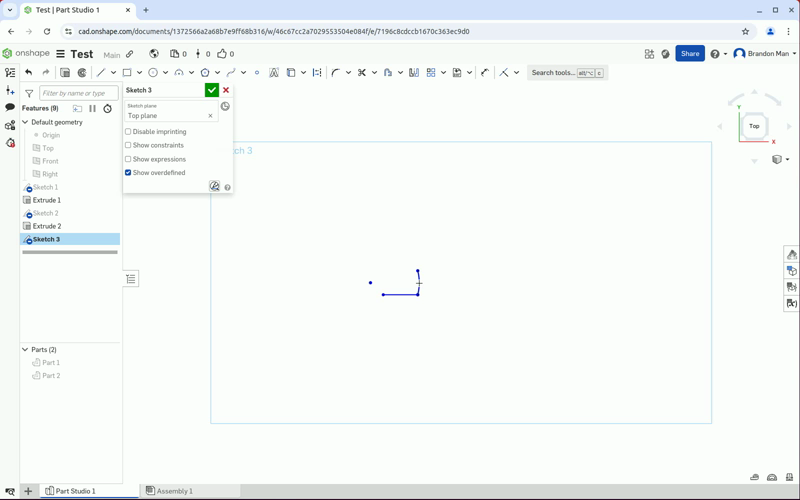
mouse_move(417, 270)
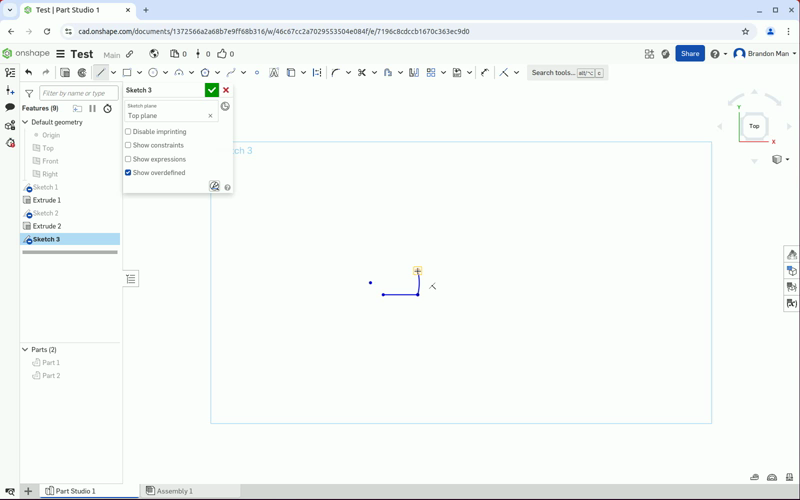
click(417, 270)
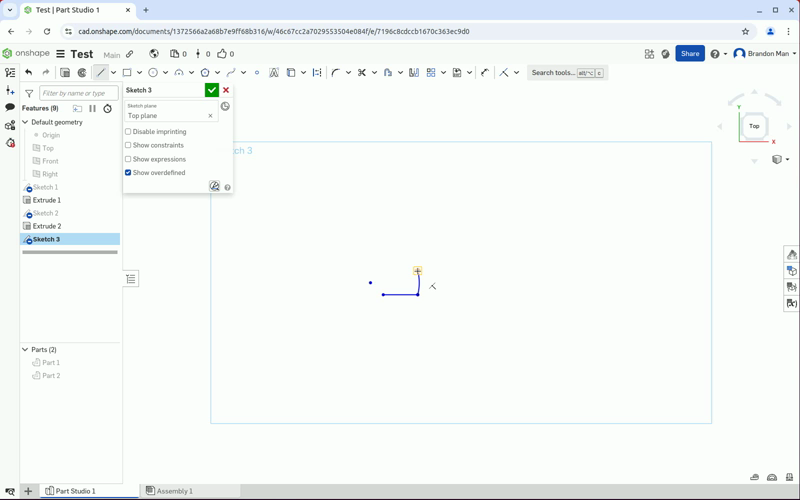
key_down(shift)
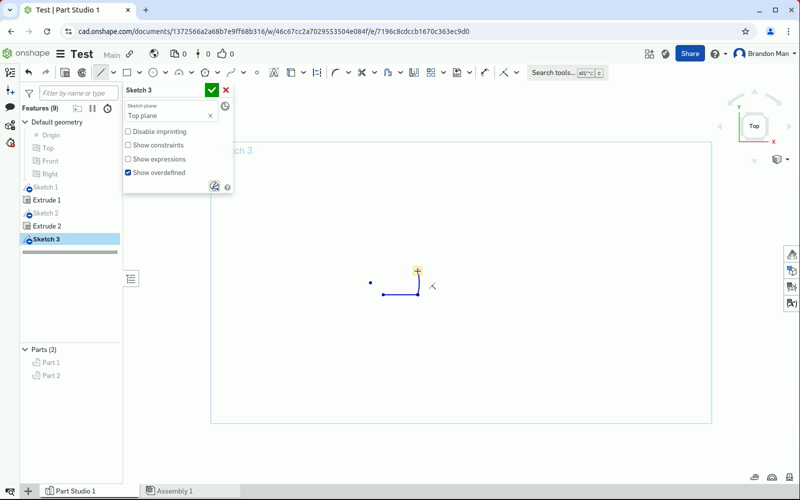
mouse_move(447, 270)
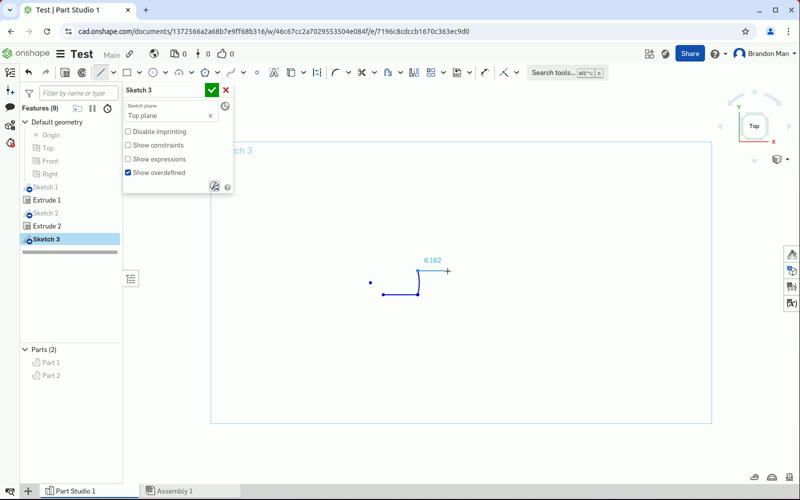
mouse_move(383, 270)
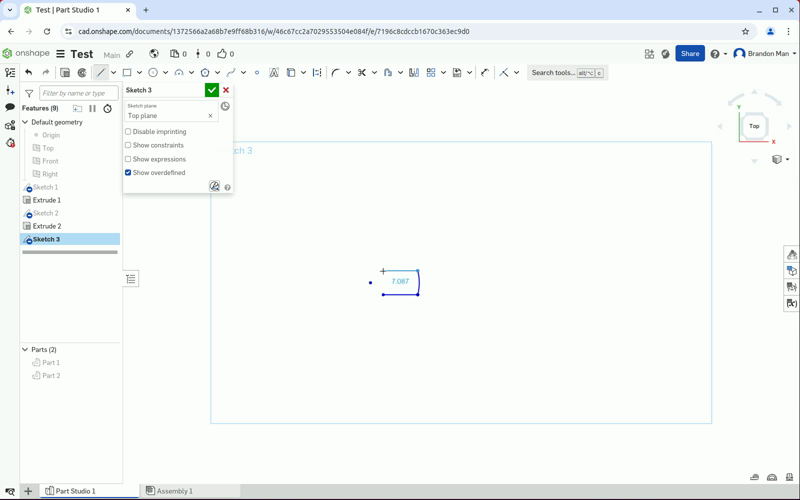
click(383, 270)
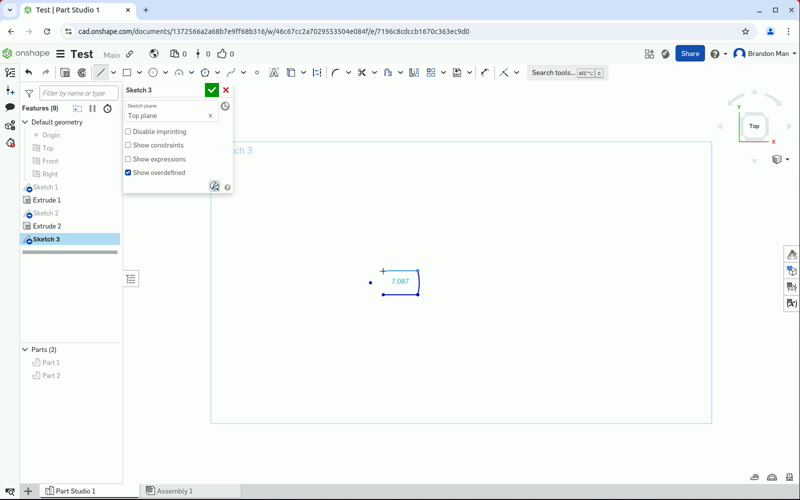
key_up(shift)
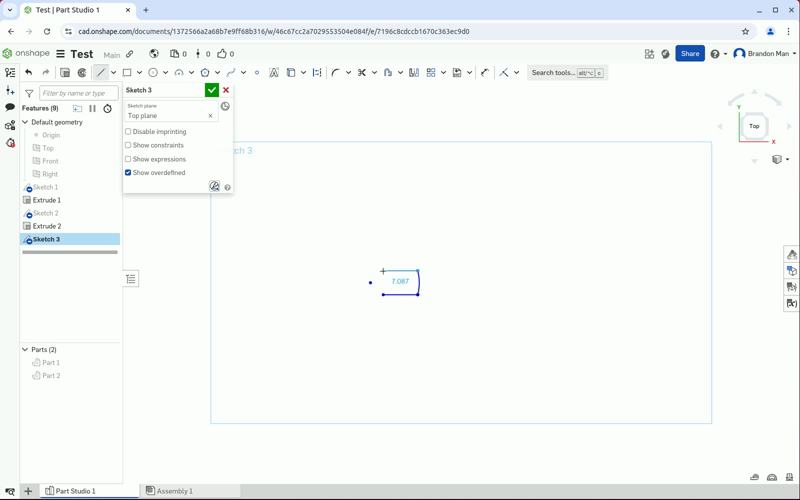
mouse_move(413, 270)
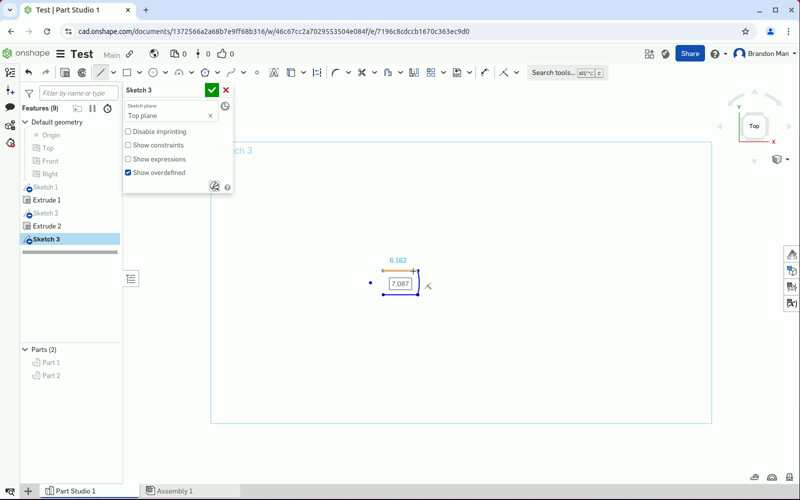
key_down(shift)
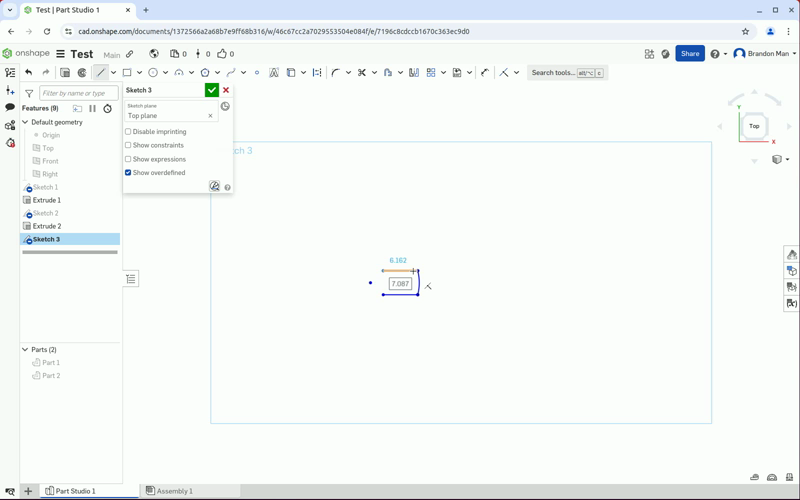
mouse_move(383, 294)
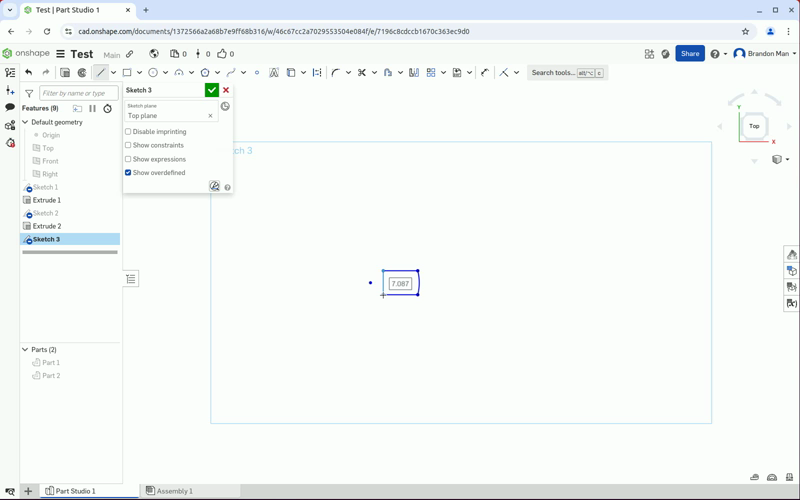
key_up(shift)
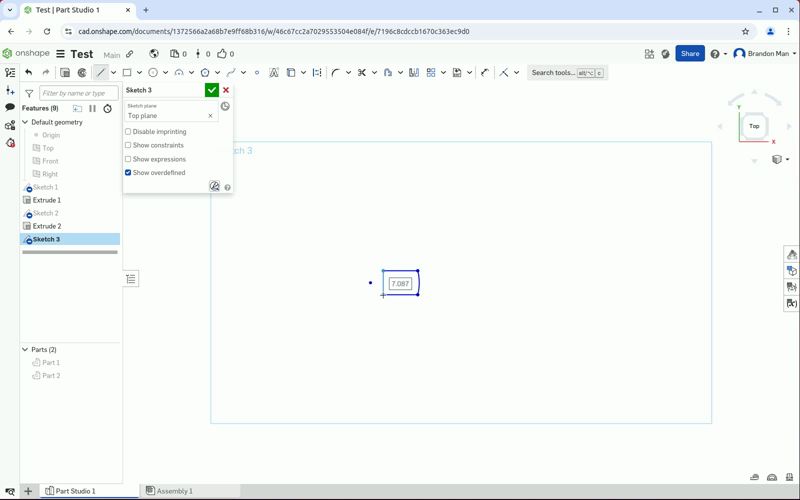
click(383, 294)
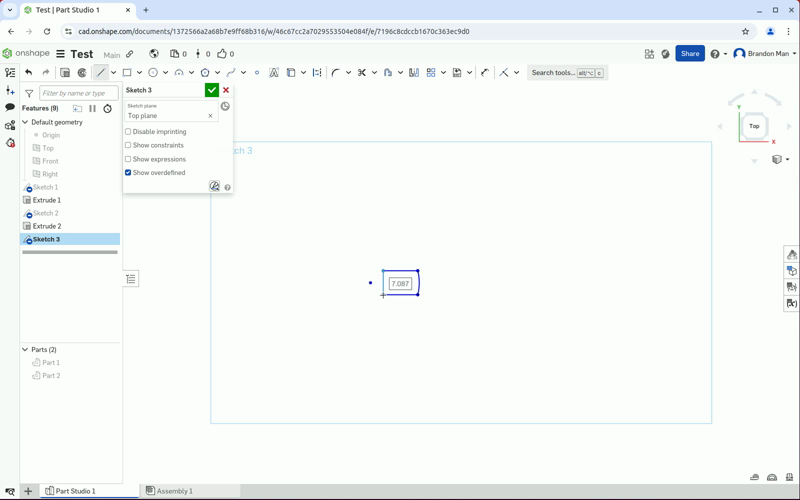
key(esc)
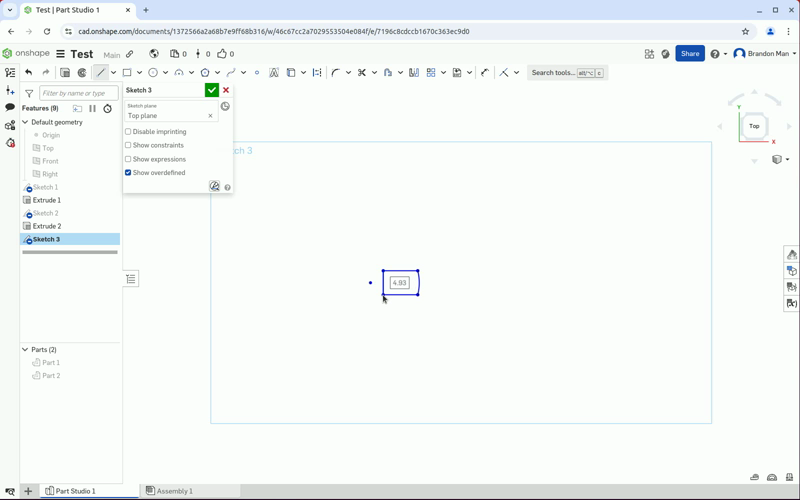
mouse_move(409, 279)
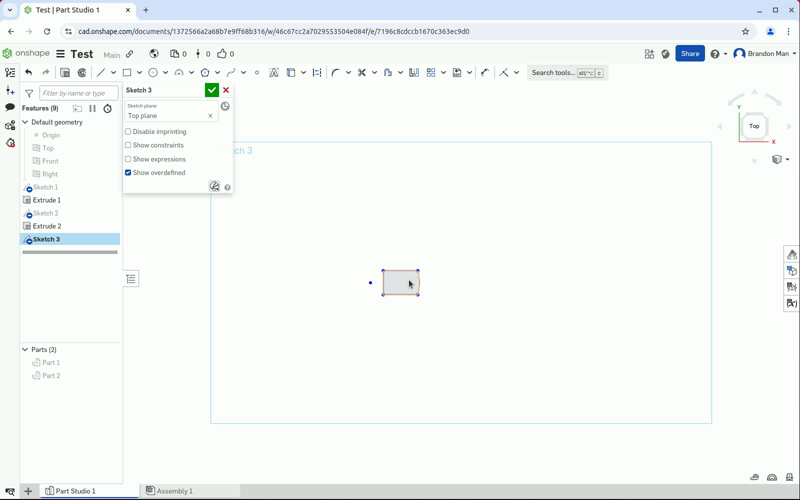
scroll(6)
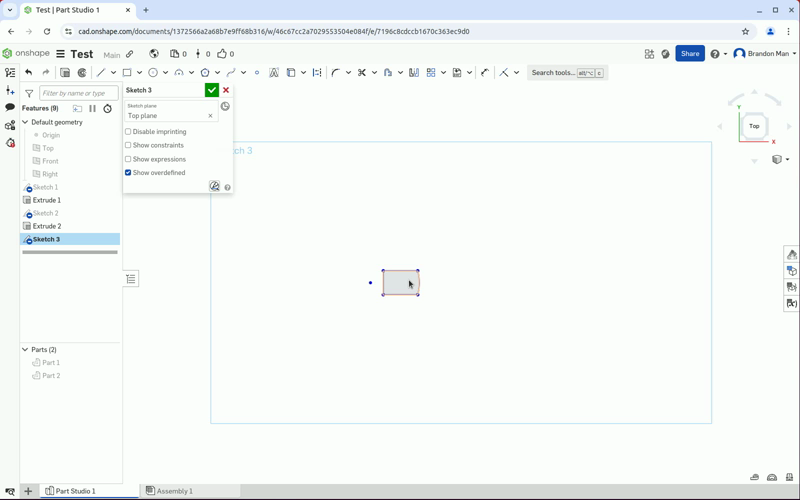
scroll(6)
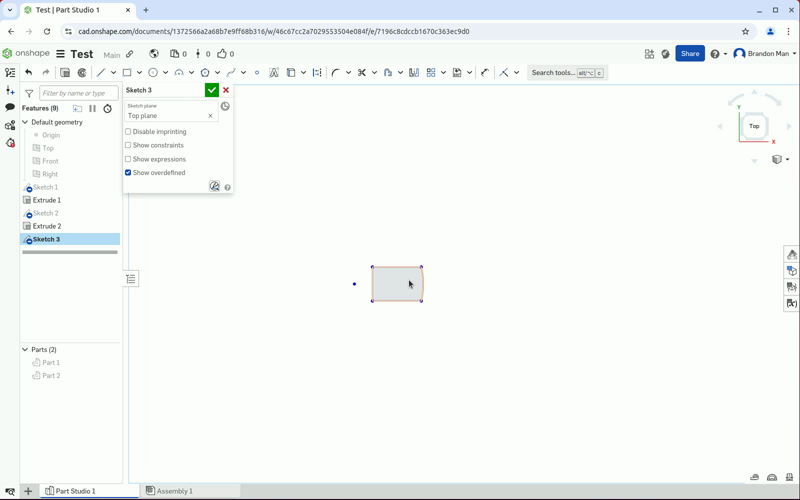
scroll(6)
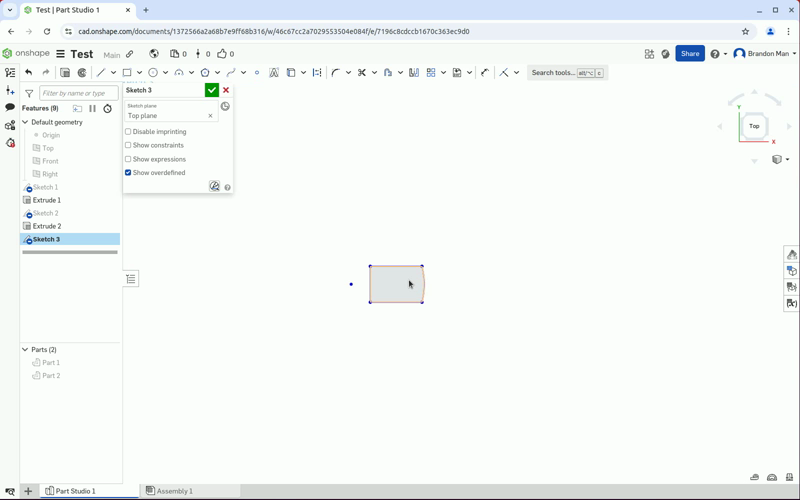
scroll(6)
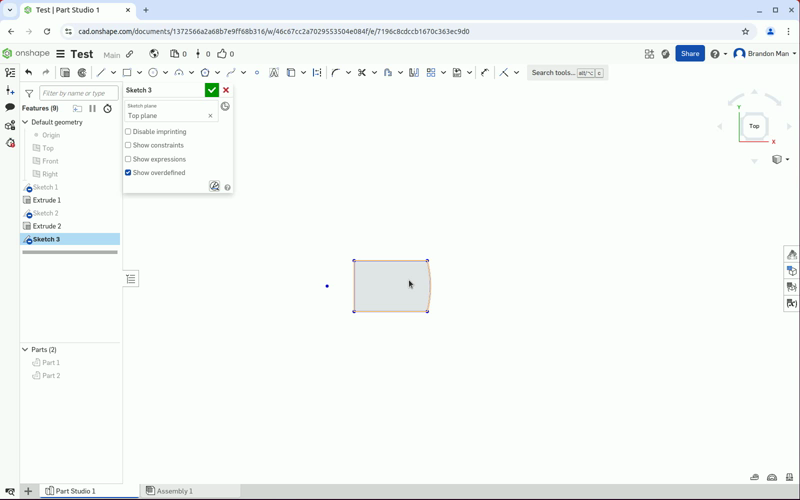
scroll(6)
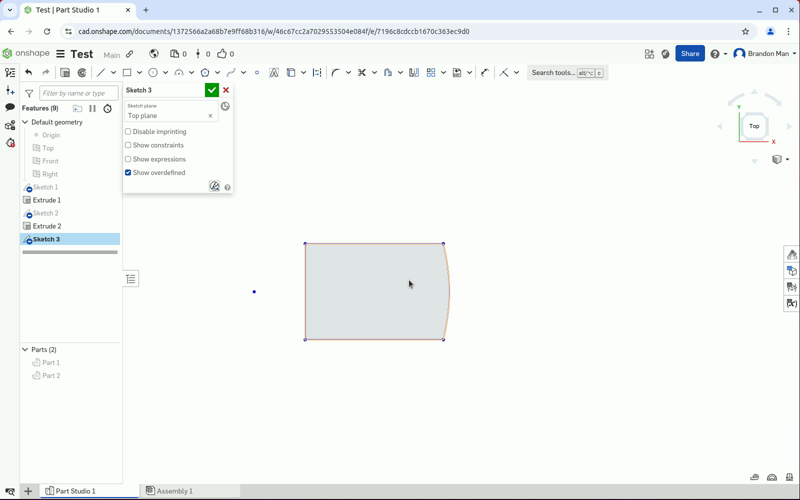
scroll(6)
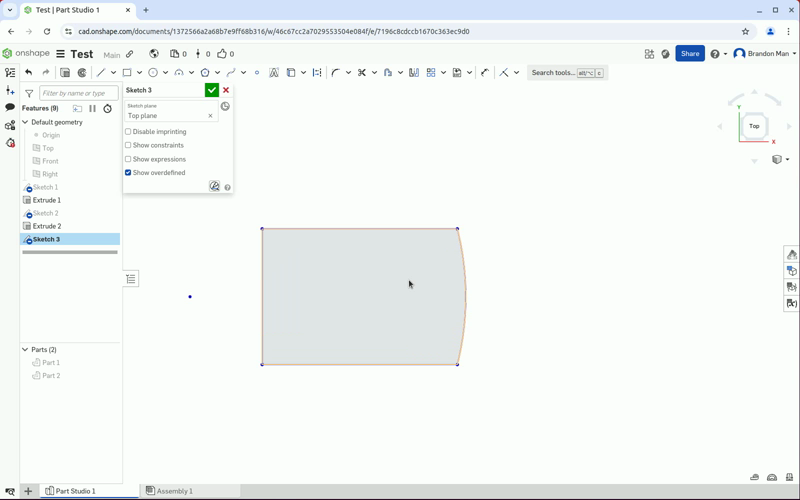
scroll(6)
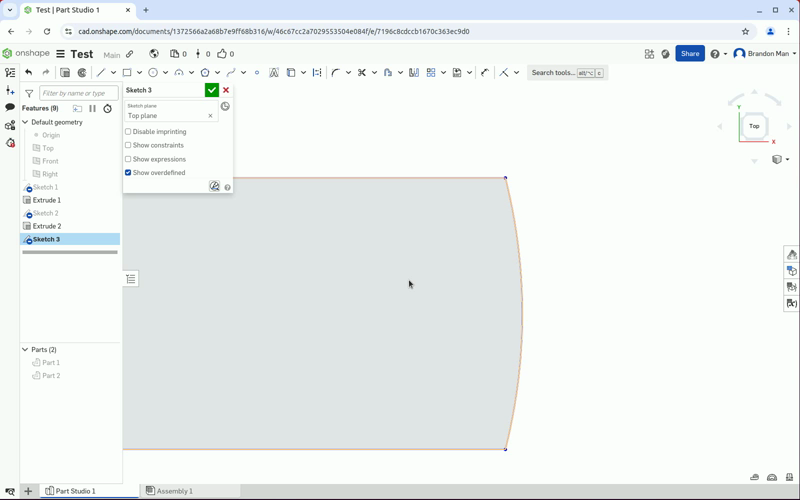
click(409, 279)
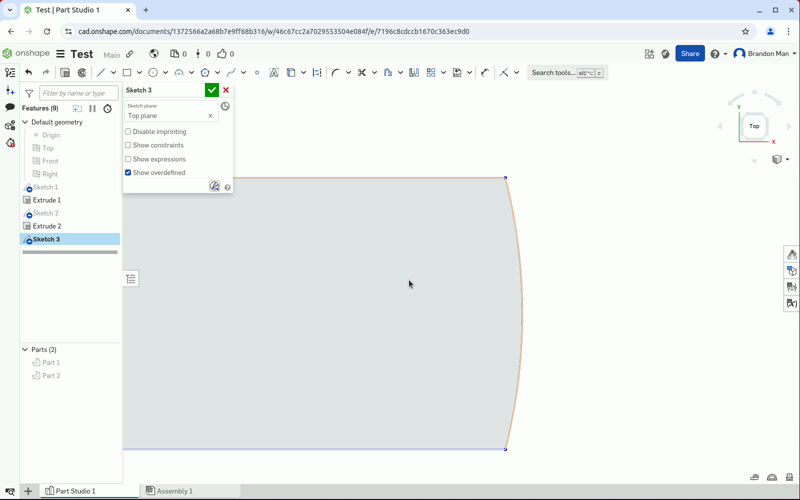
scroll(-6)
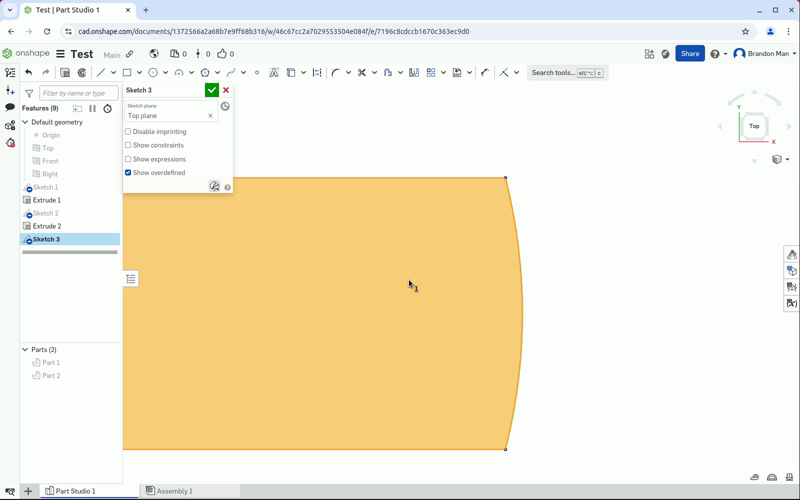
scroll(-6)
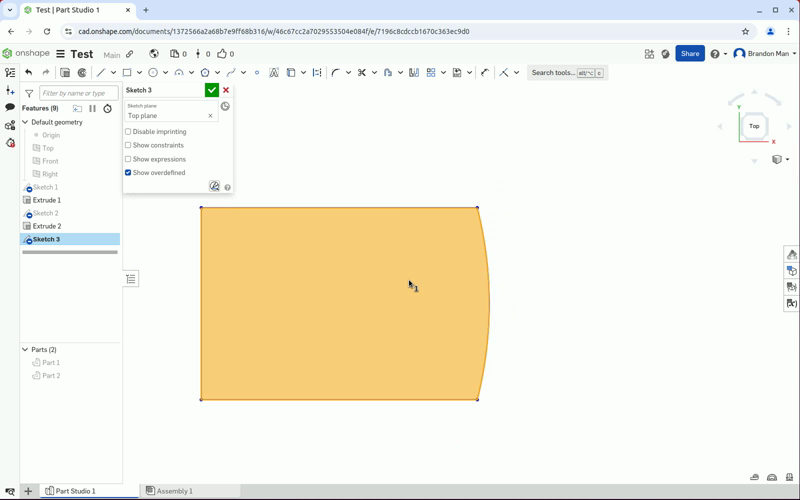
scroll(-6)
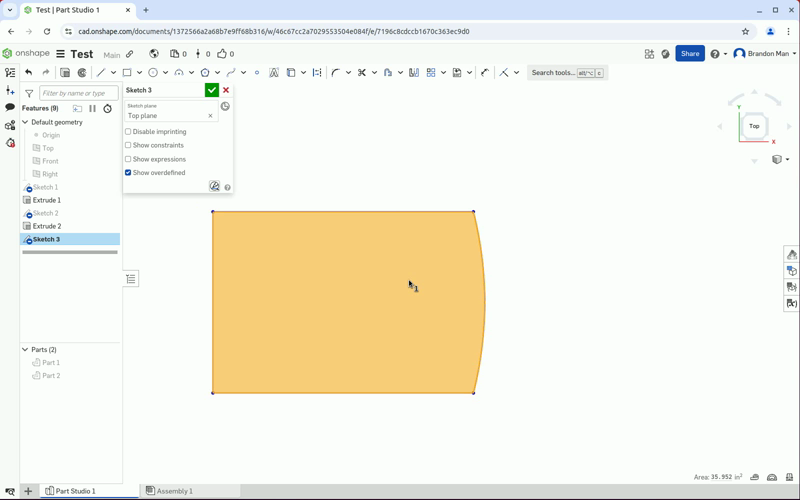
scroll(-6)
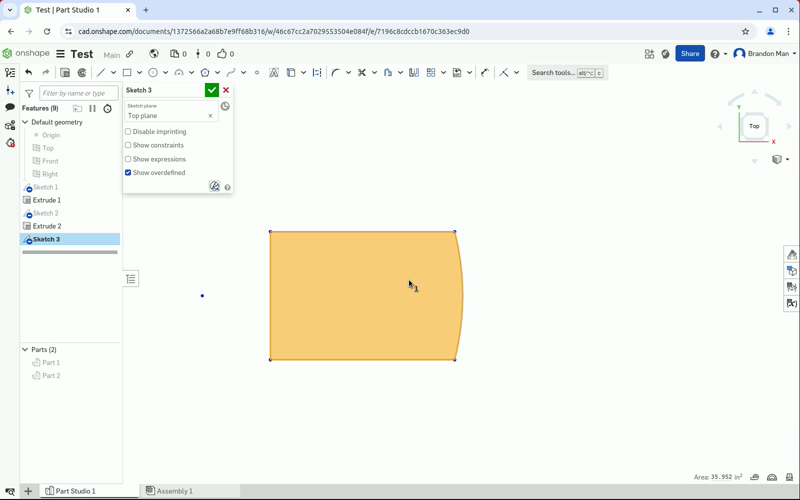
scroll(-6)
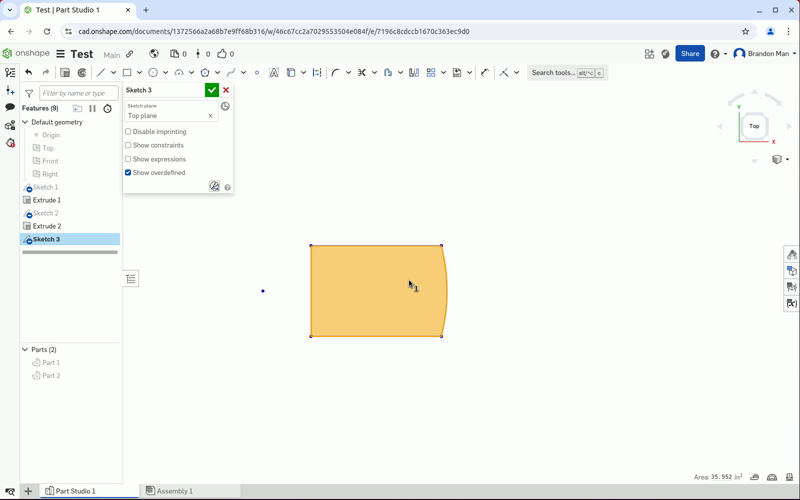
scroll(-6)
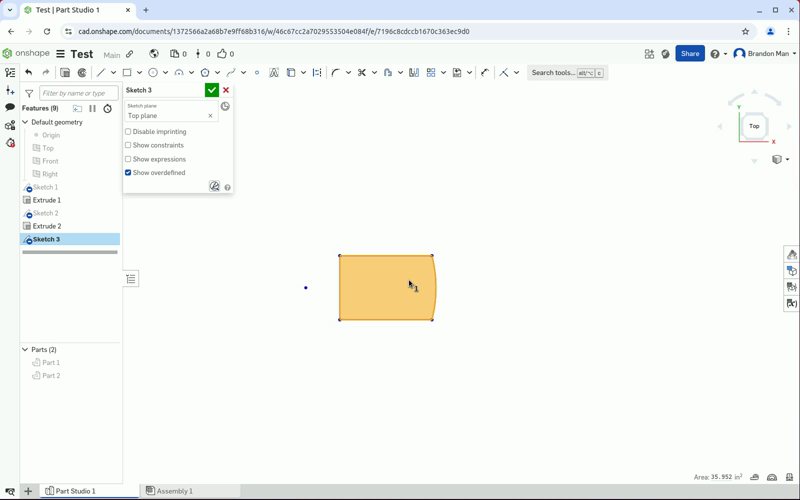
scroll(-6)
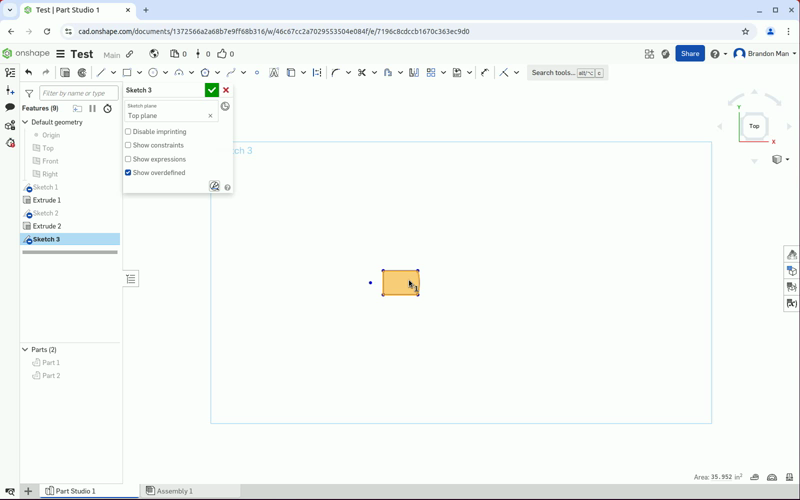
mouse_move(73, 352)
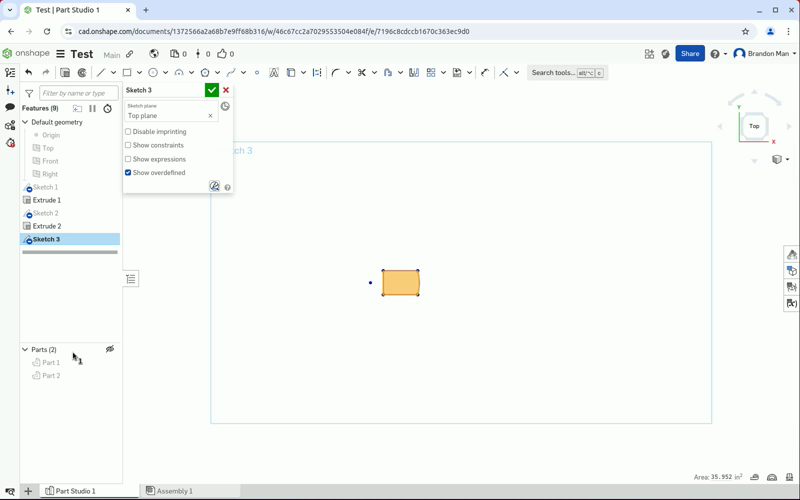
key(shift+y)
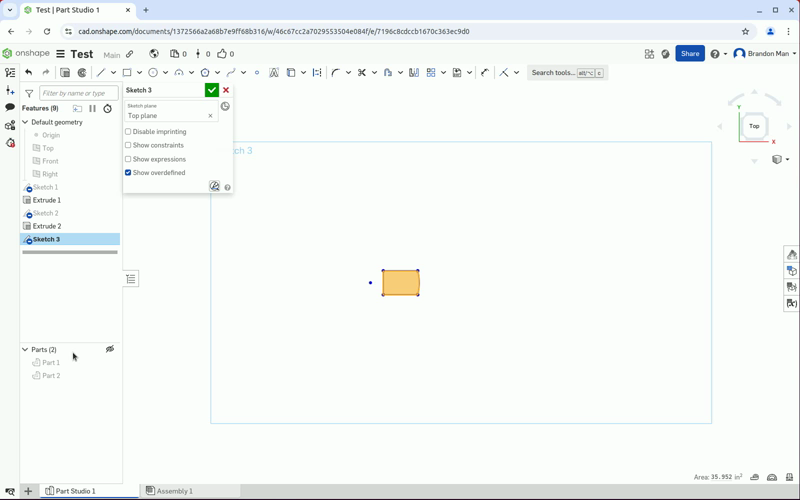
key(shift+e)
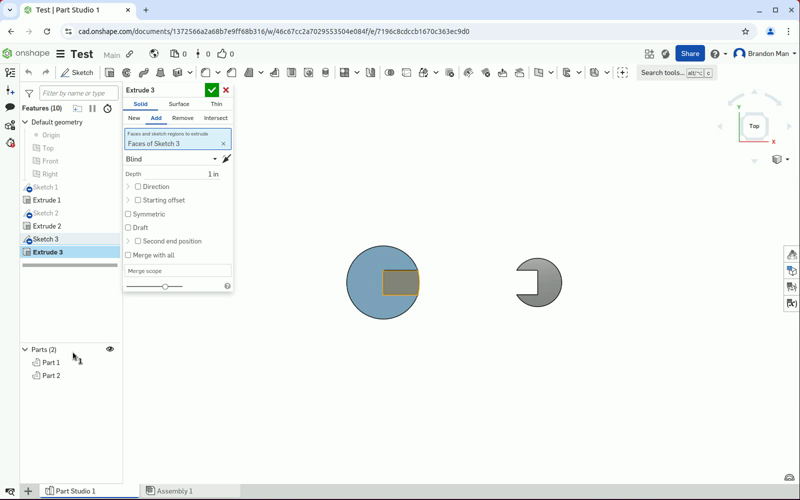
mouse_move(143, 106)
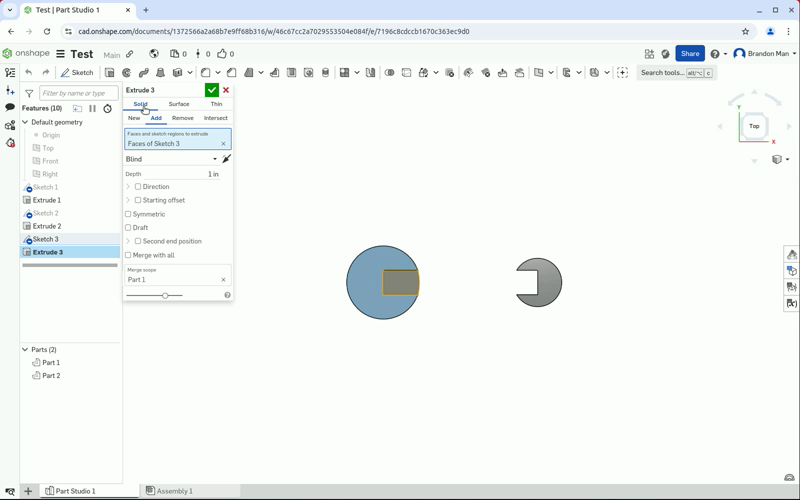
click(143, 106)
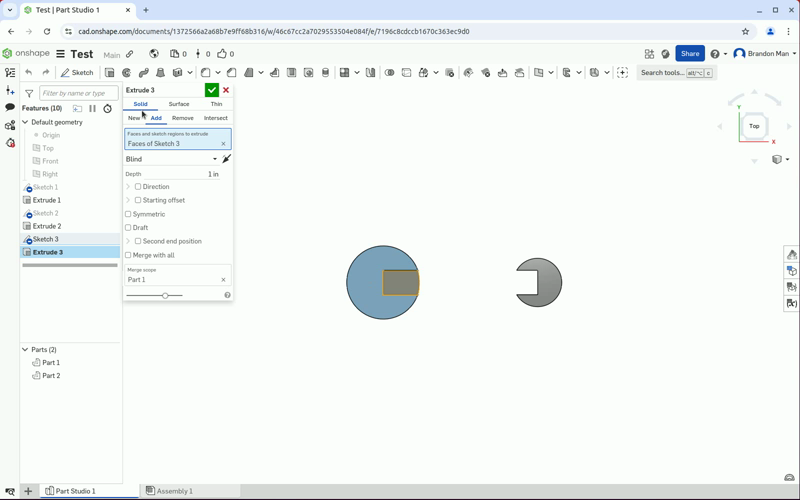
mouse_move(137, 120)
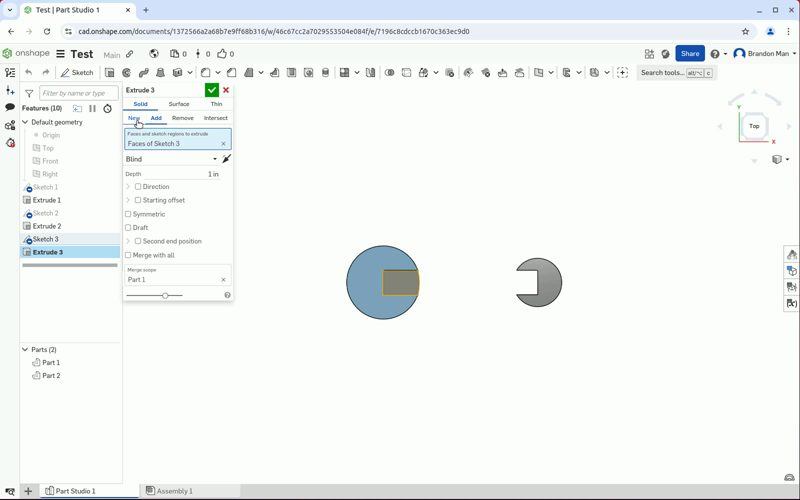
click(137, 120)
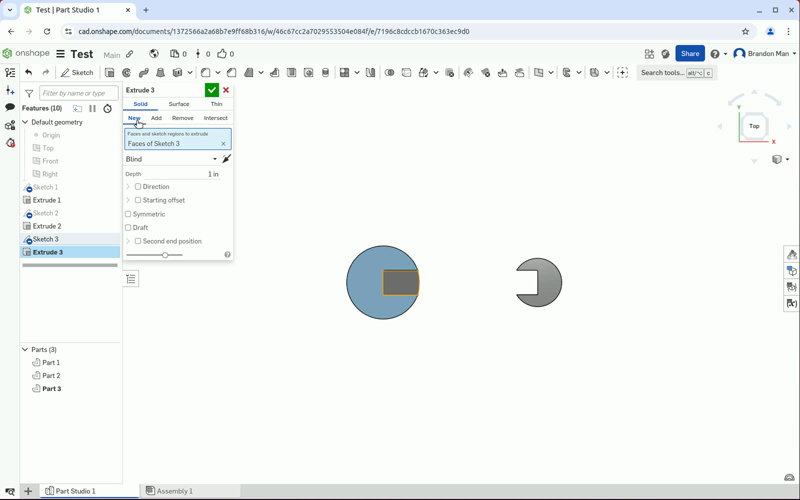
key(tab, 4)
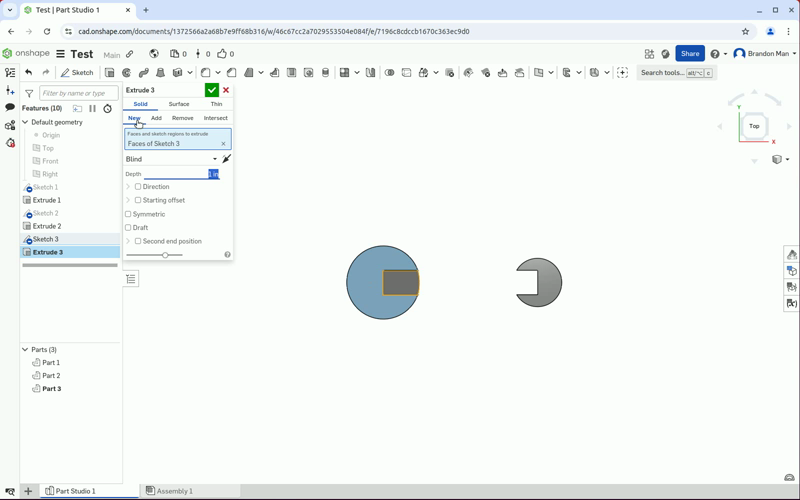
text(2.889)
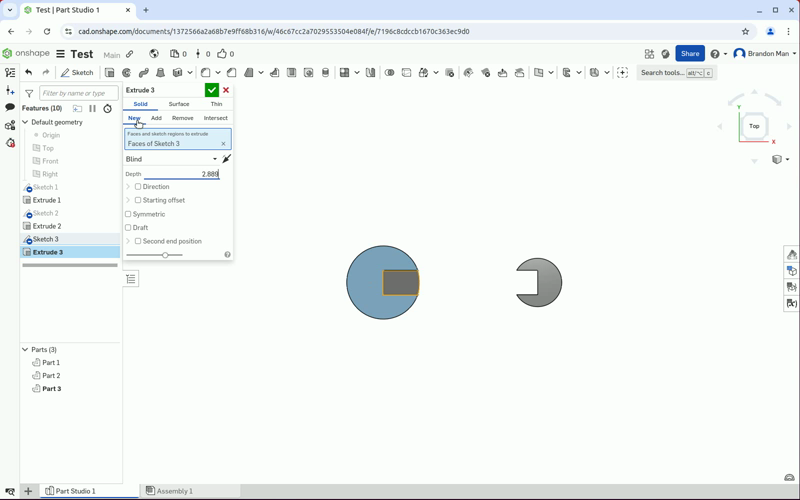
key(enter)
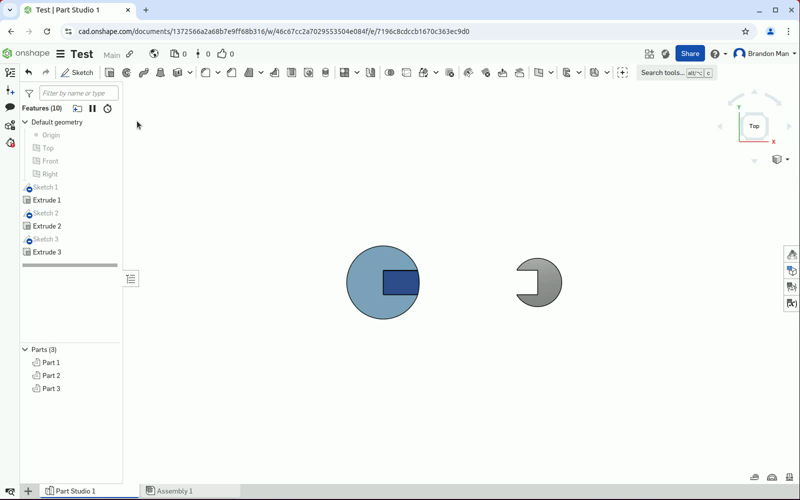
key(shift+h)
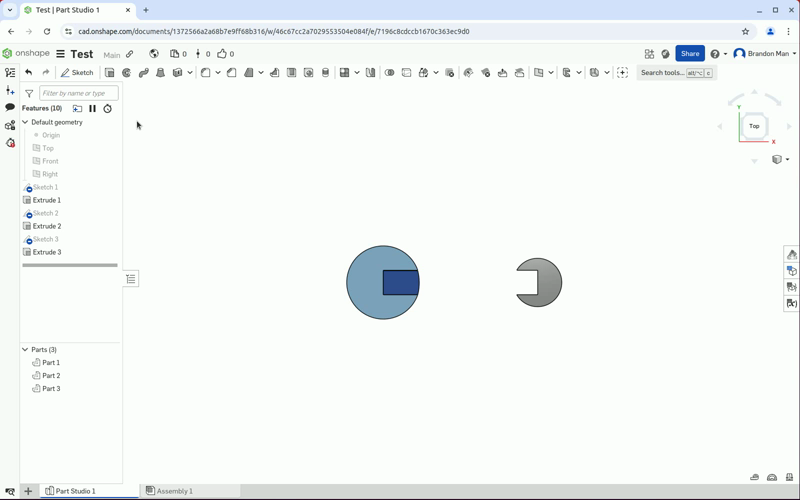
key(shift+h)
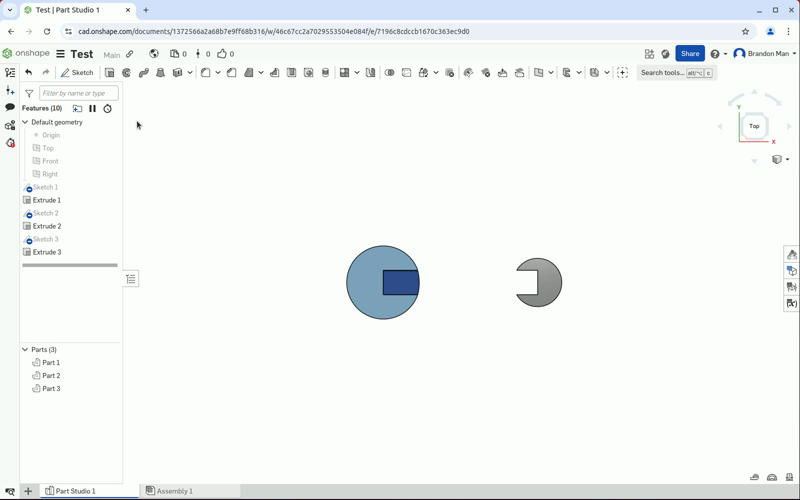
mouse_move(73, 189)
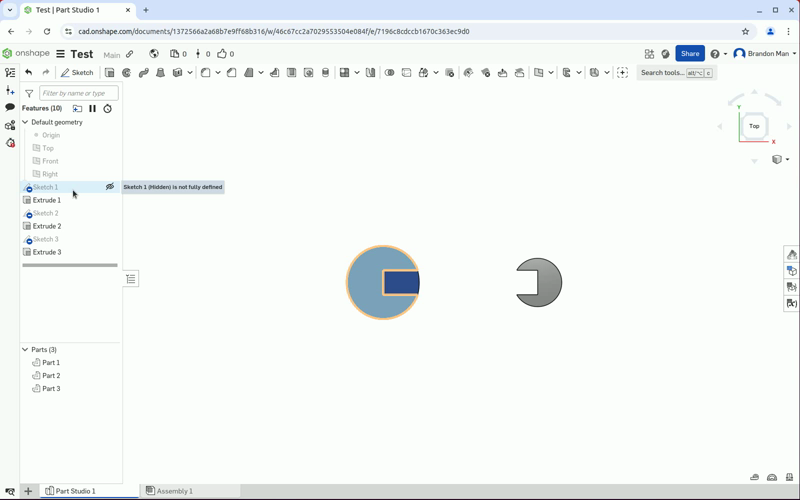
click(73, 189)
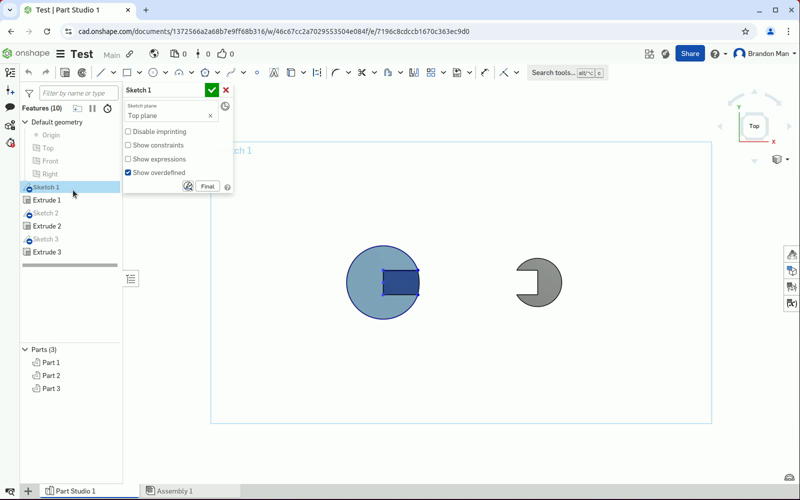
mouse_move(229, 92)
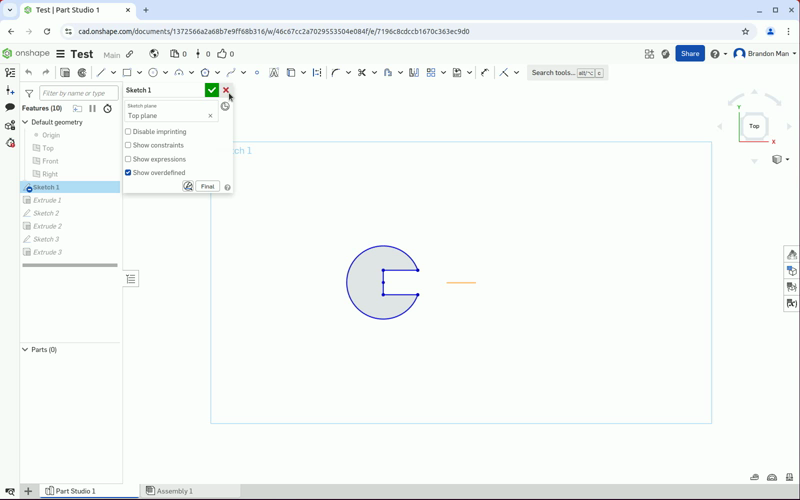
click(229, 92)
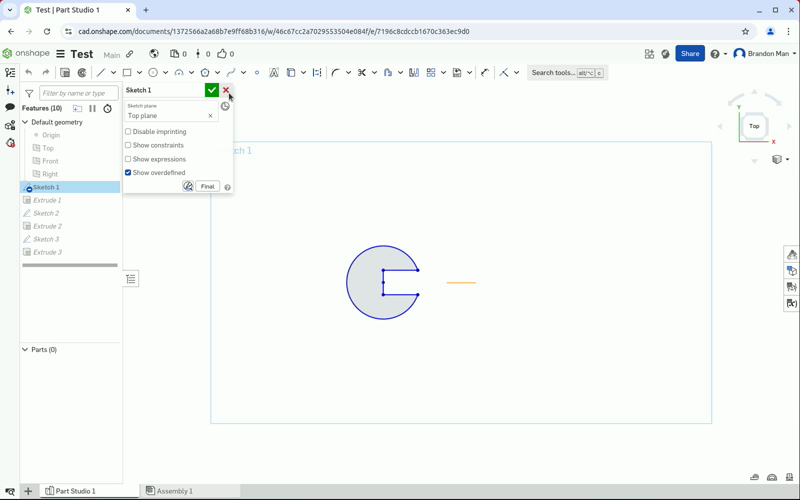
key(shift+s)
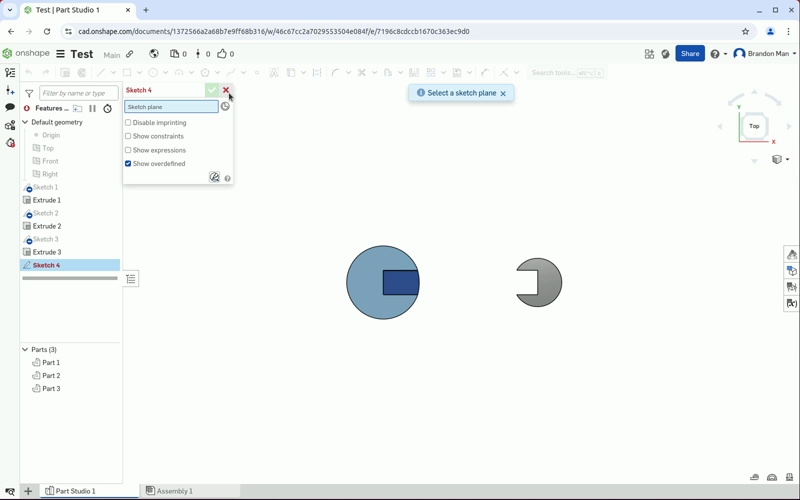
mouse_move(73, 150)
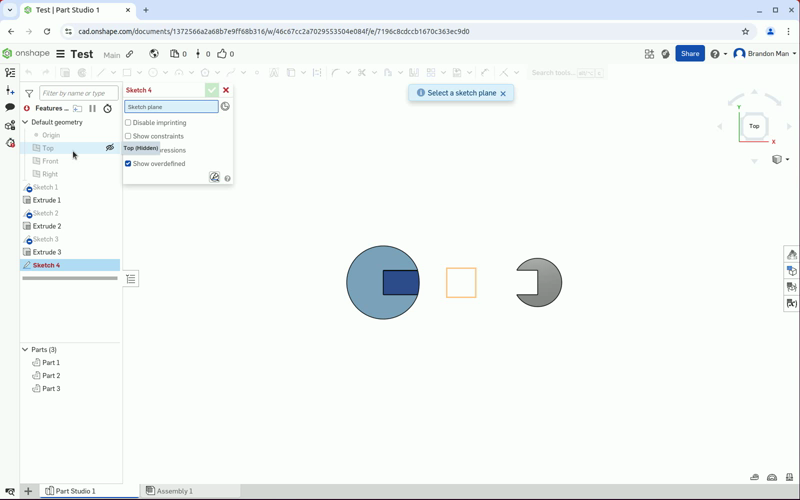
click(73, 150)
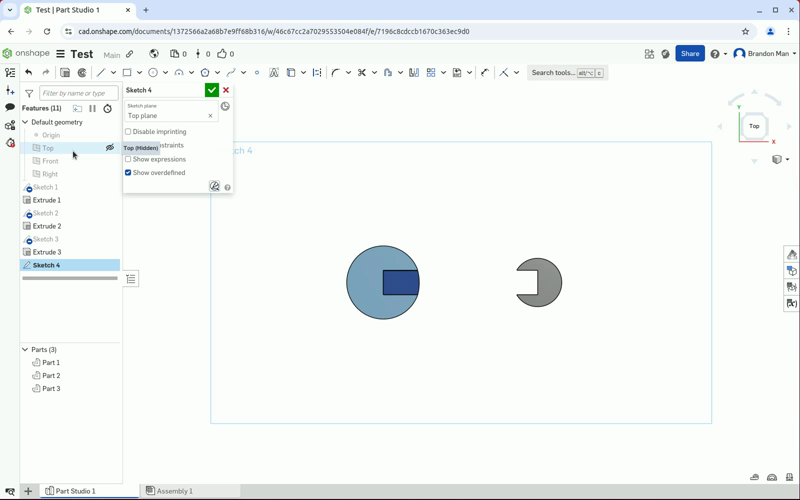
mouse_move(73, 352)
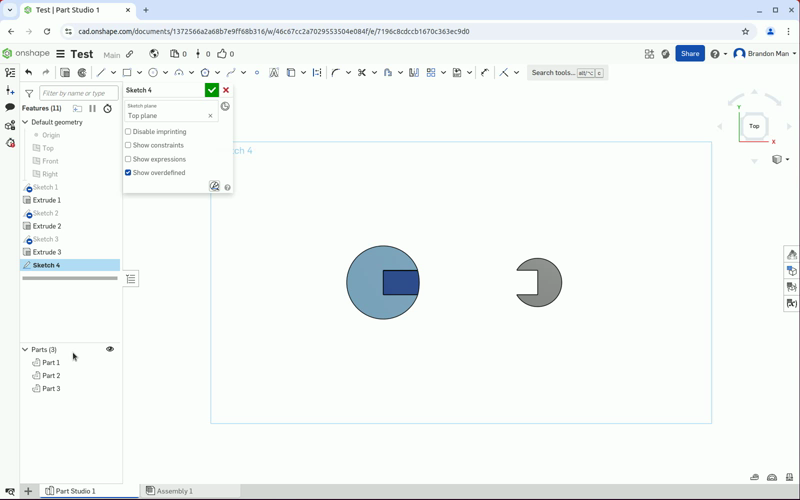
key(y)
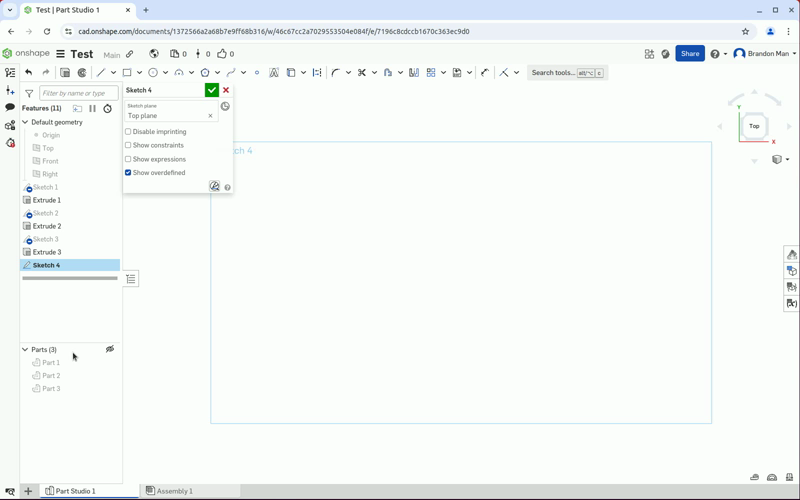
key(l)
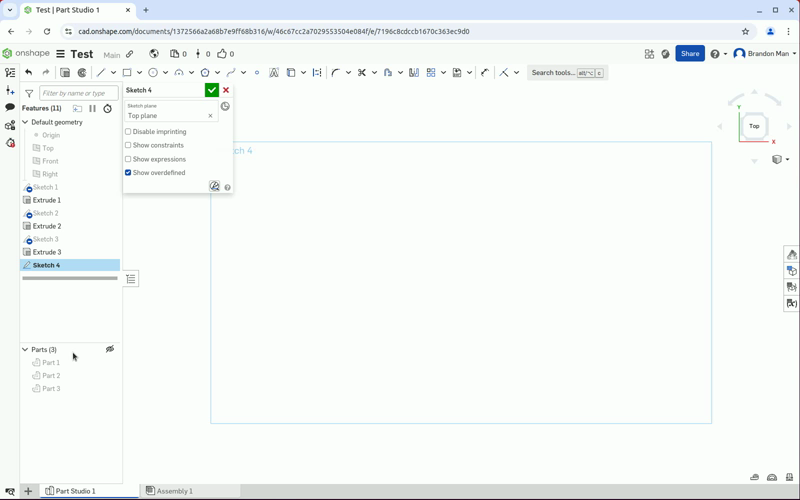
key_down(shift)
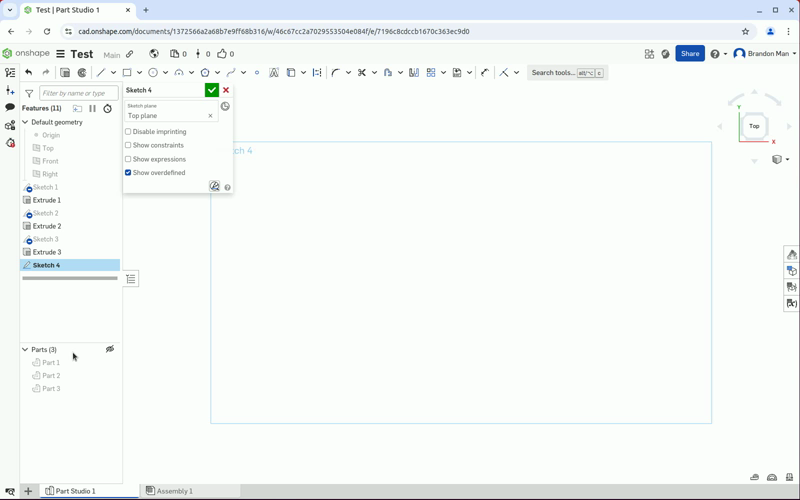
mouse_move(417, 294)
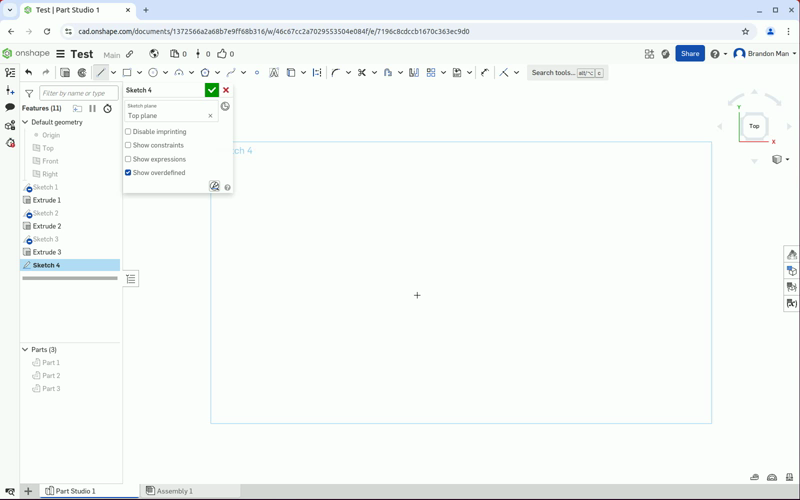
click(417, 294)
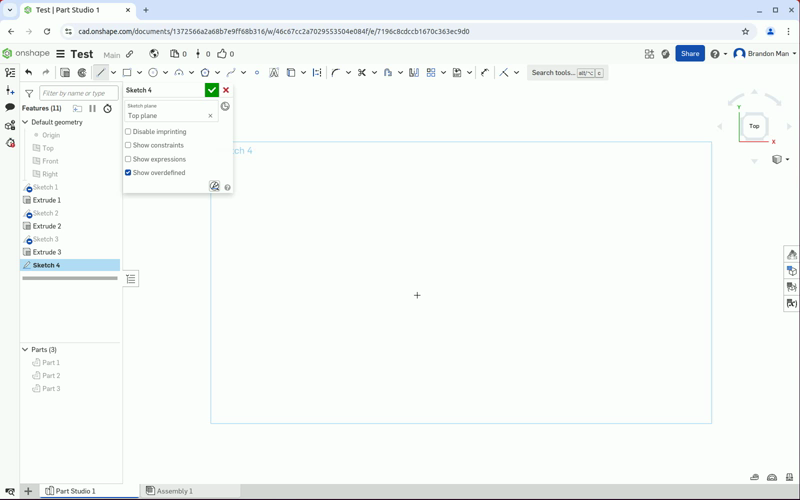
key_up(shift)
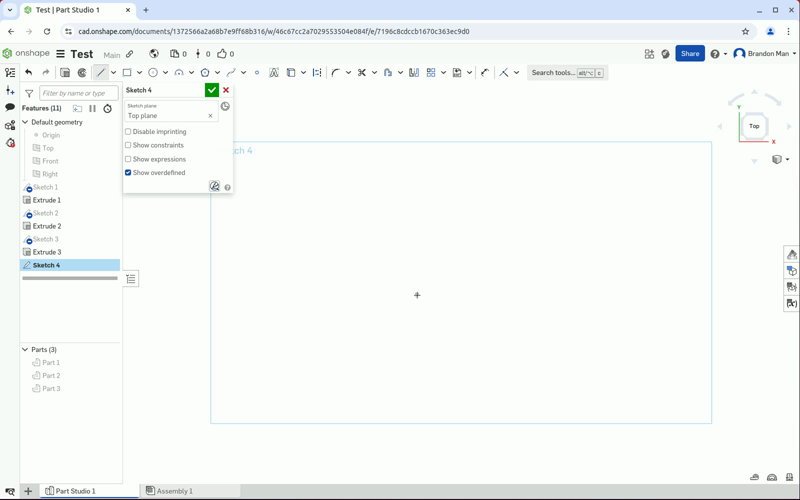
key_down(shift)
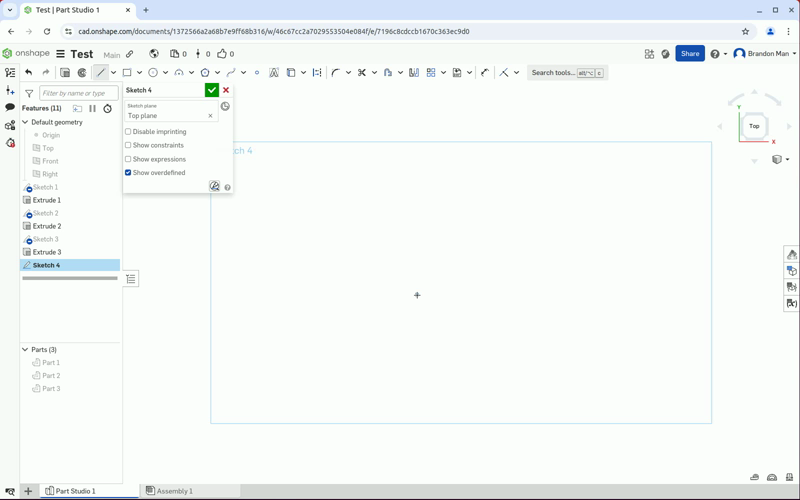
mouse_move(517, 294)
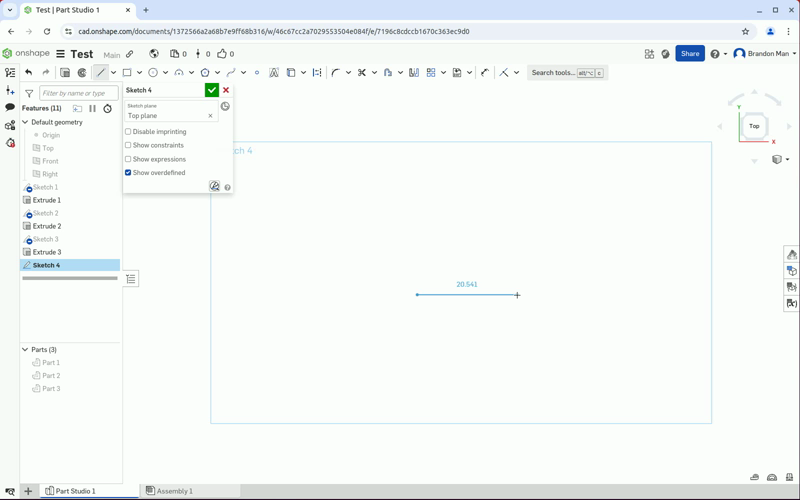
click(517, 294)
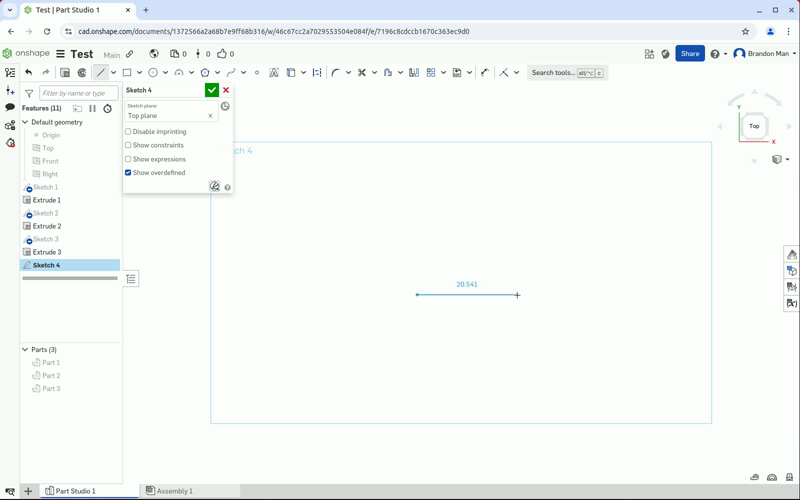
key_up(shift)
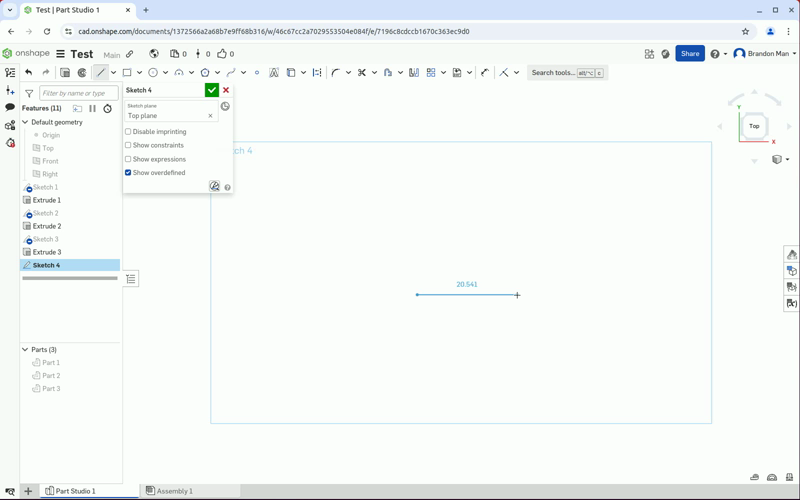
key(esc)
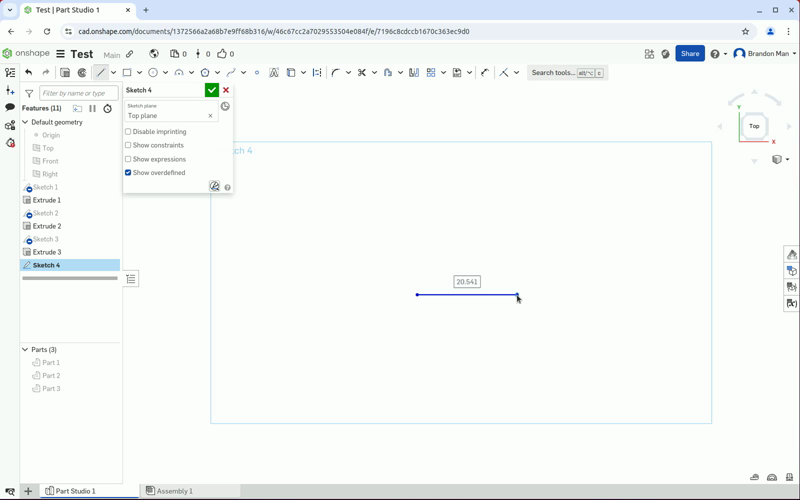
key(a)
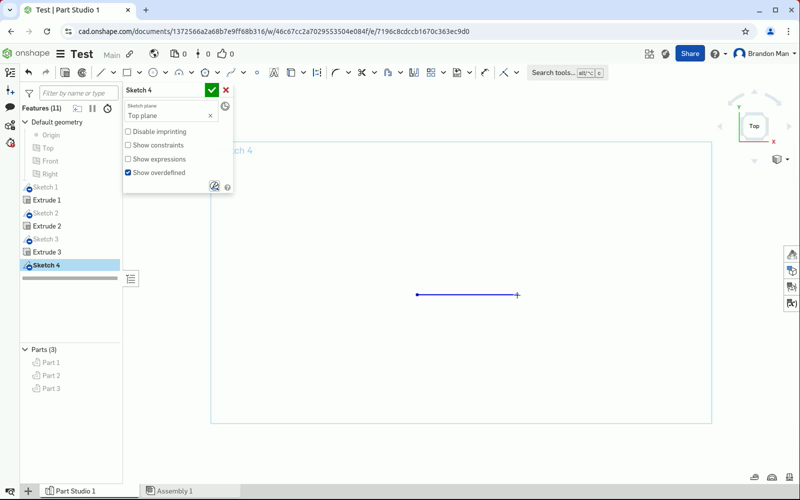
mouse_move(517, 294)
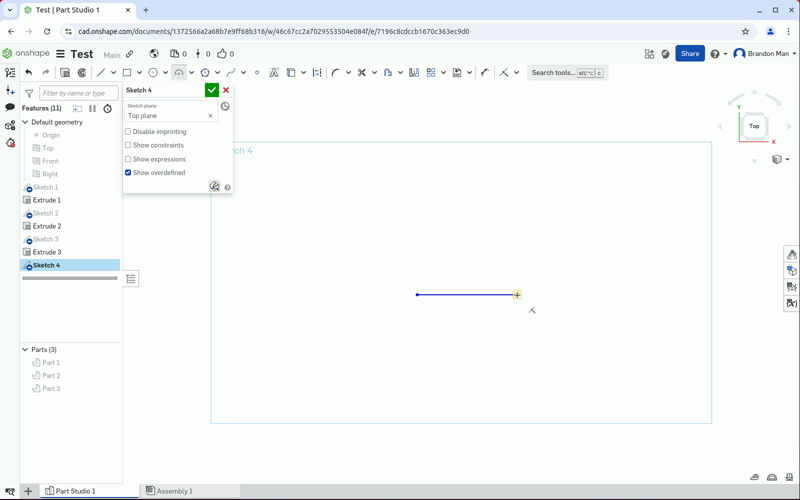
click(517, 294)
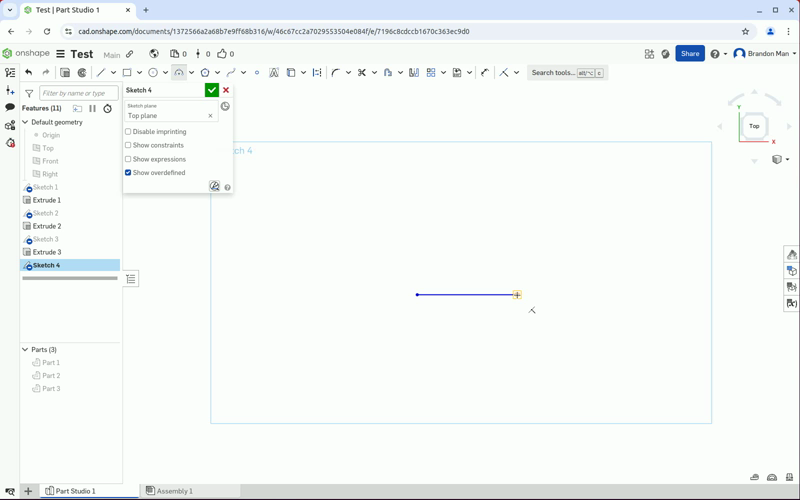
key_down(shift)
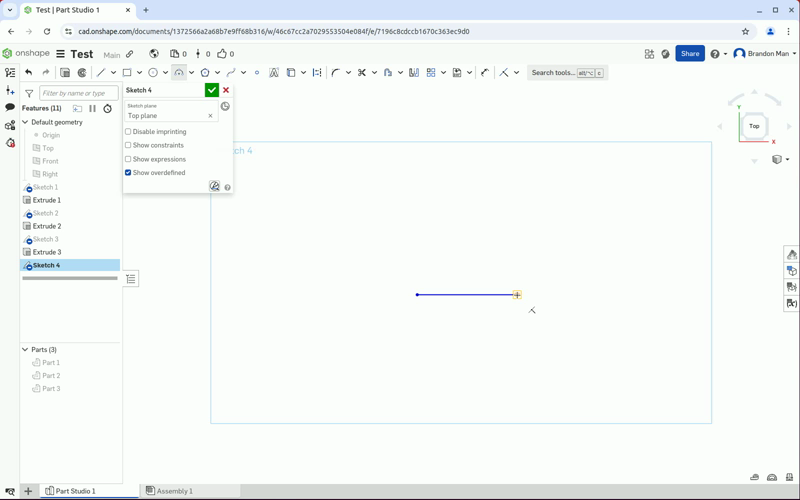
mouse_move(517, 270)
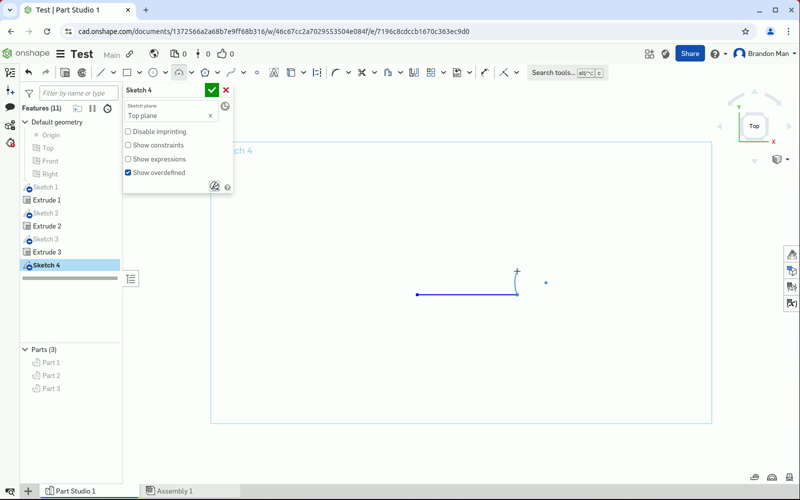
click(517, 270)
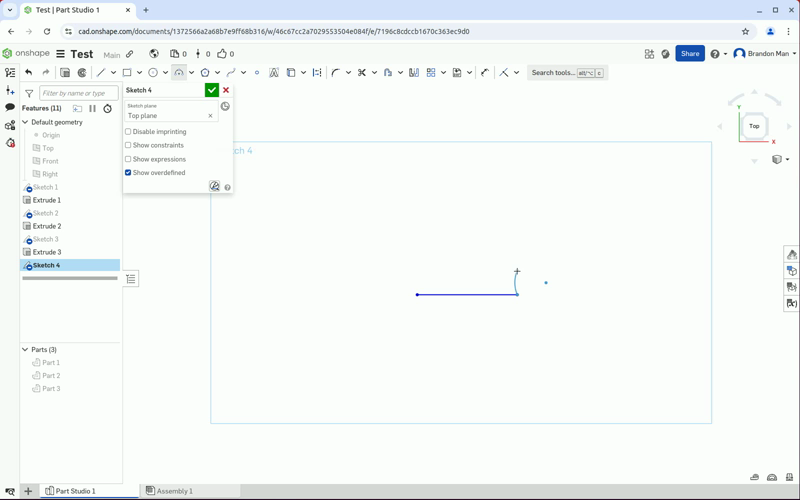
mouse_move(513, 282)
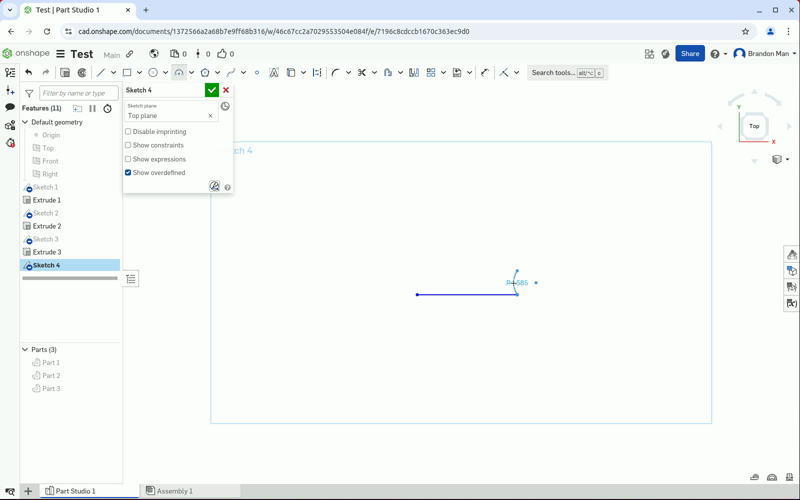
click(513, 282)
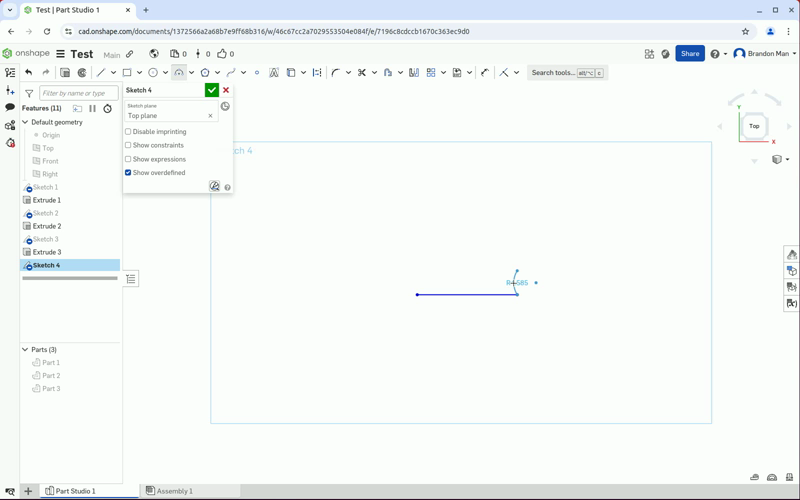
key_up(shift)
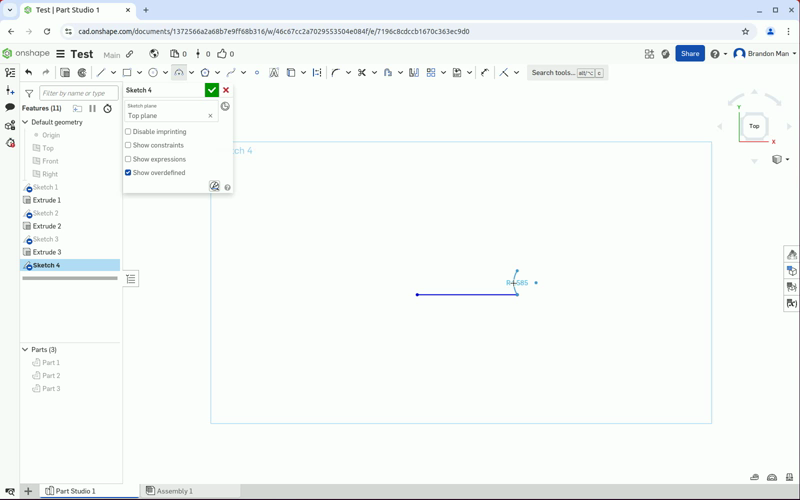
key(esc)
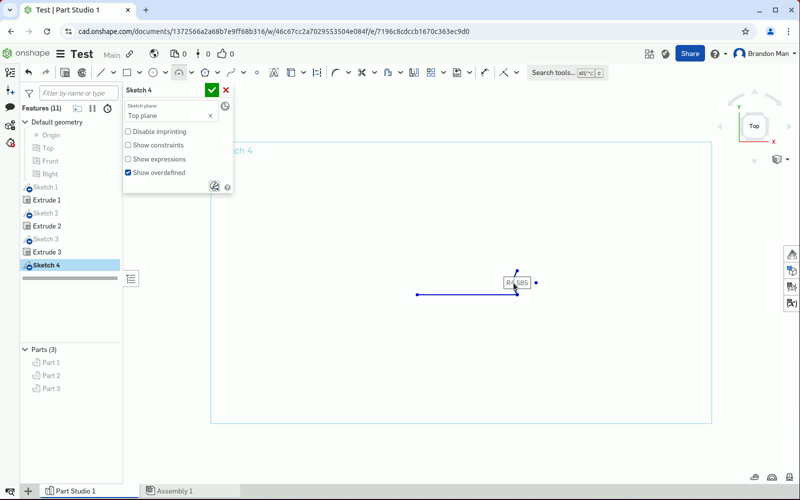
key(l)
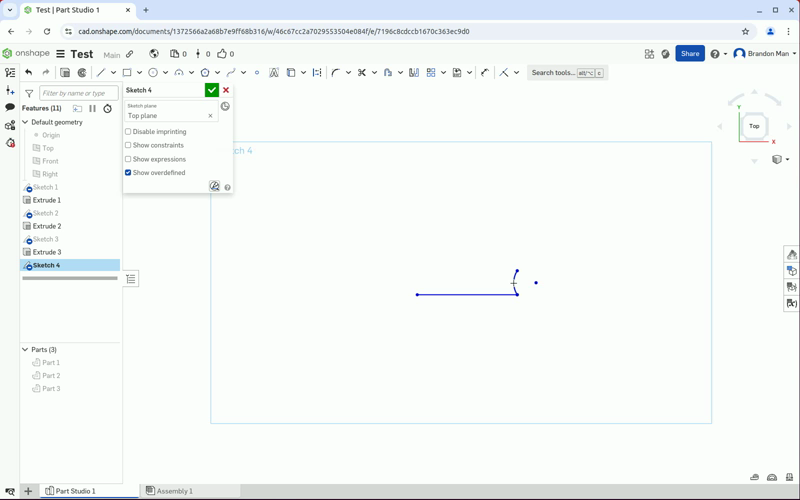
mouse_move(517, 270)
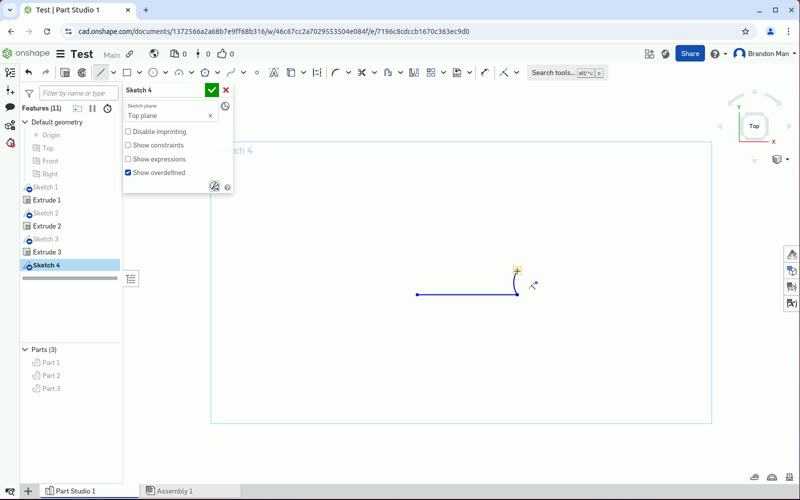
click(517, 270)
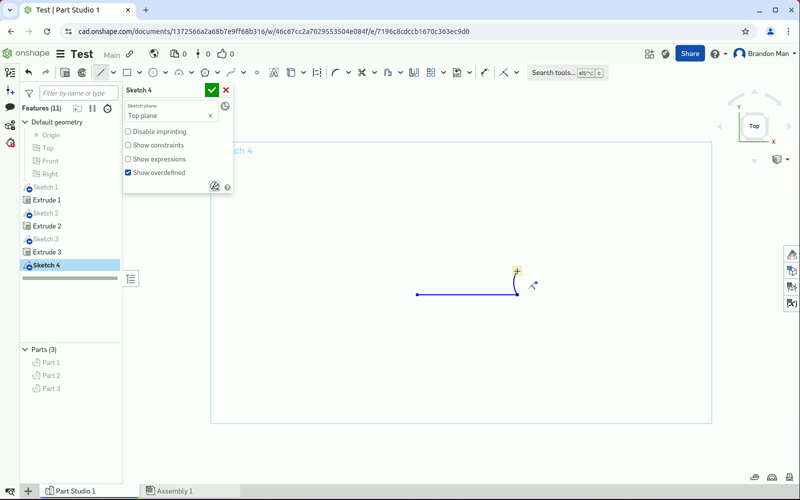
key_down(shift)
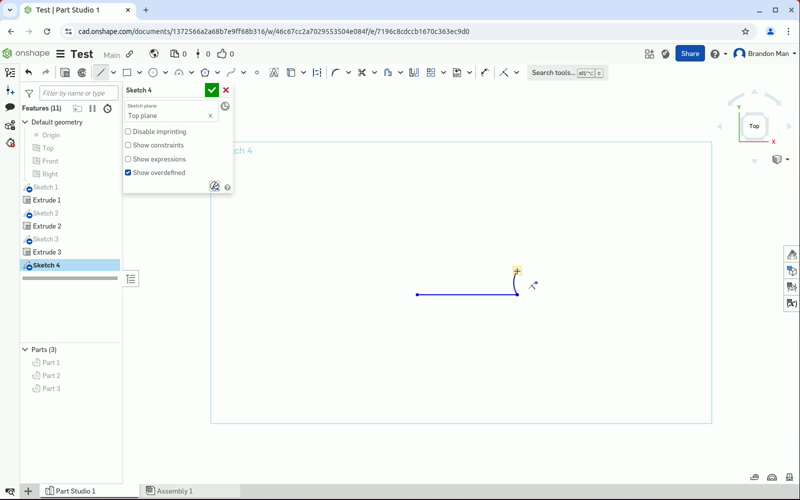
mouse_move(417, 270)
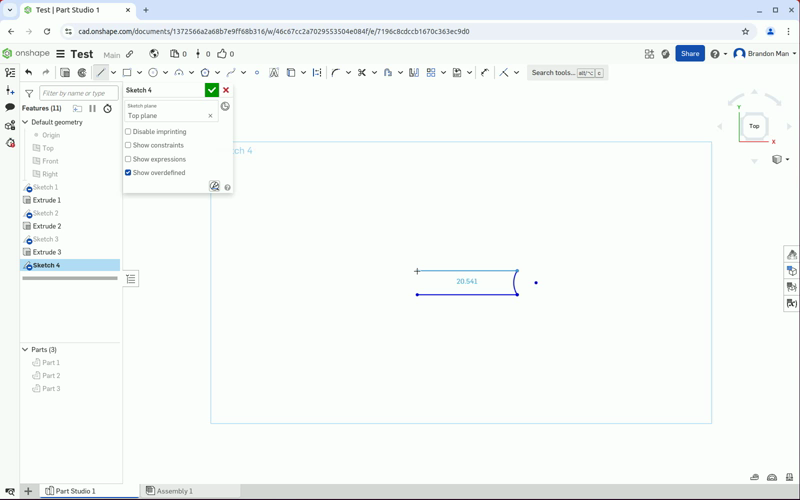
click(417, 270)
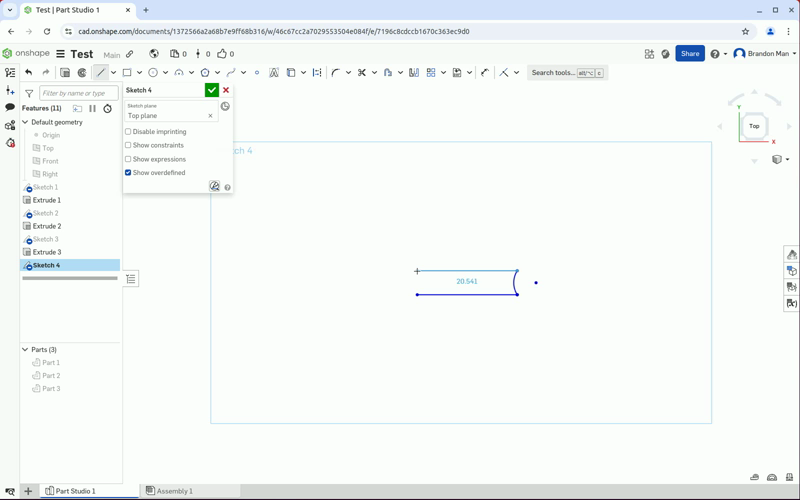
key_up(shift)
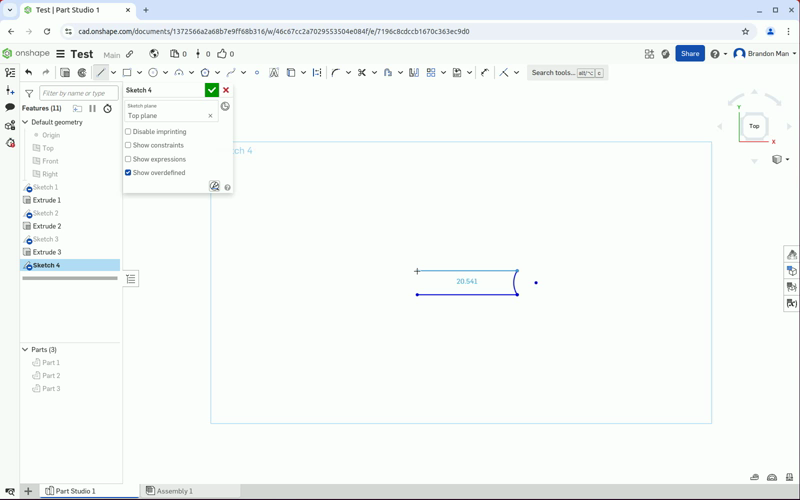
key(esc)
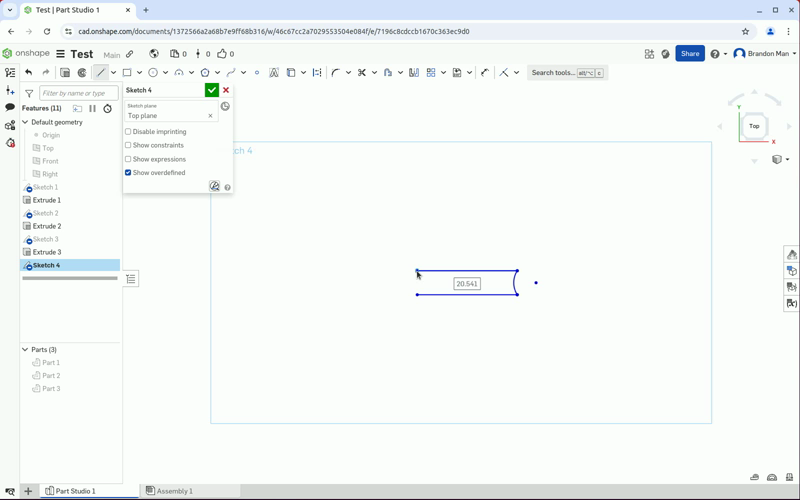
key(a)
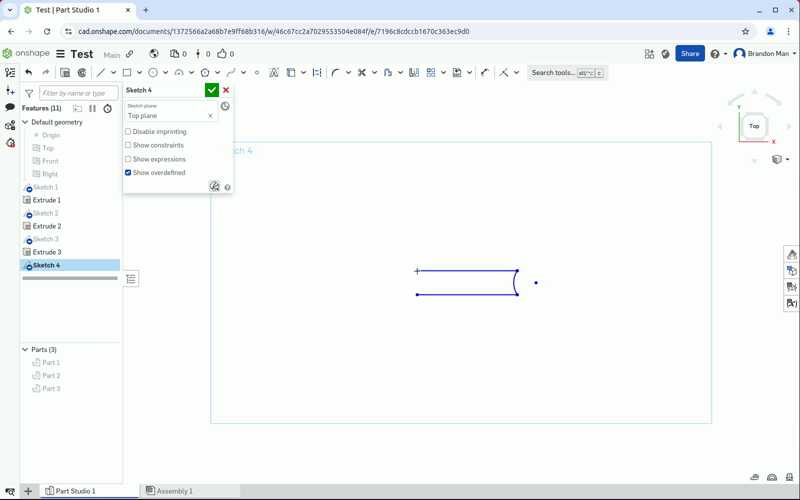
mouse_move(417, 270)
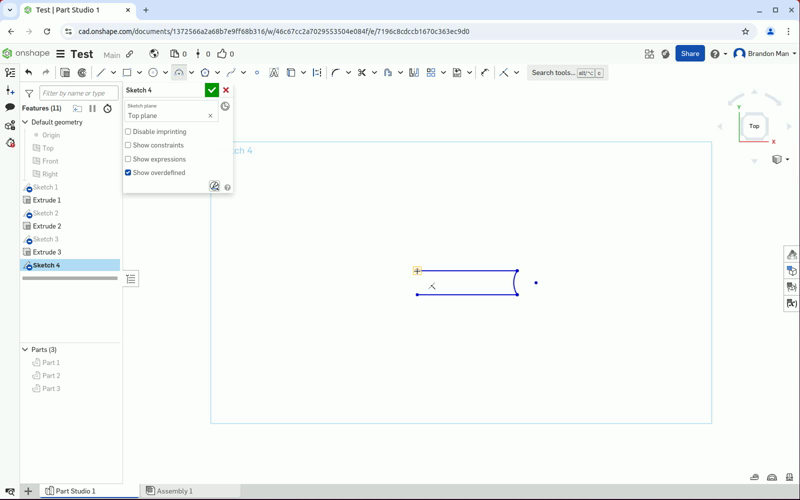
click(417, 270)
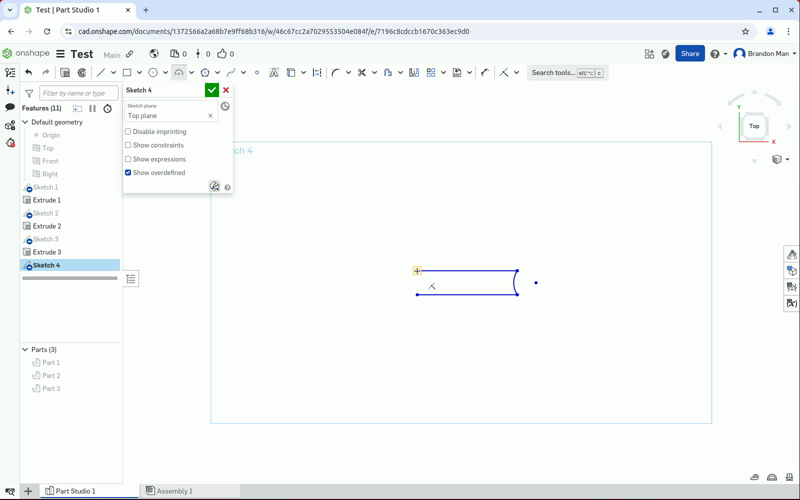
mouse_move(417, 294)
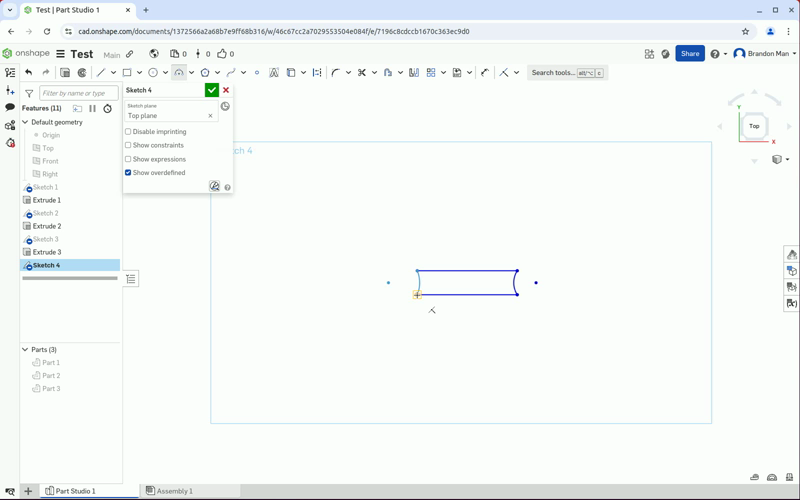
click(417, 294)
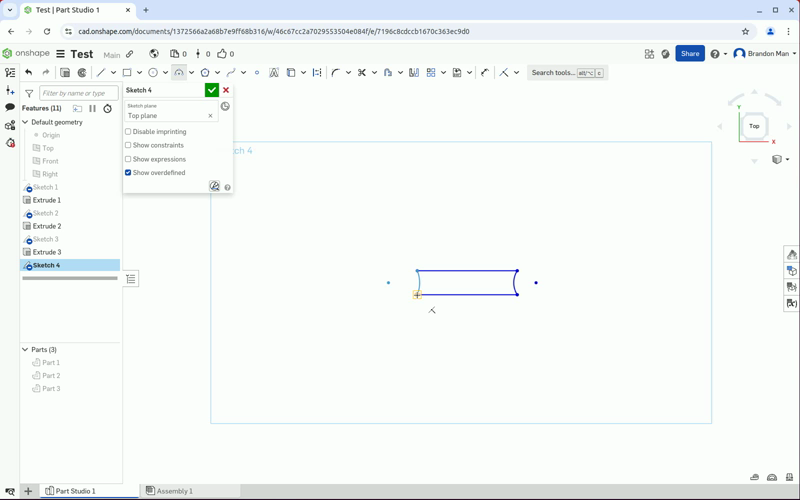
key_down(shift)
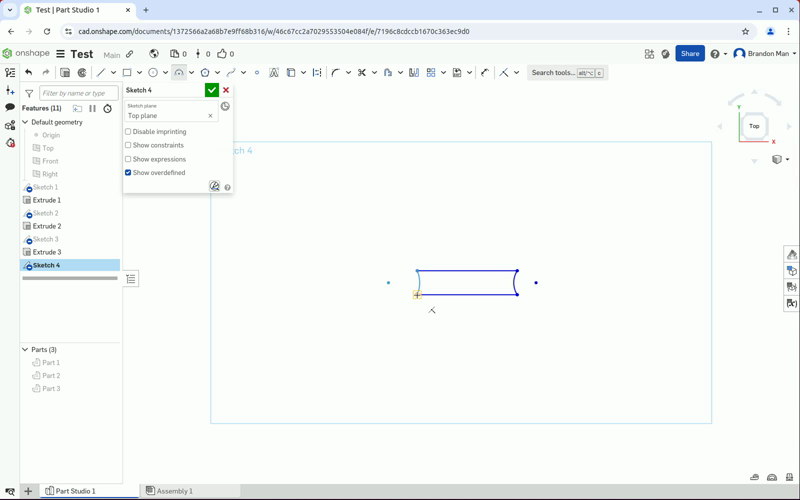
mouse_move(419, 282)
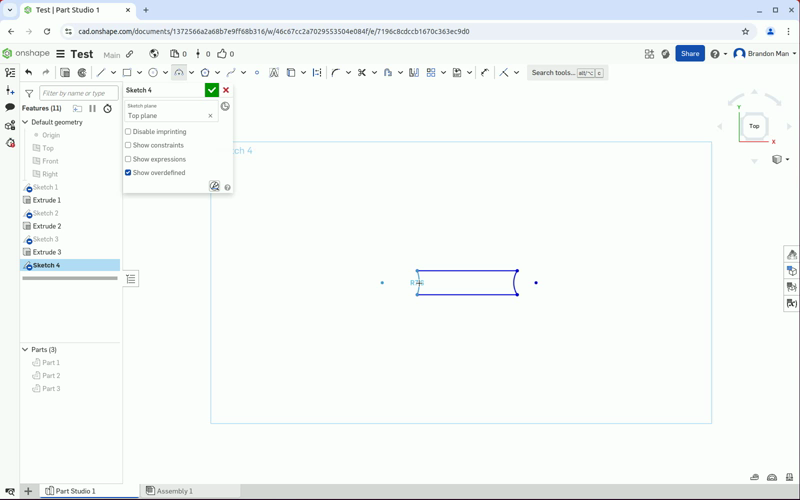
click(419, 282)
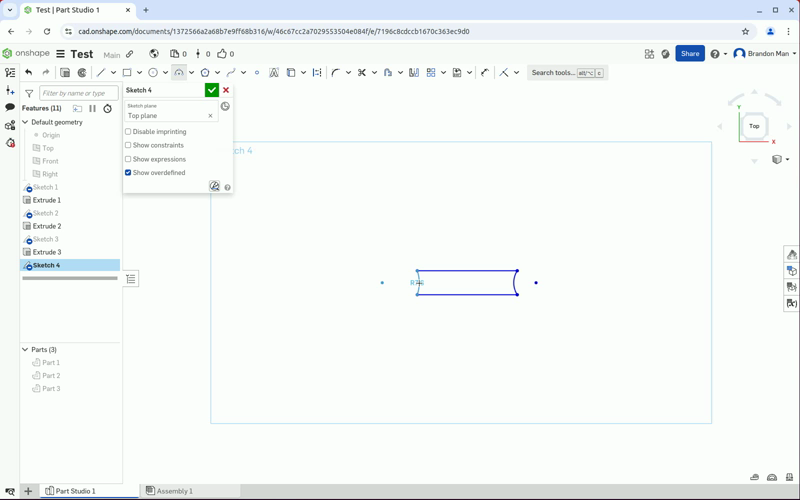
key_up(shift)
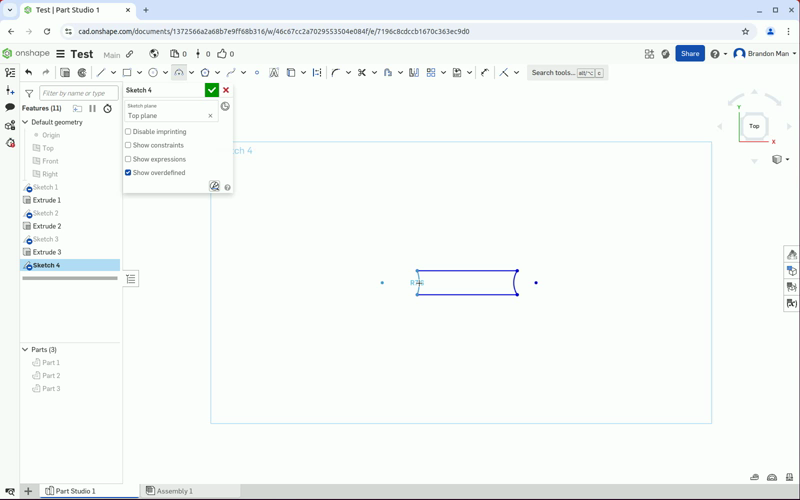
key(esc)
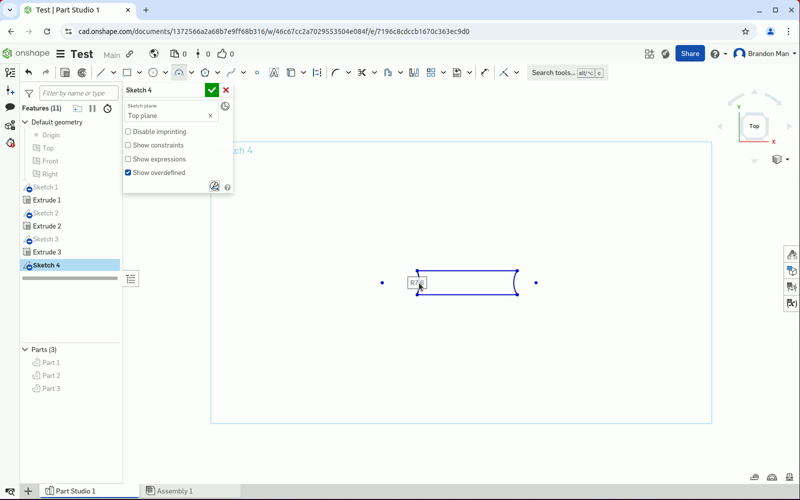
mouse_move(431, 273)
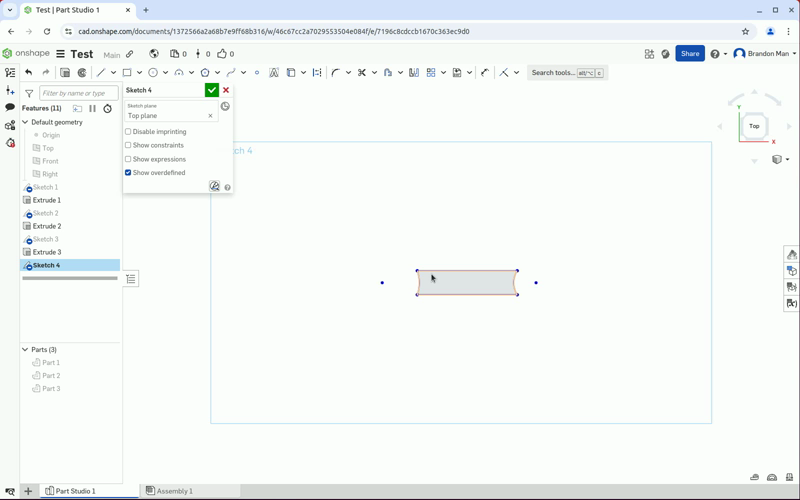
click(431, 273)
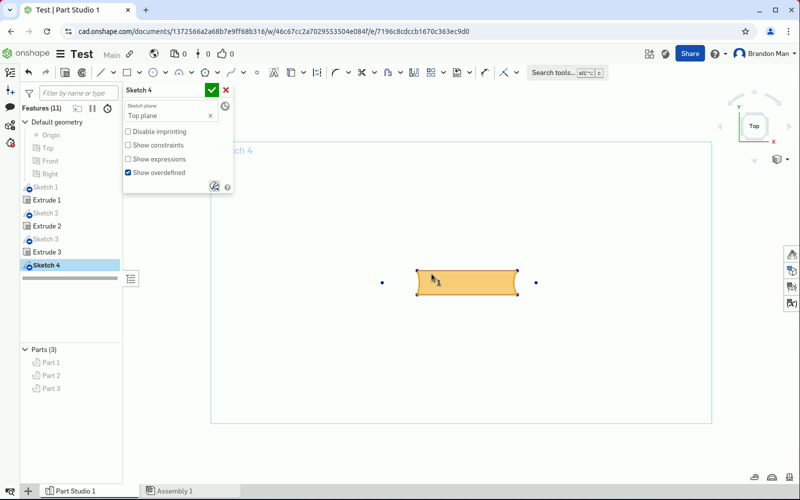
mouse_move(73, 352)
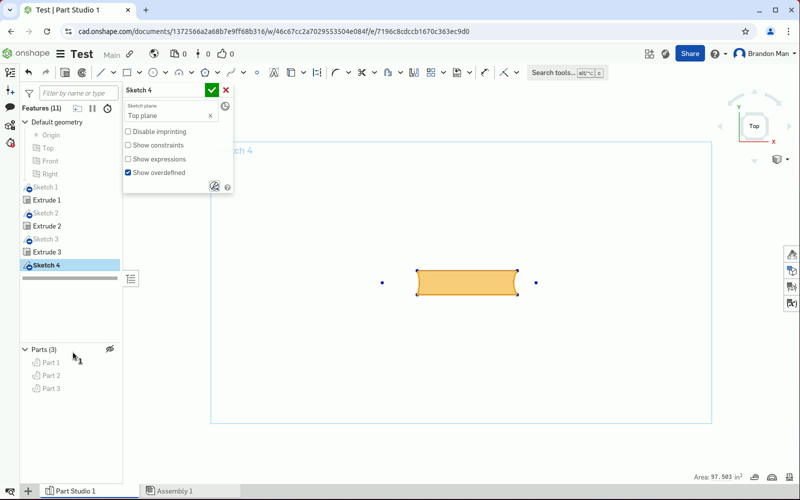
key(shift+y)
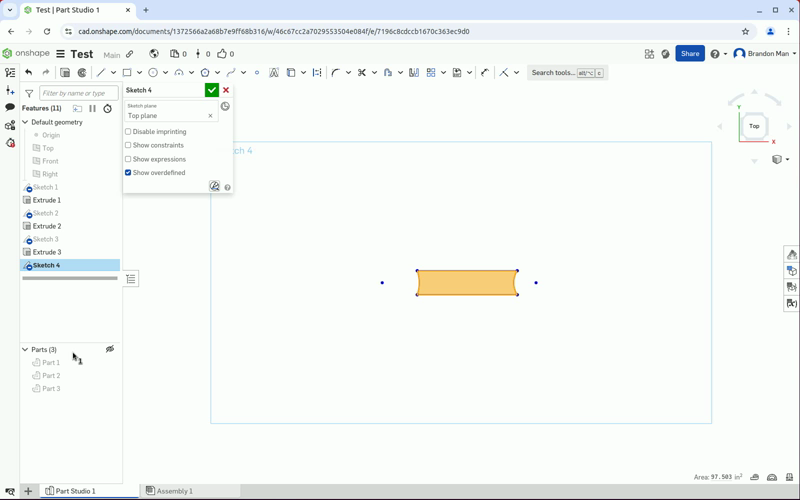
key(shift+e)
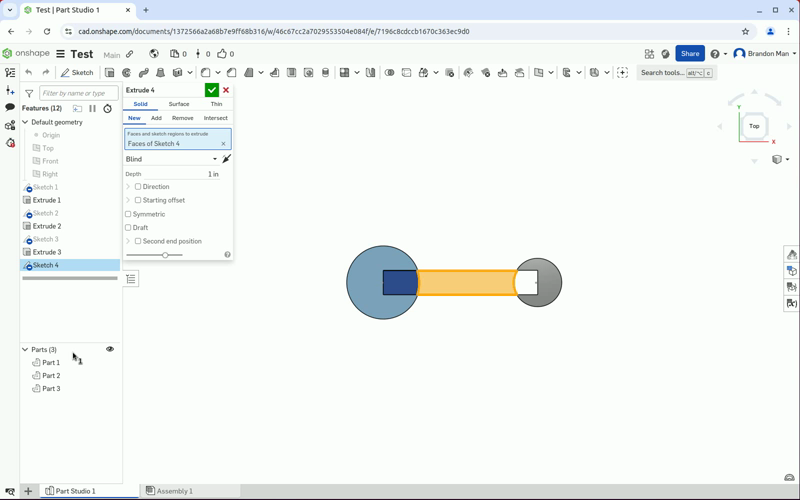
mouse_move(143, 106)
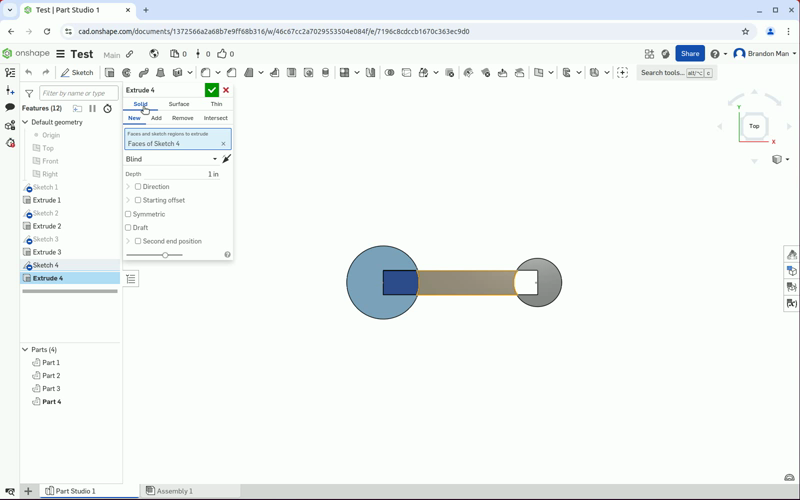
click(143, 106)
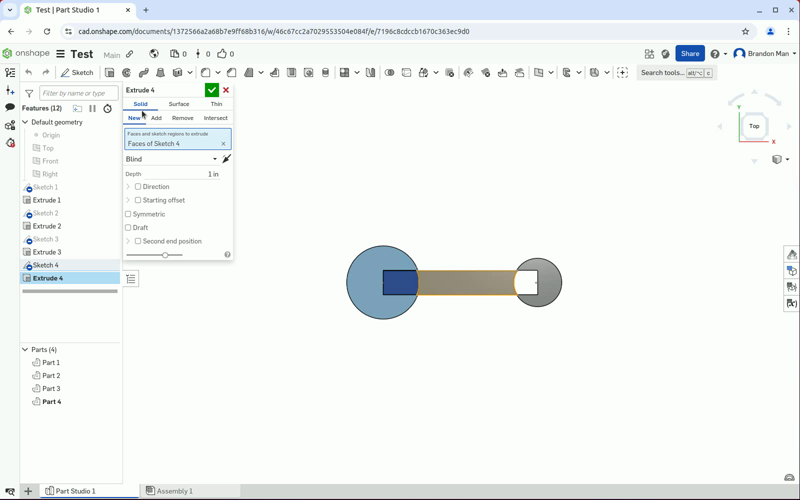
mouse_move(137, 120)
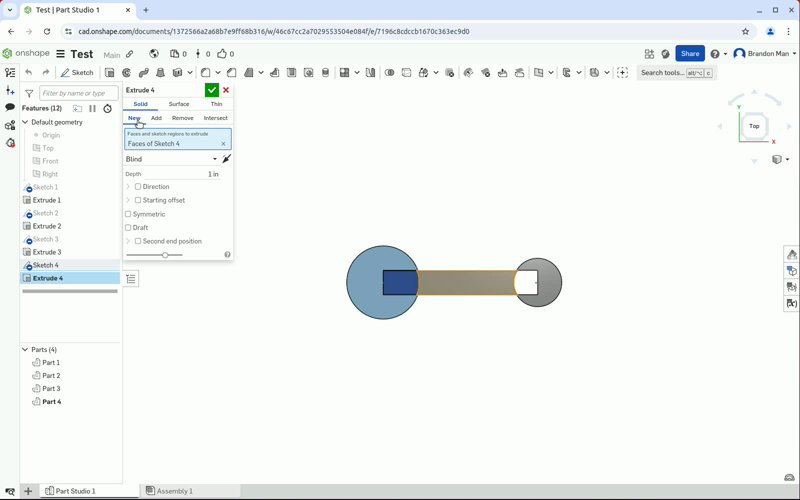
click(137, 120)
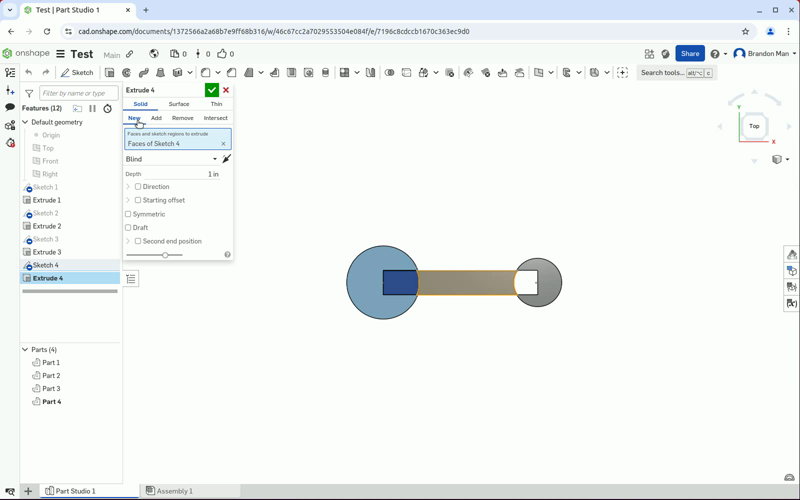
key(tab, 4)
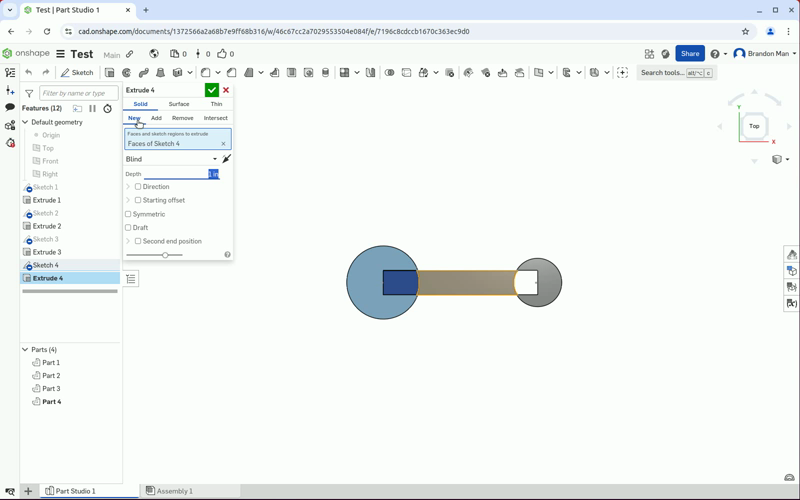
text(2.889)
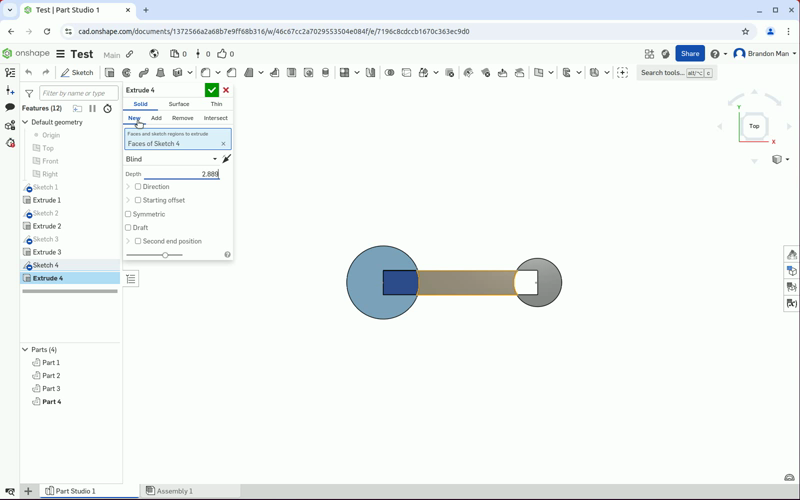
key(enter)
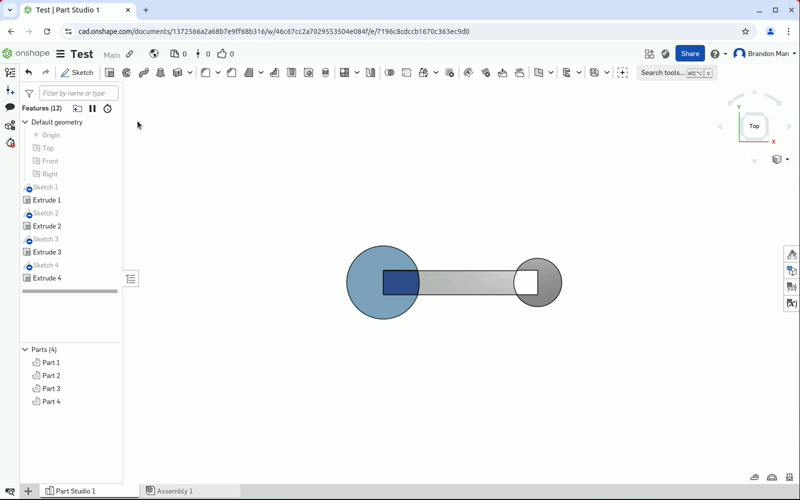
key(shift+h)
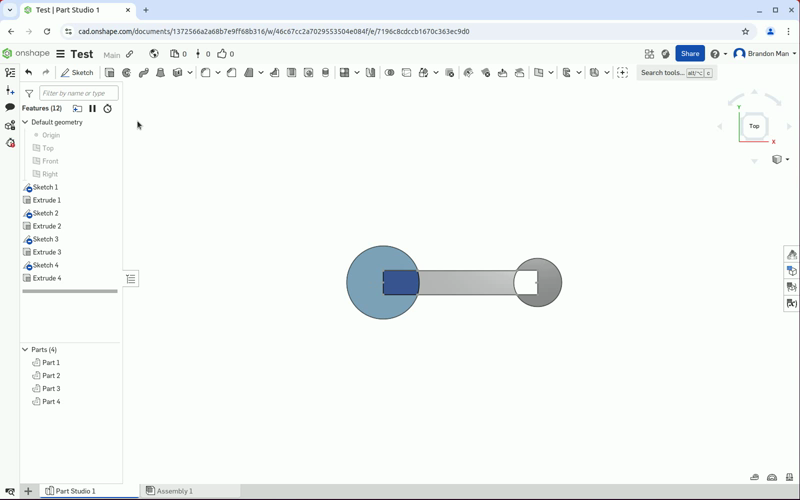
key(shift+h)
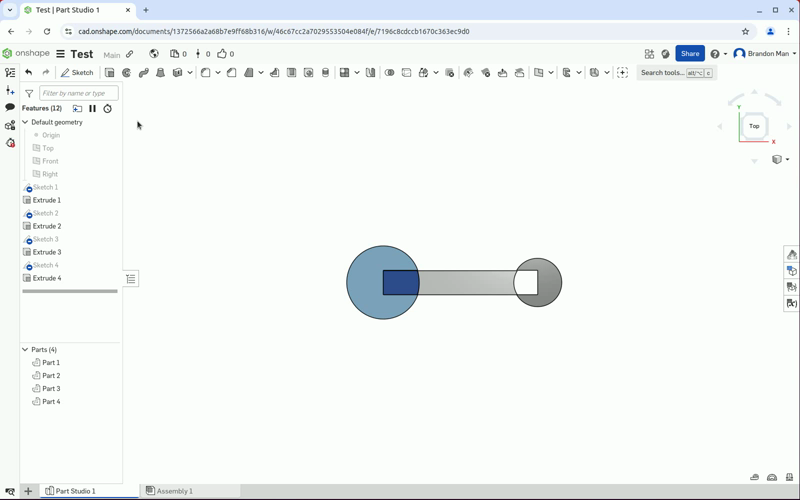
mouse_move(73, 189)
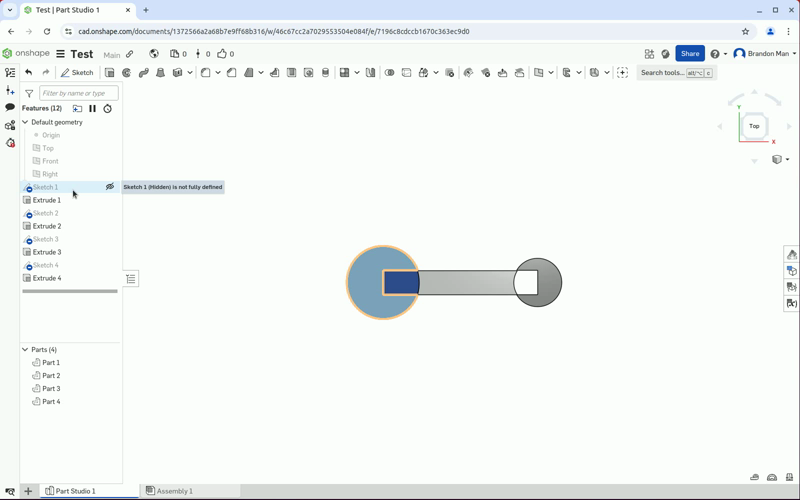
click(73, 189)
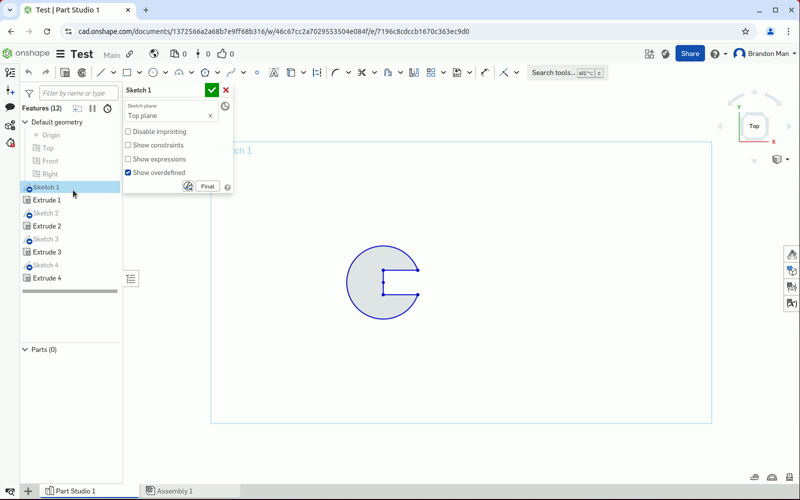
mouse_move(229, 92)
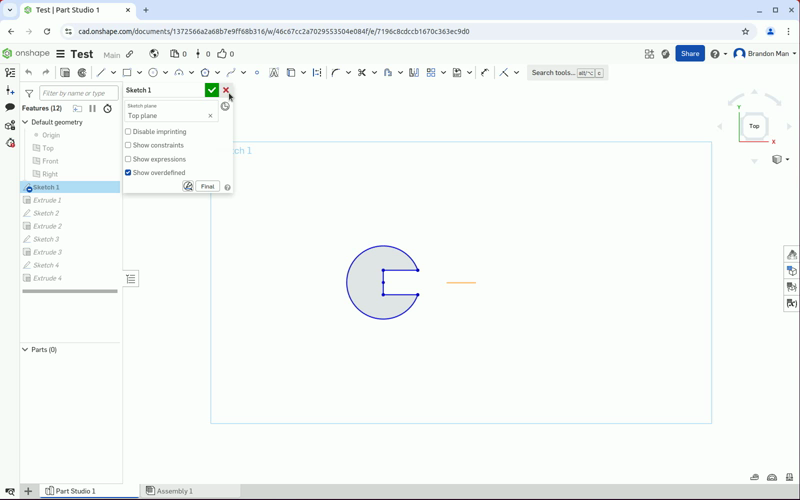
click(229, 92)
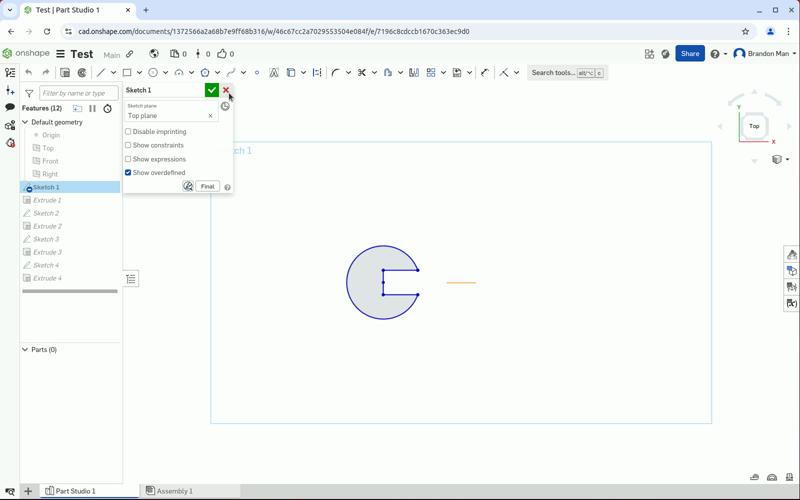
key(shift+s)
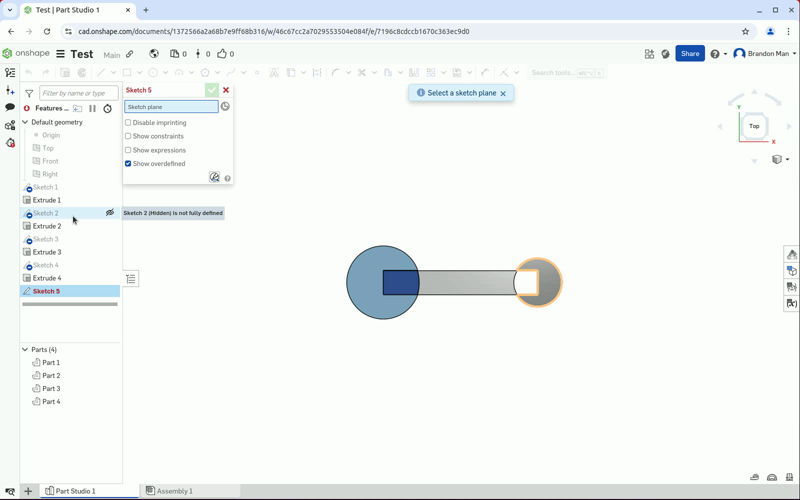
scroll(3)
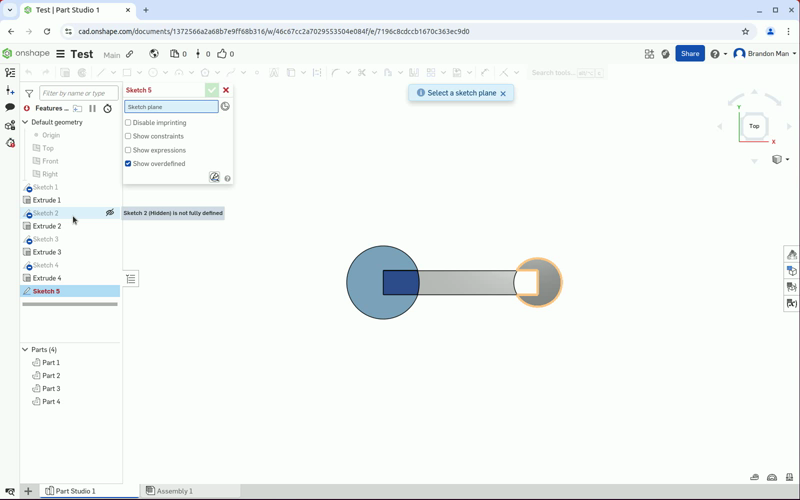
mouse_move(73, 150)
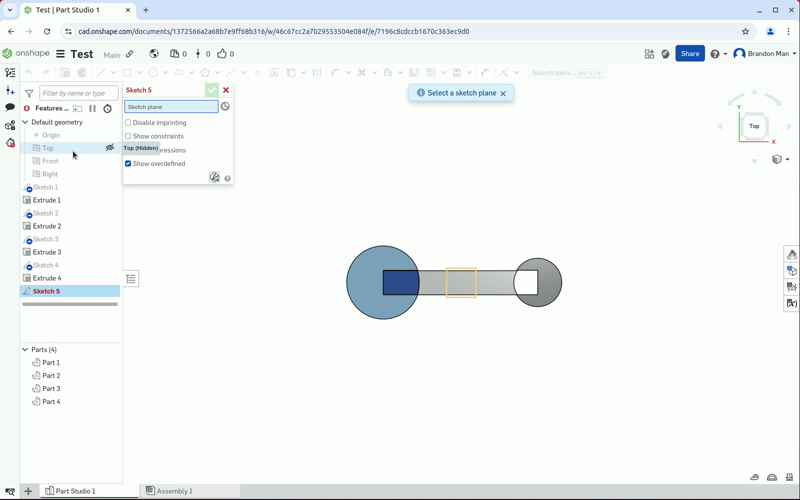
click(73, 150)
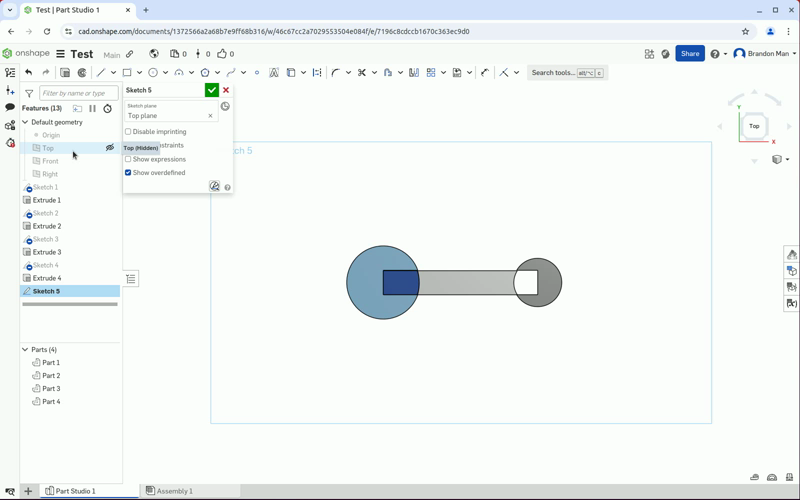
mouse_move(73, 352)
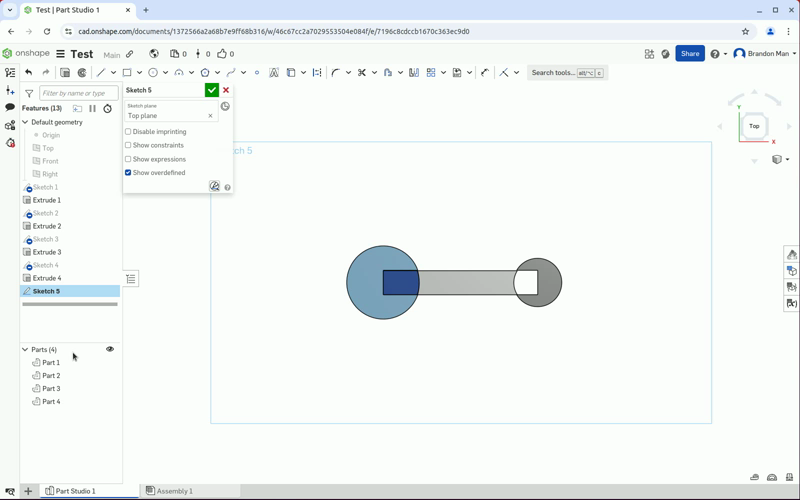
key(y)
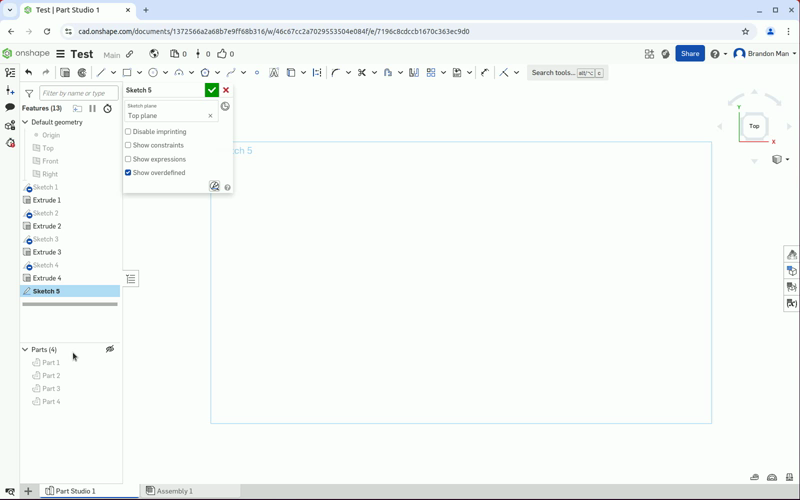
key(l)
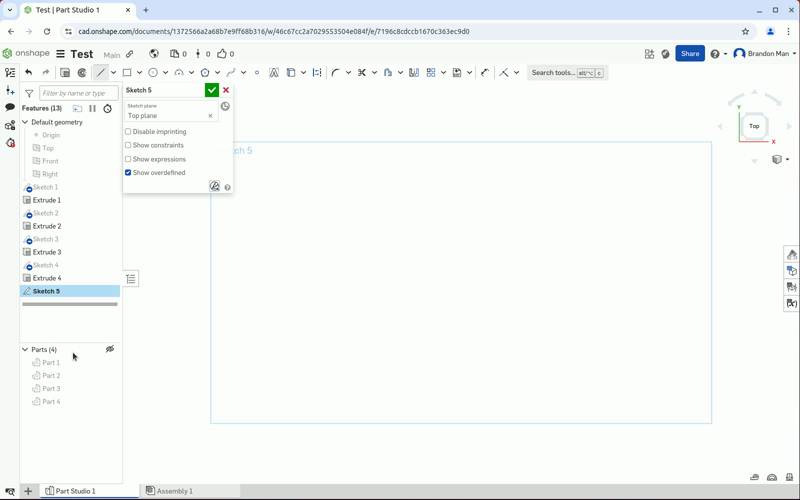
key_down(shift)
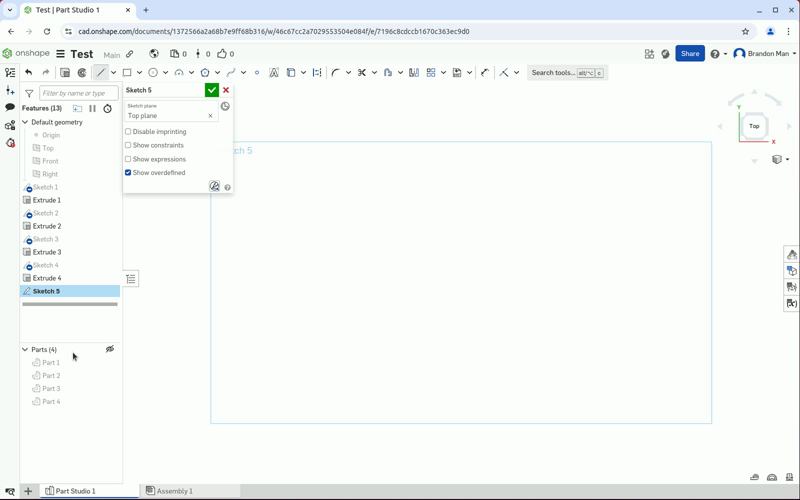
mouse_move(516, 294)
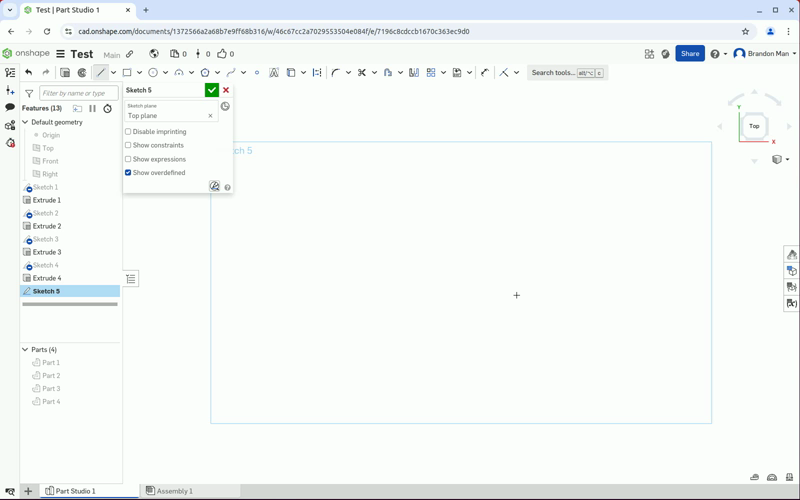
click(516, 294)
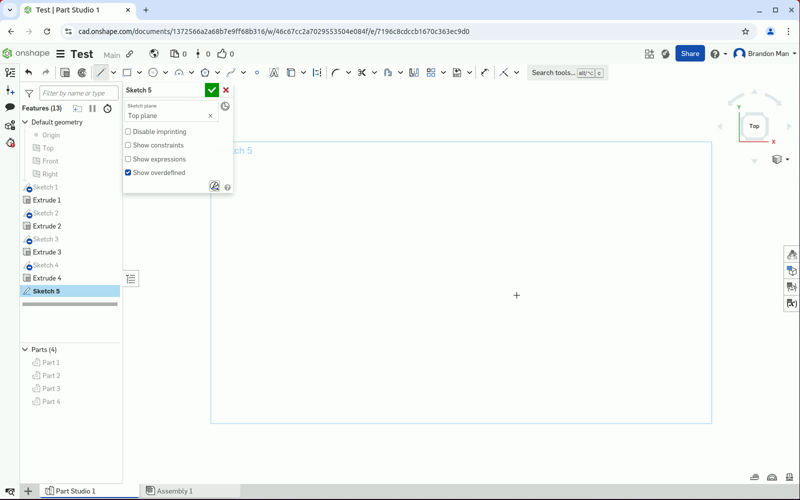
key_up(shift)
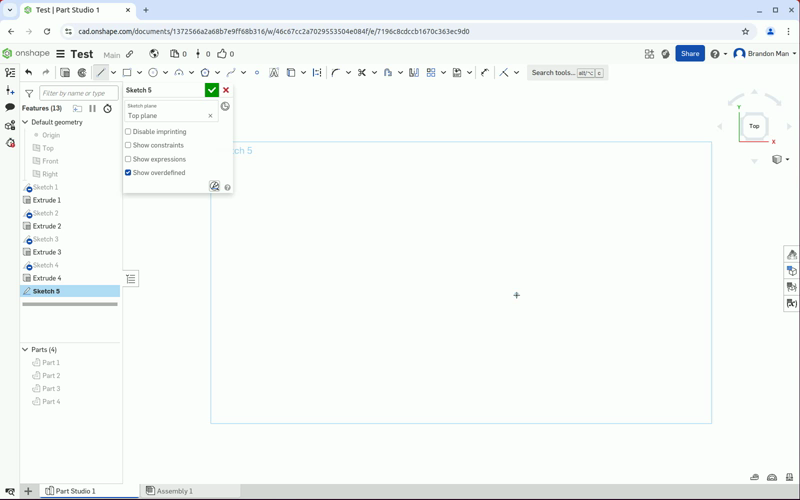
key_down(shift)
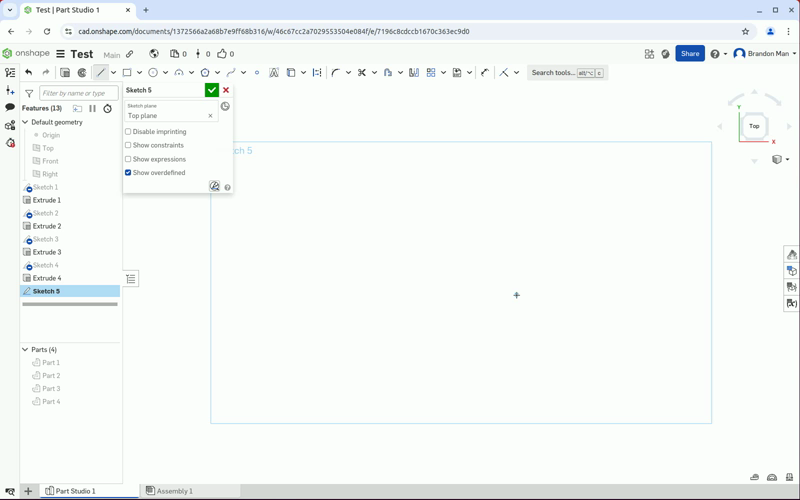
mouse_move(546, 294)
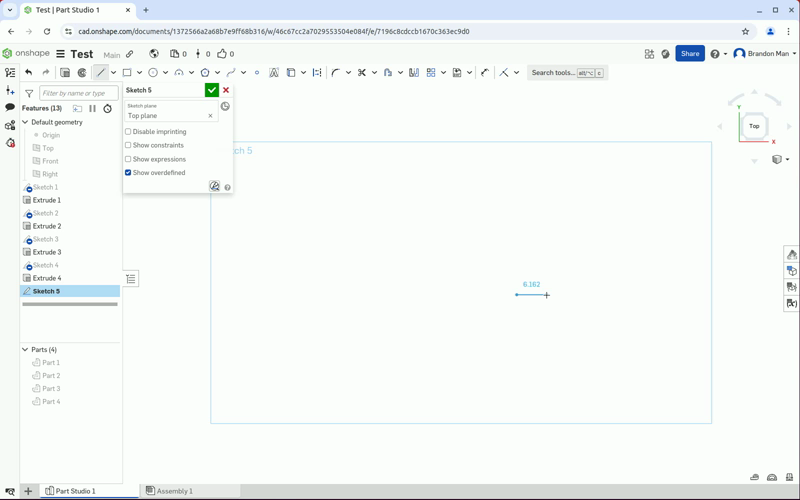
mouse_move(538, 294)
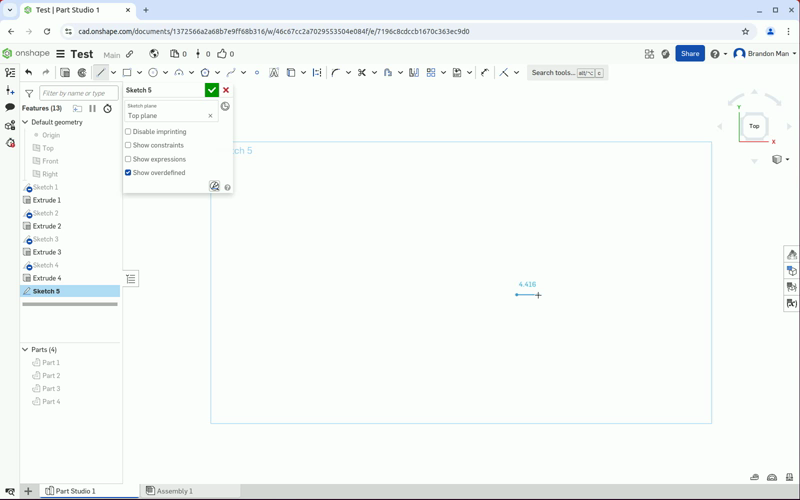
click(538, 294)
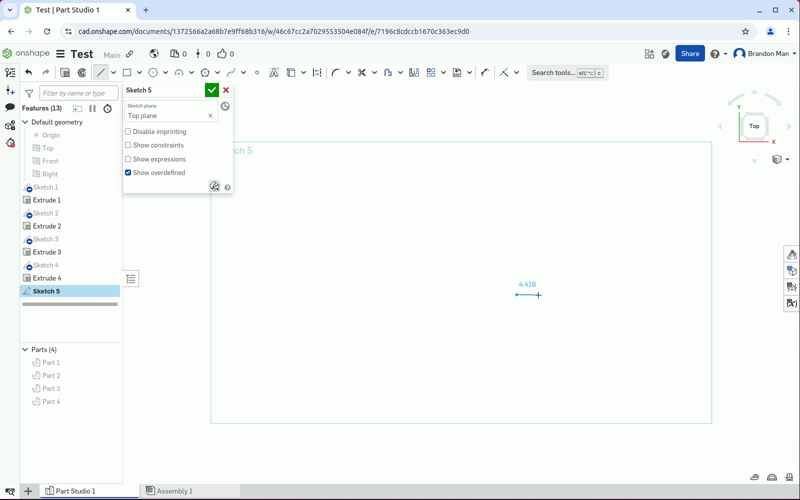
key_up(shift)
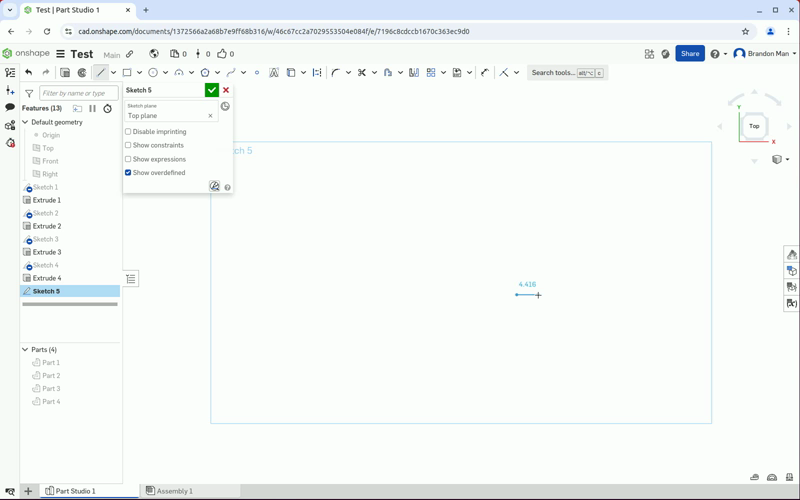
key_down(shift)
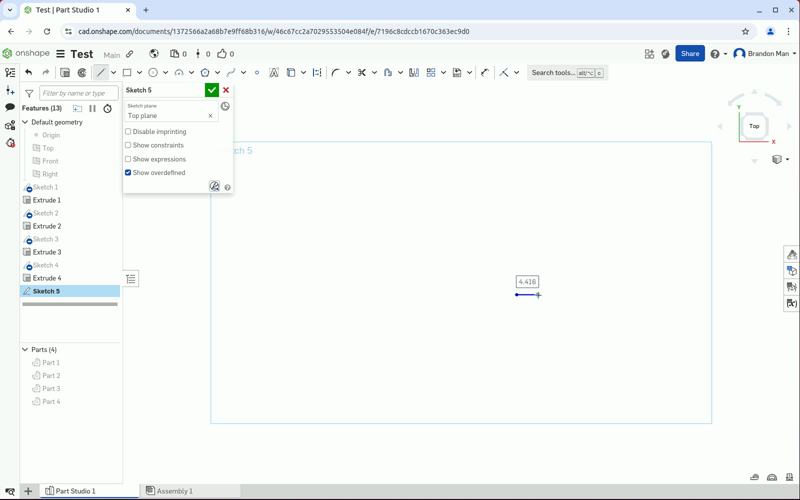
mouse_move(568, 294)
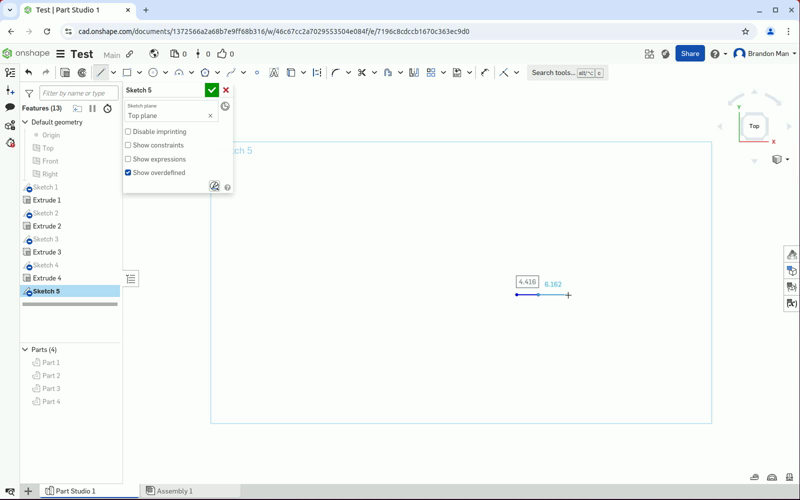
mouse_move(538, 270)
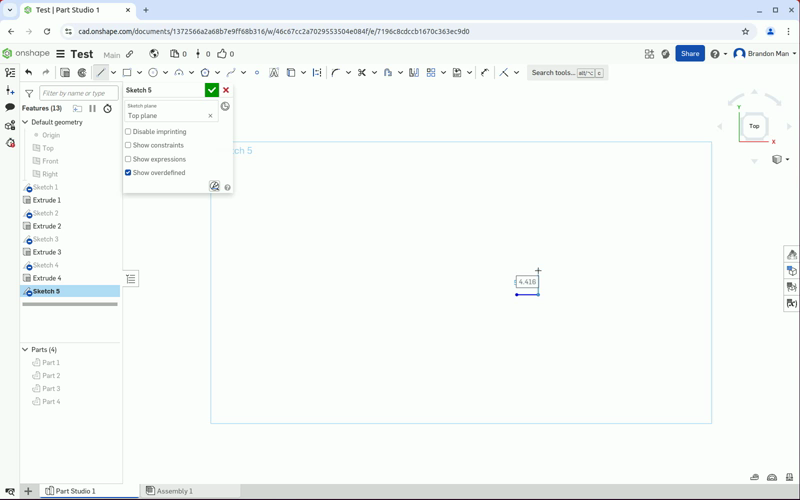
click(538, 270)
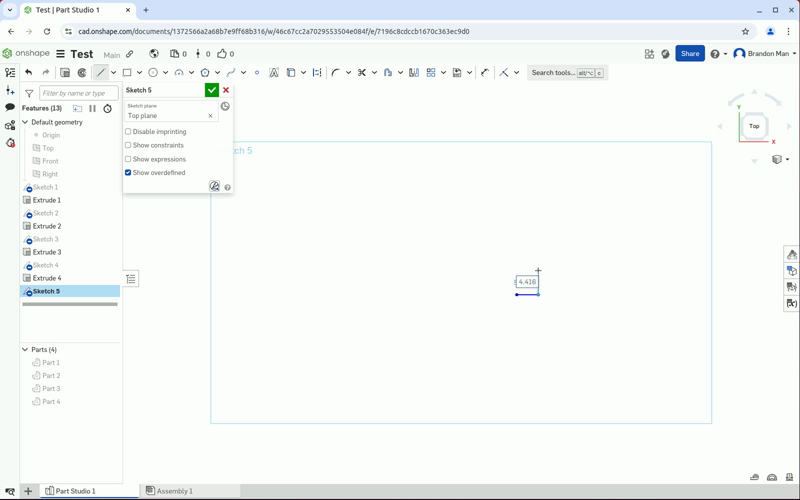
key_up(shift)
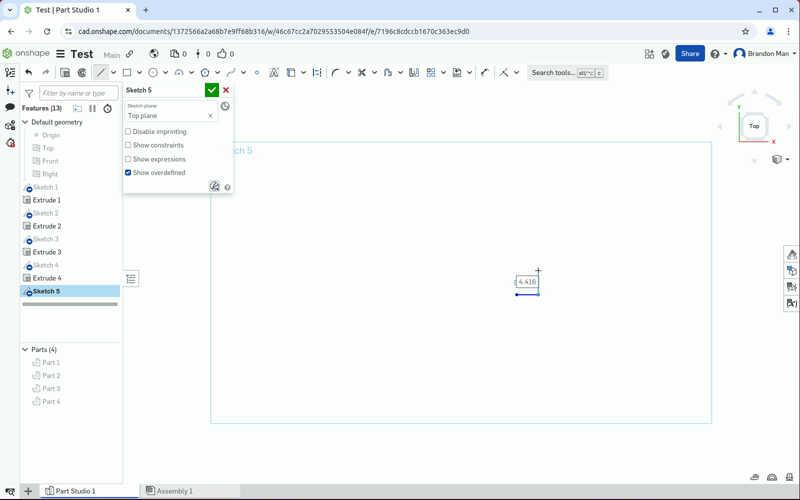
key_down(shift)
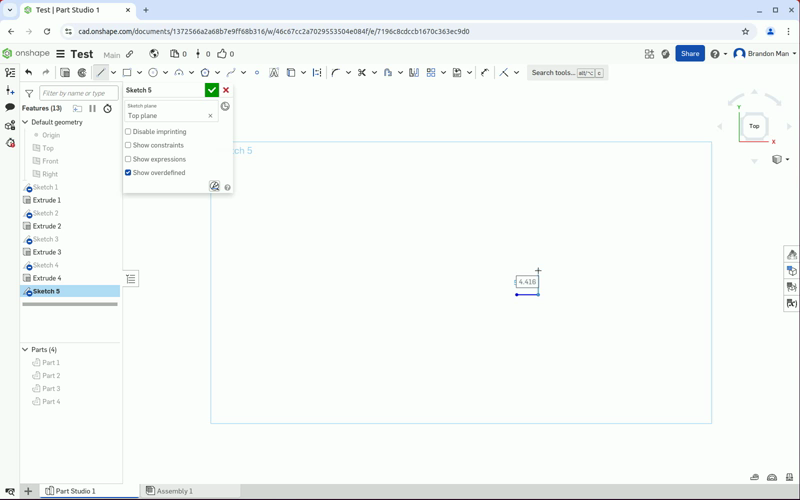
mouse_move(568, 270)
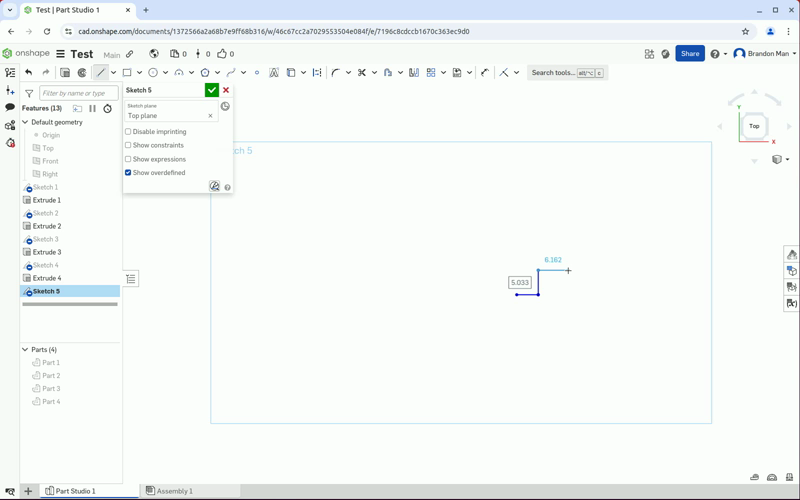
mouse_move(516, 270)
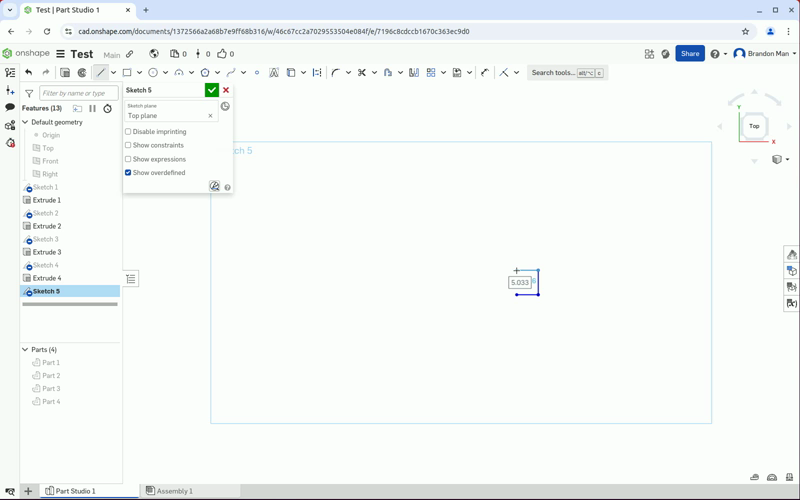
click(516, 270)
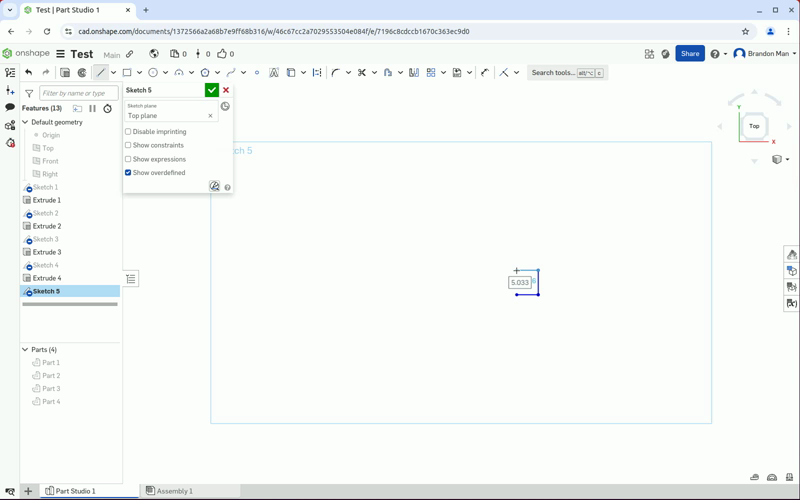
key_up(shift)
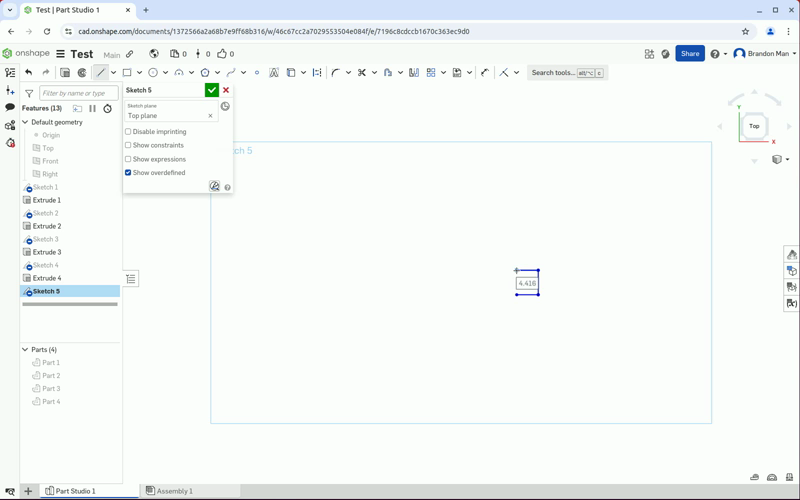
key(esc)
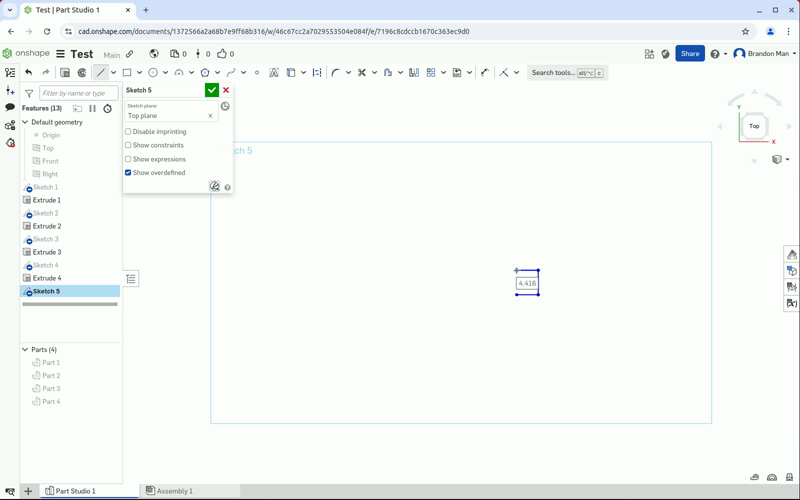
key(a)
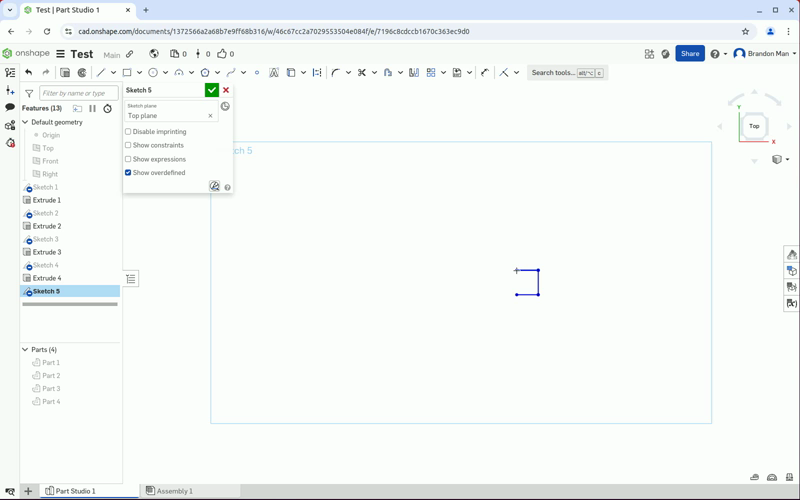
mouse_move(516, 270)
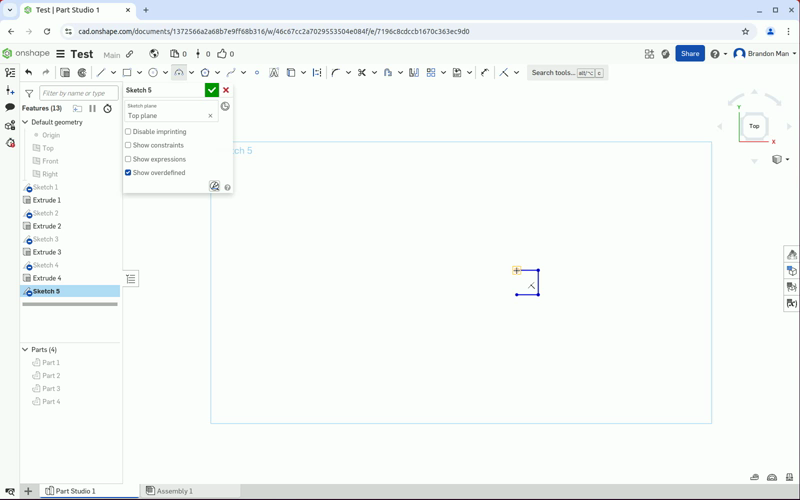
click(516, 270)
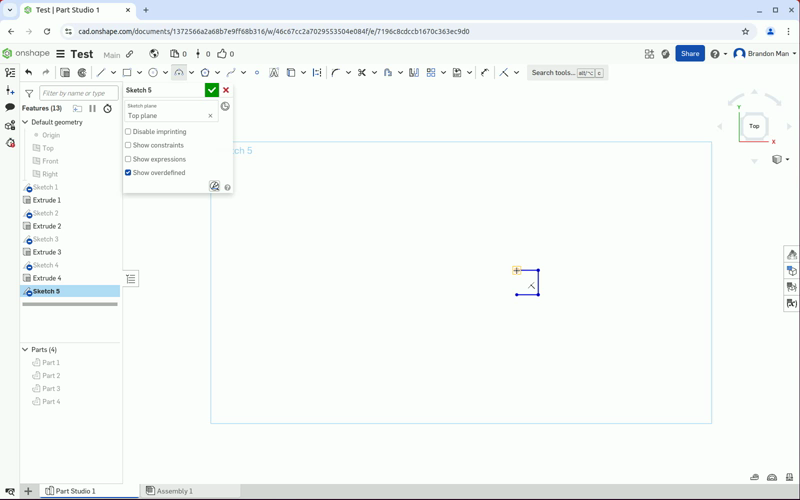
mouse_move(516, 294)
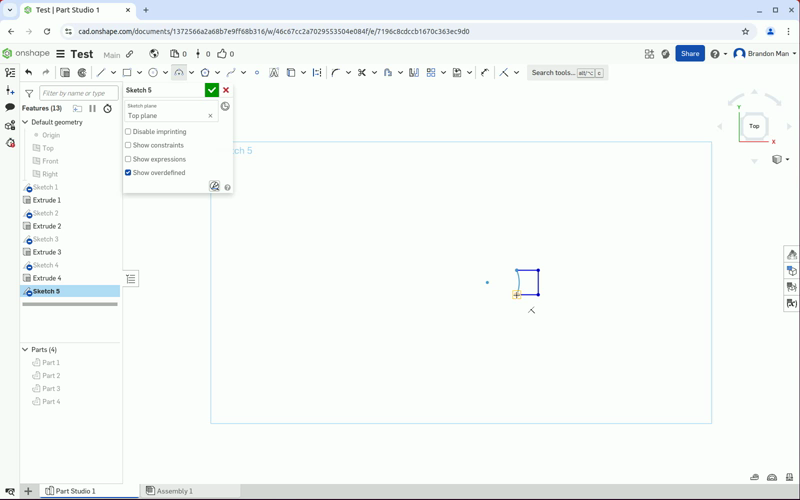
click(516, 294)
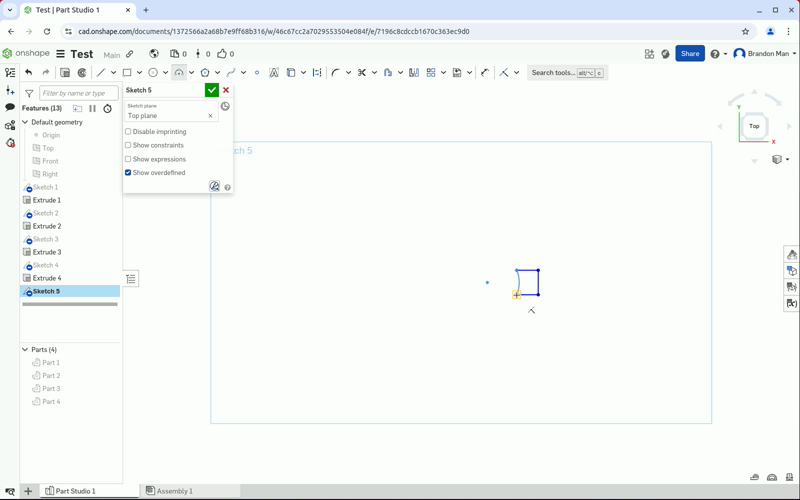
key_down(shift)
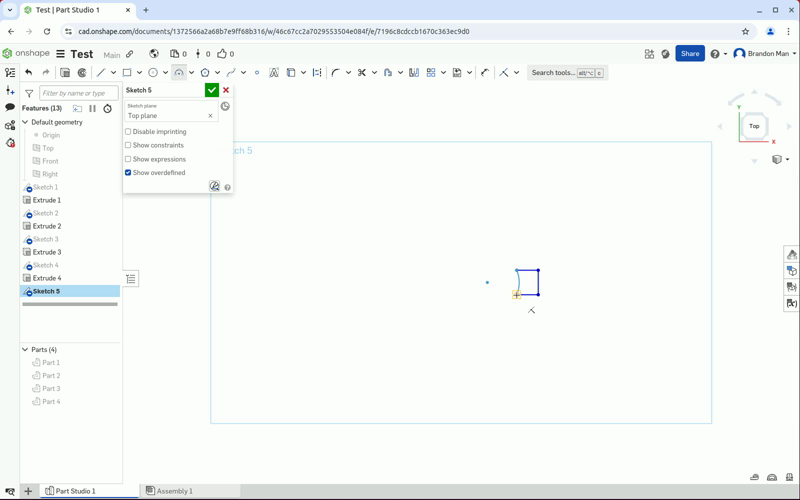
mouse_move(513, 282)
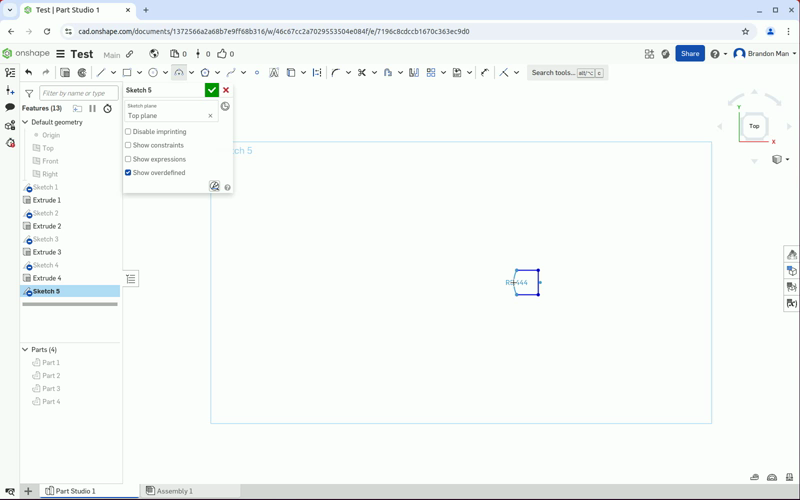
click(513, 282)
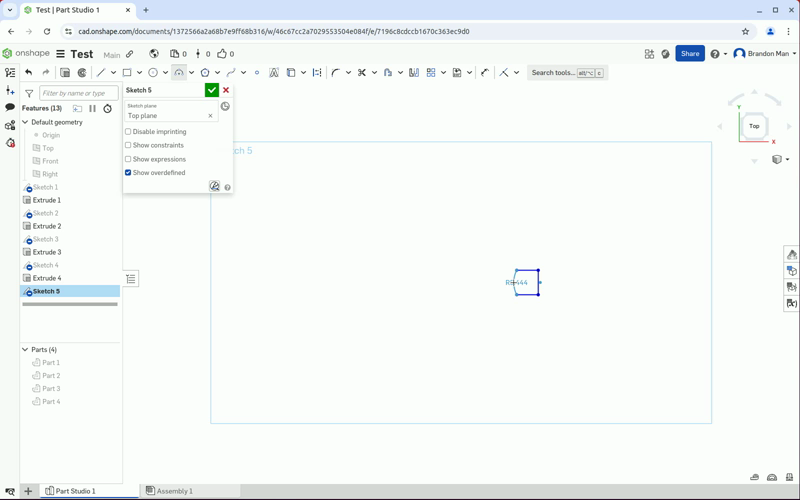
key_up(shift)
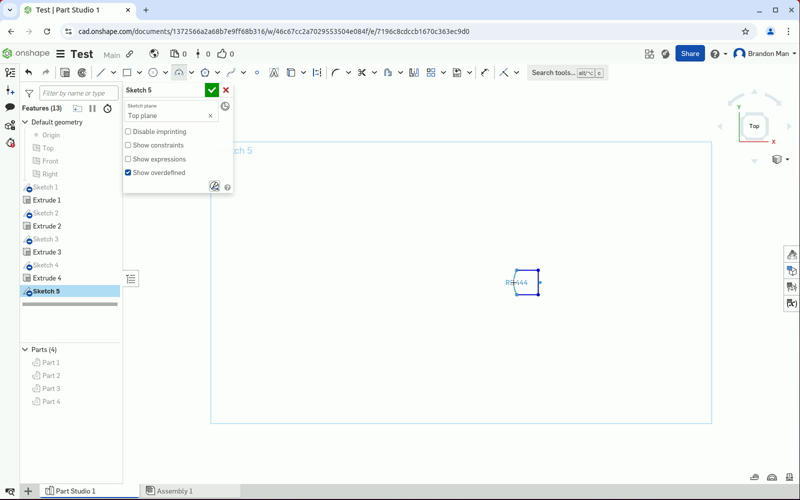
key(esc)
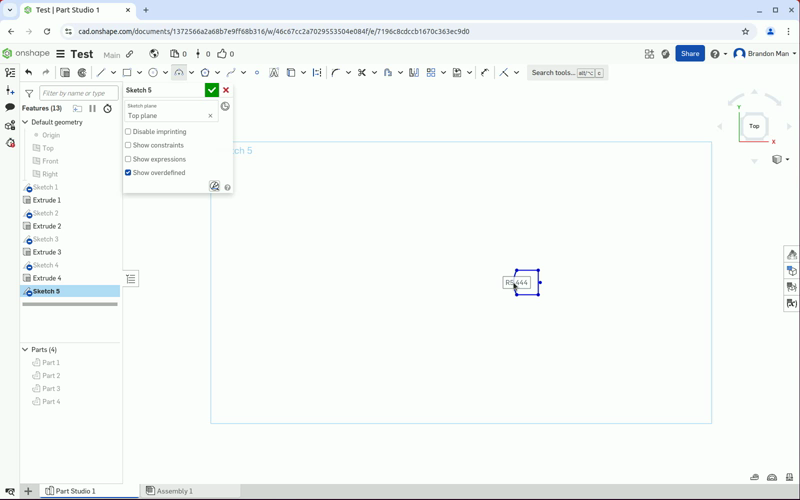
mouse_move(528, 277)
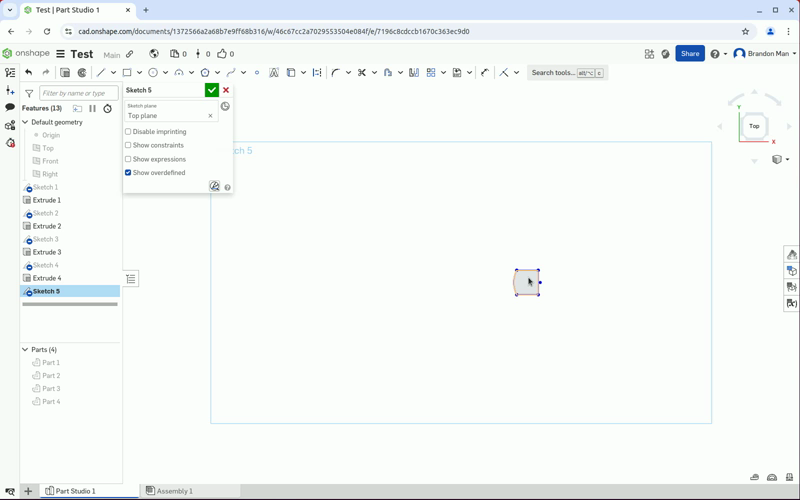
scroll(6)
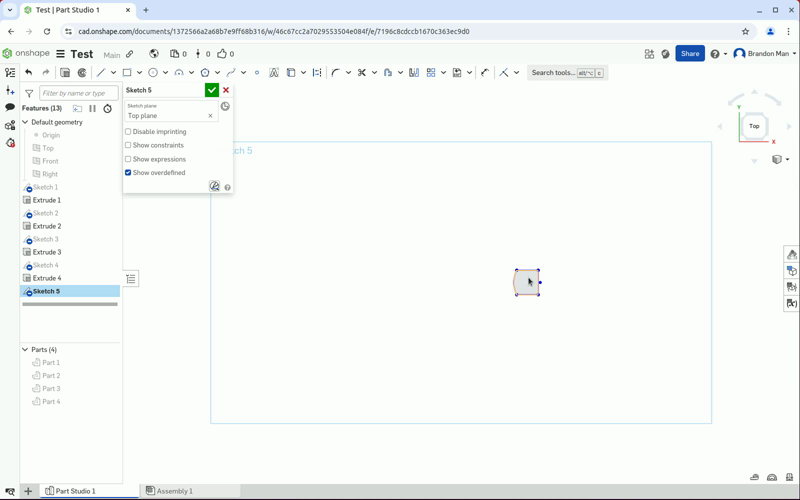
scroll(6)
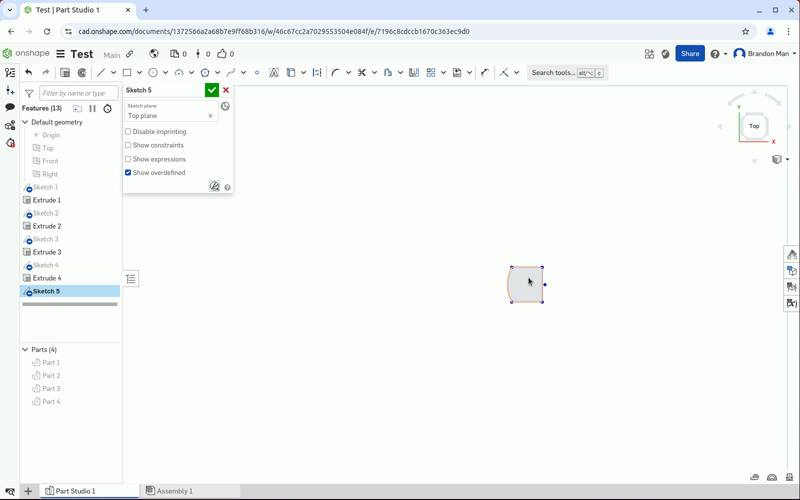
scroll(6)
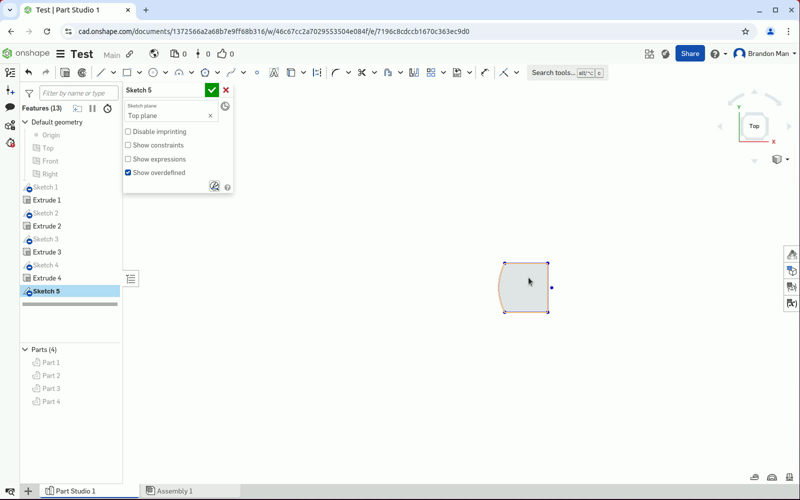
scroll(6)
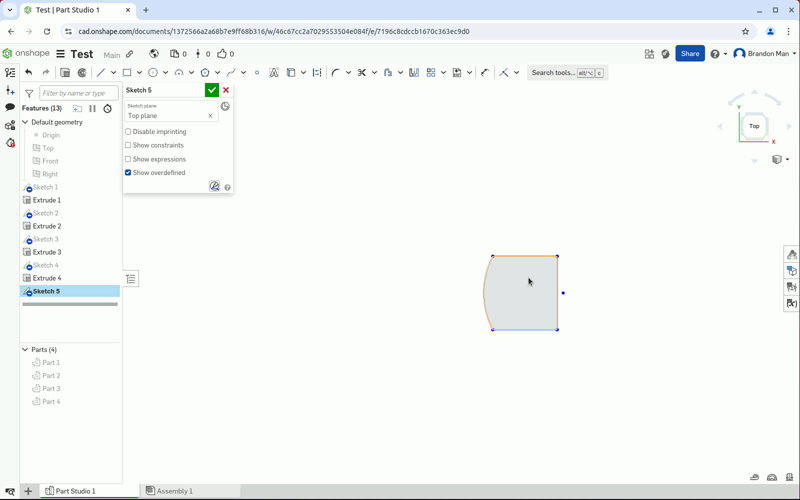
scroll(6)
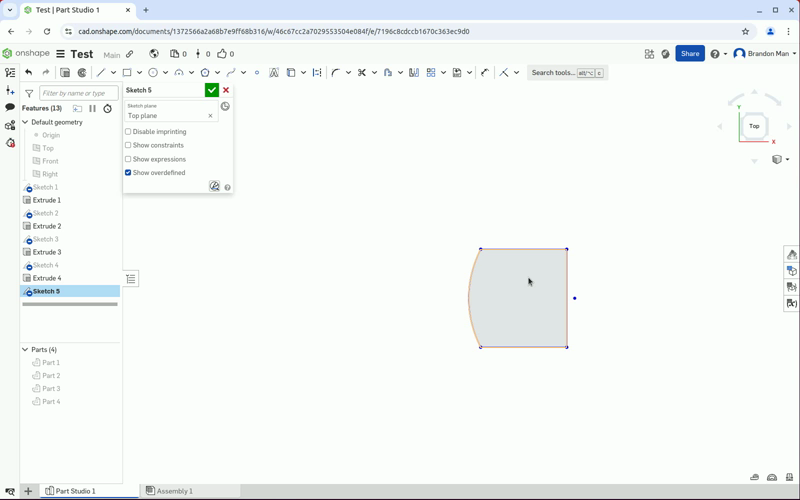
scroll(6)
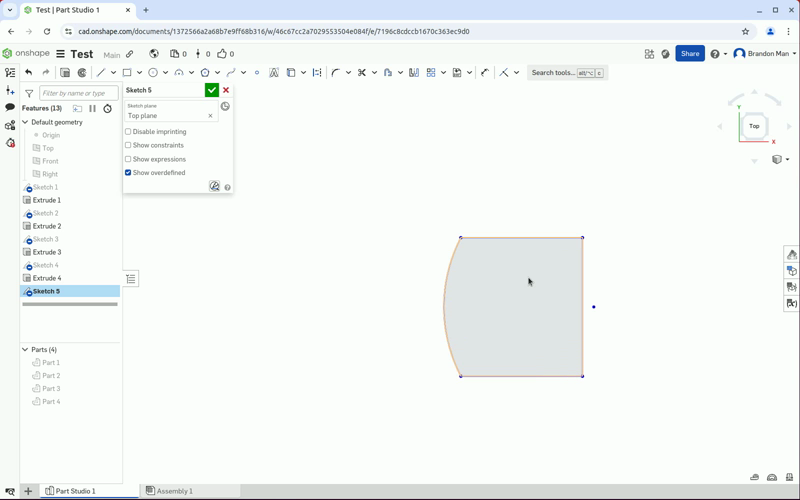
scroll(6)
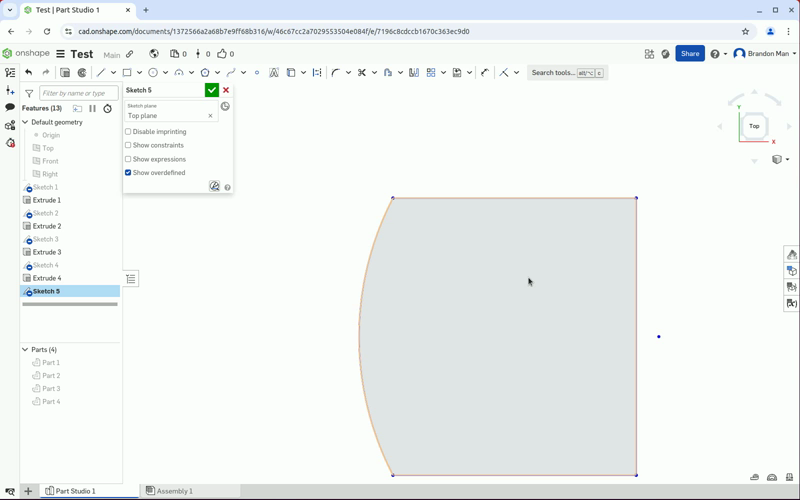
click(528, 277)
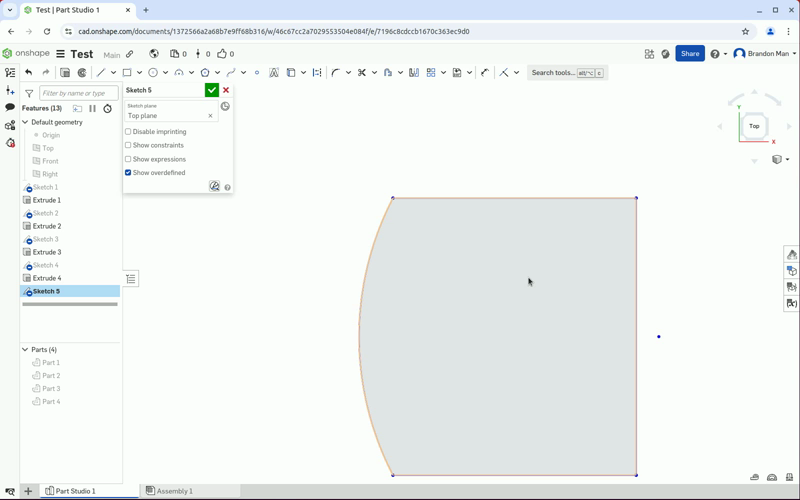
scroll(-6)
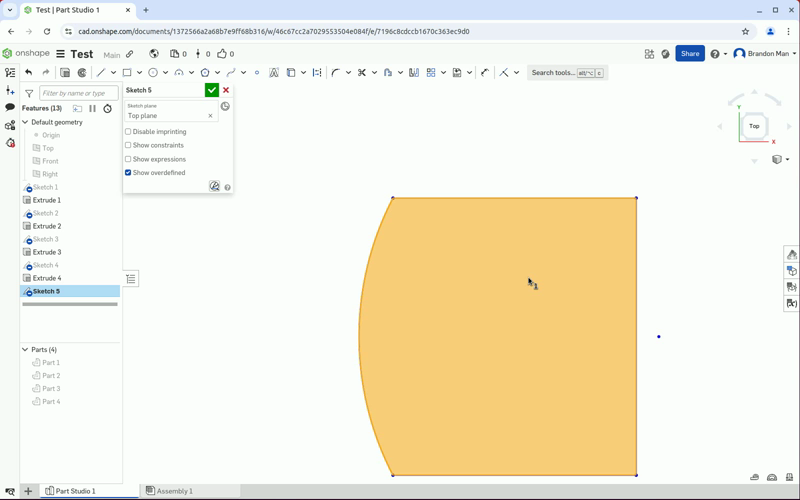
scroll(-6)
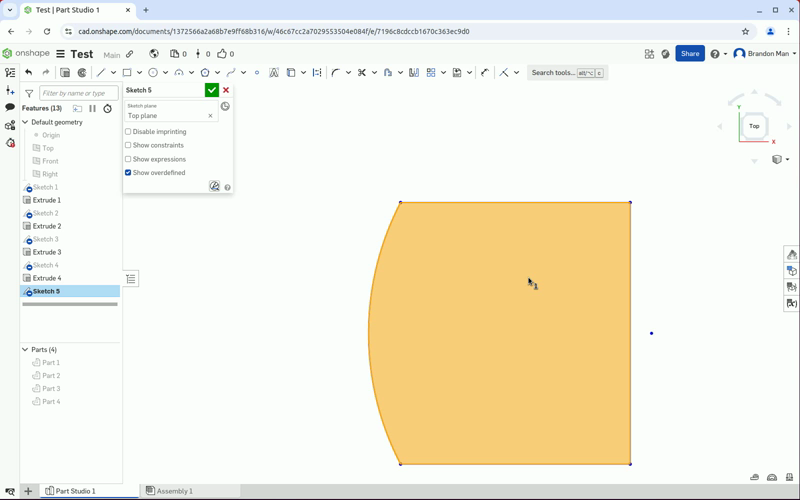
scroll(-6)
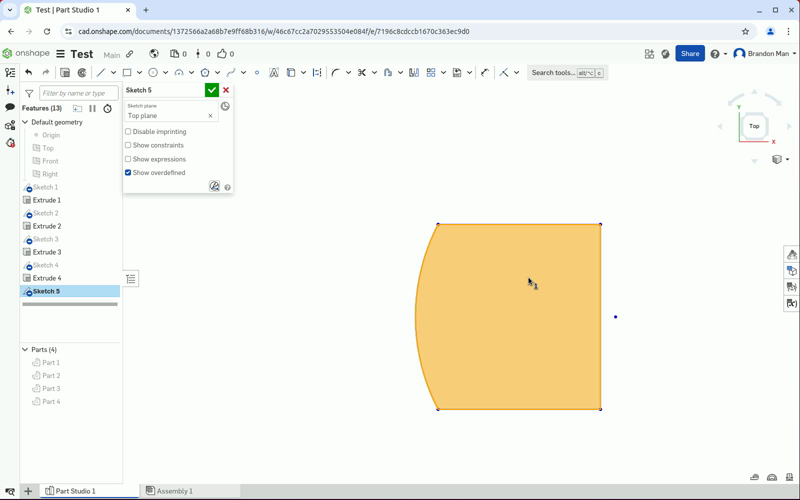
scroll(-6)
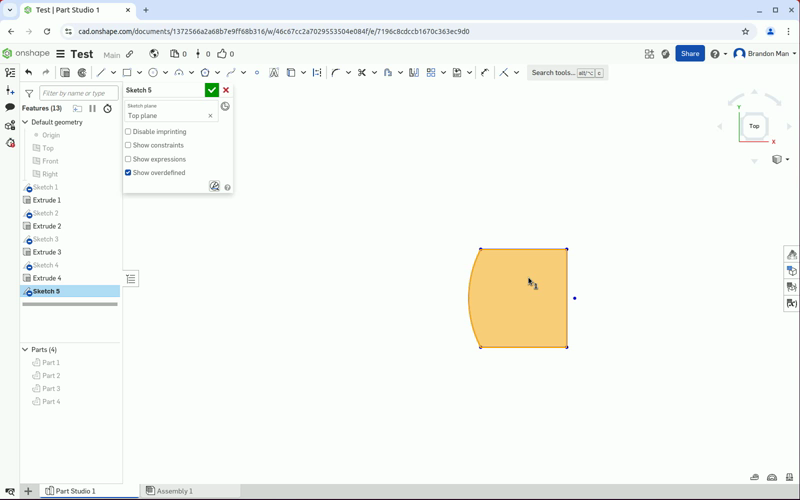
scroll(-6)
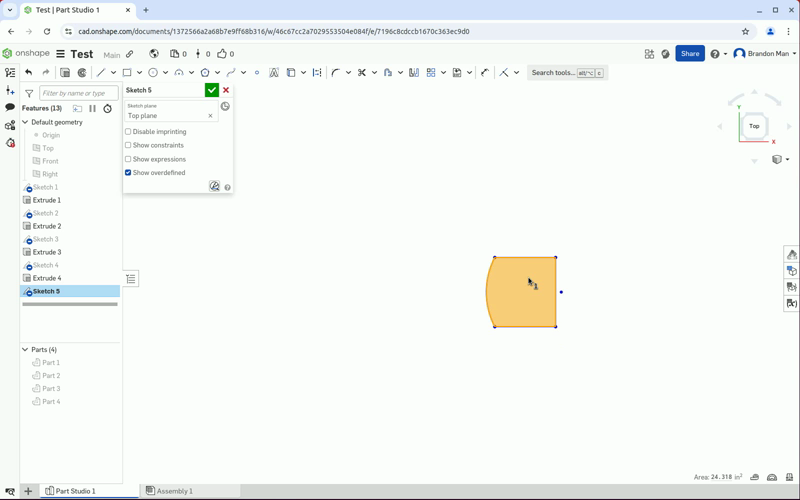
scroll(-6)
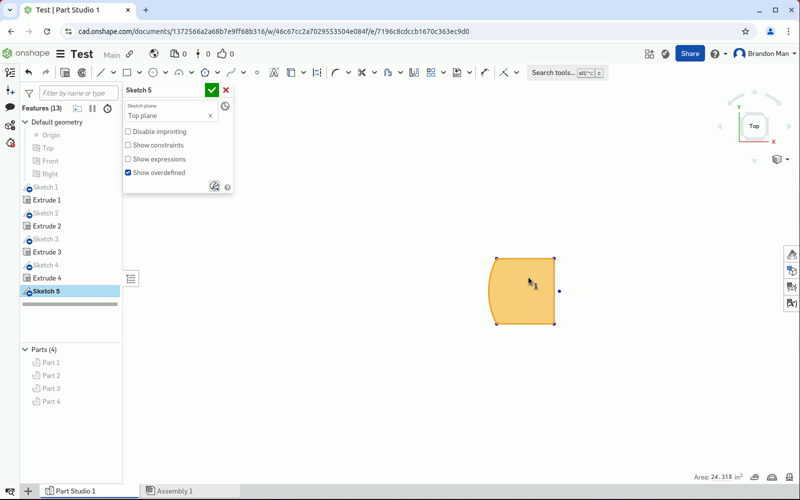
scroll(-6)
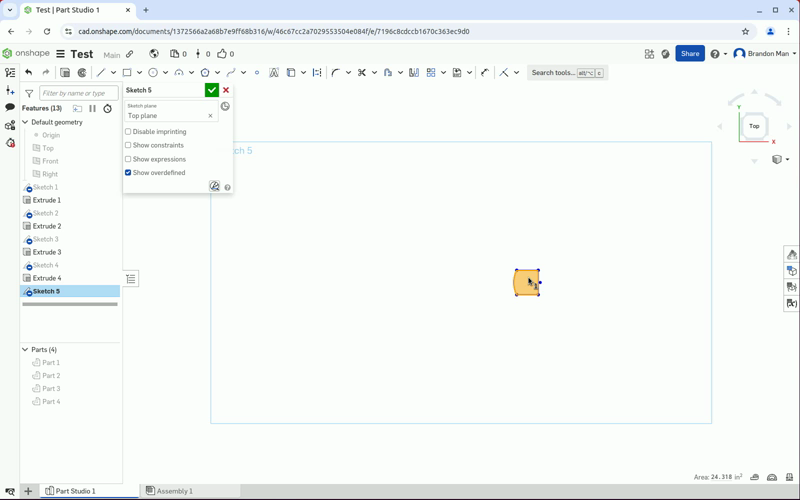
mouse_move(73, 352)
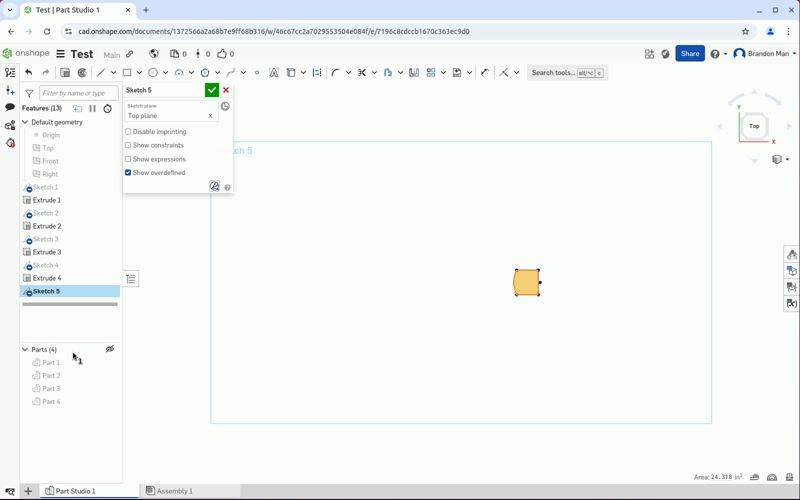
key(shift+y)
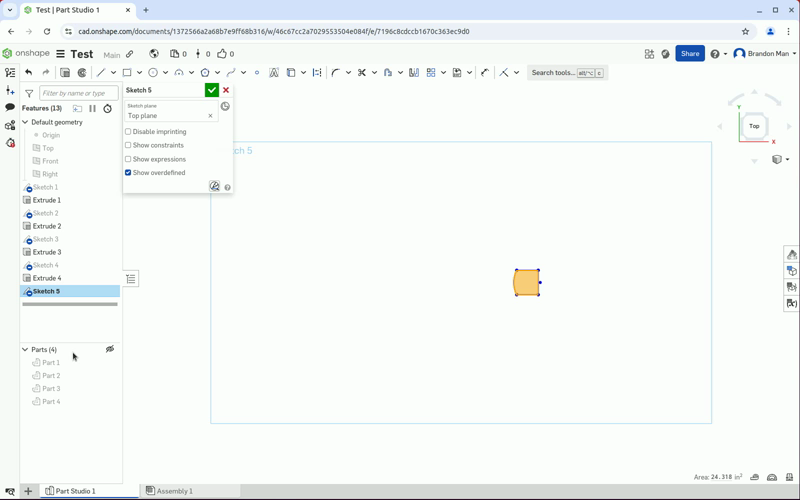
key(shift+e)
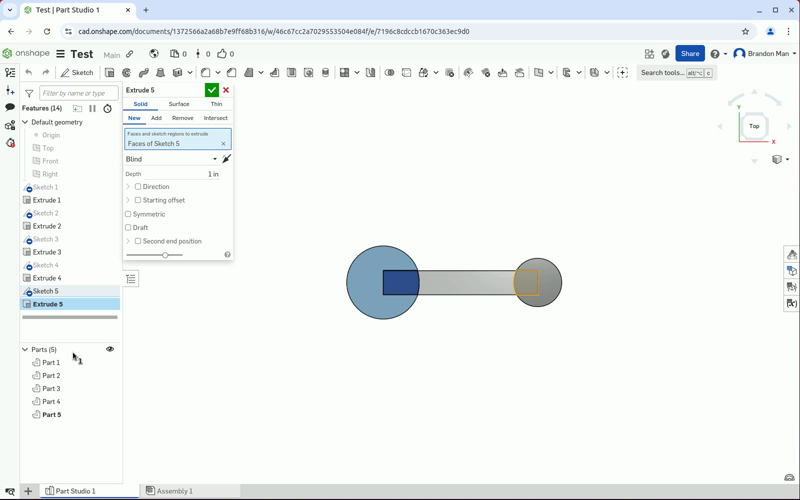
mouse_move(143, 106)
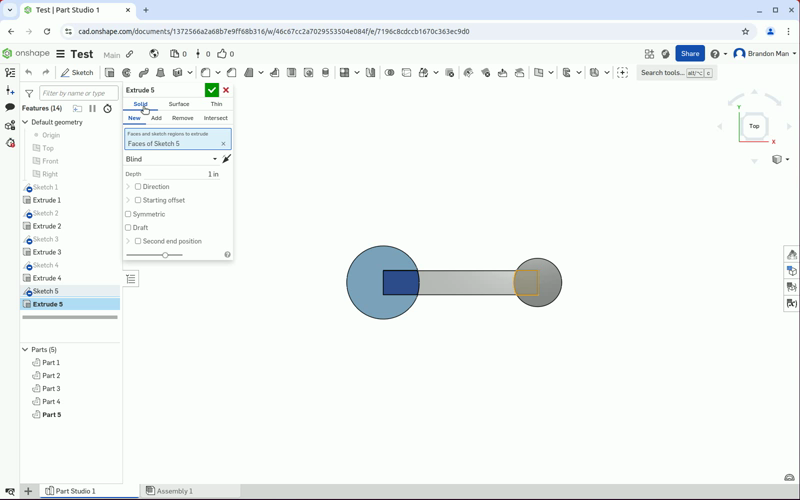
click(143, 106)
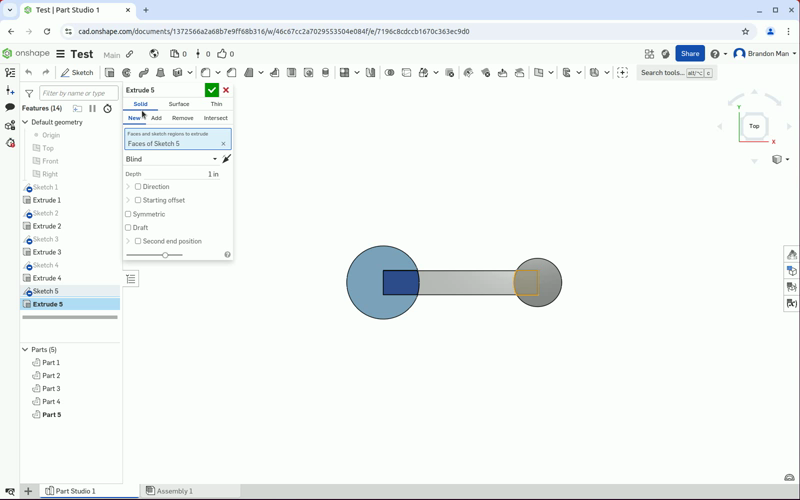
mouse_move(137, 120)
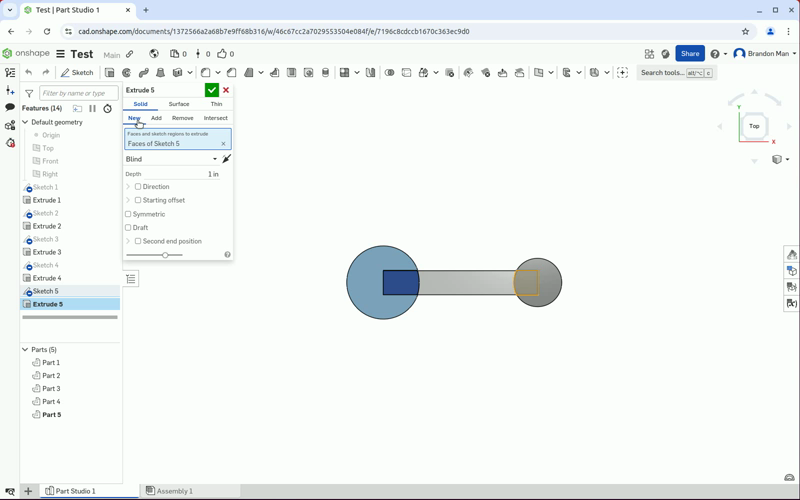
click(137, 120)
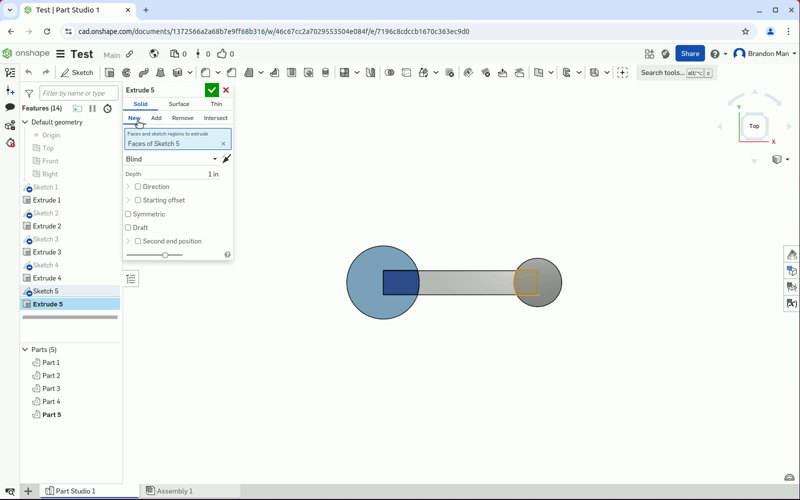
key(tab, 4)
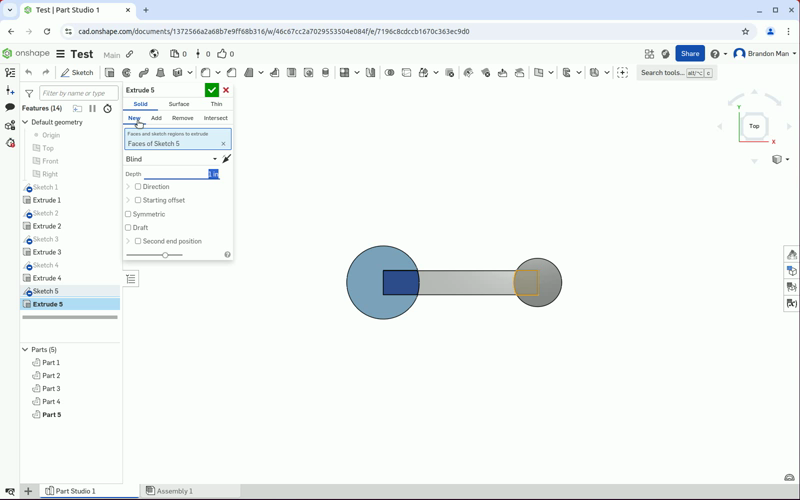
text(2.889)
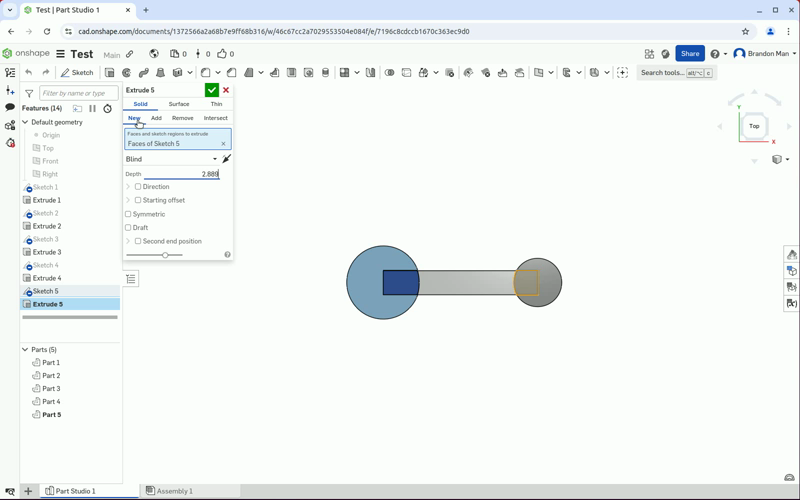
key(enter)
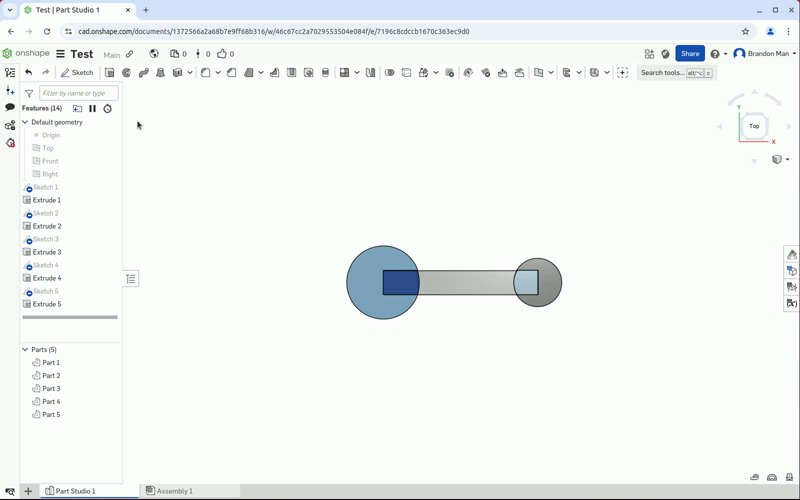
key(shift+h)
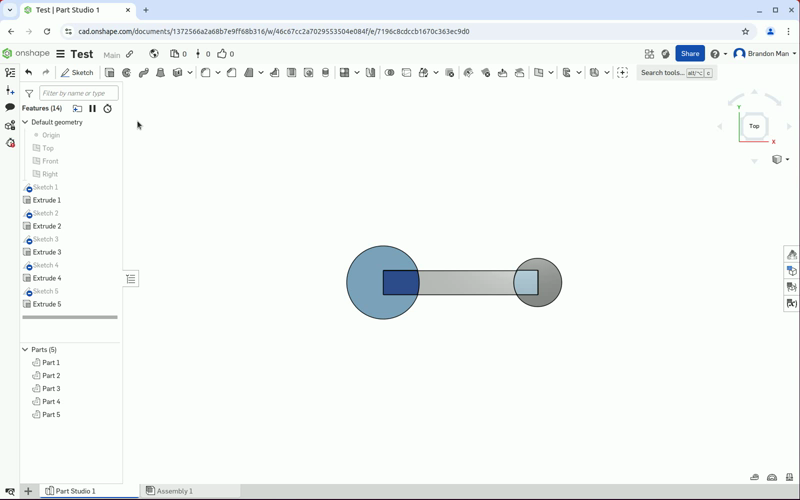
key(shift+h)
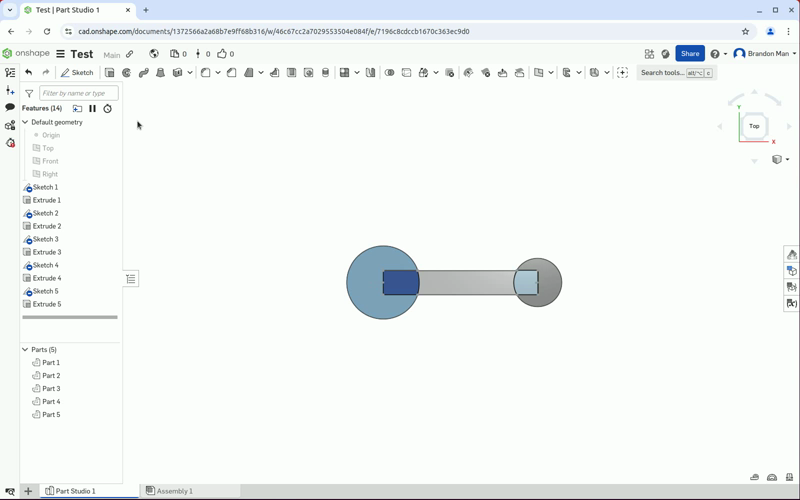
key(shift+7)
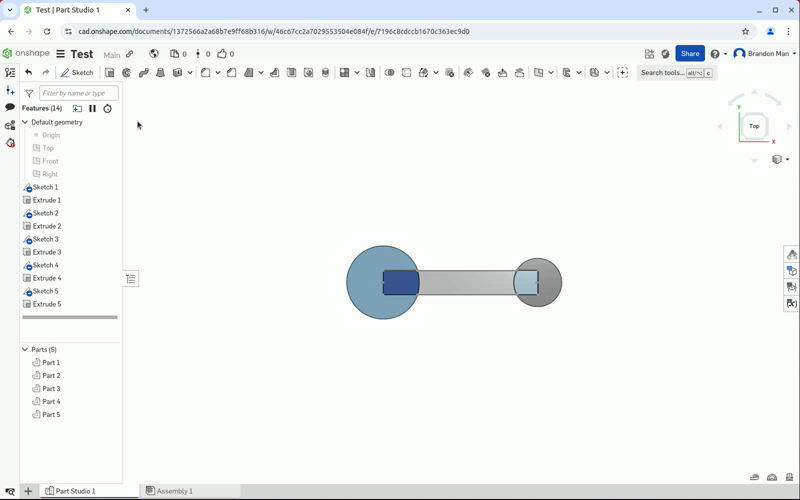
key(up, 3)
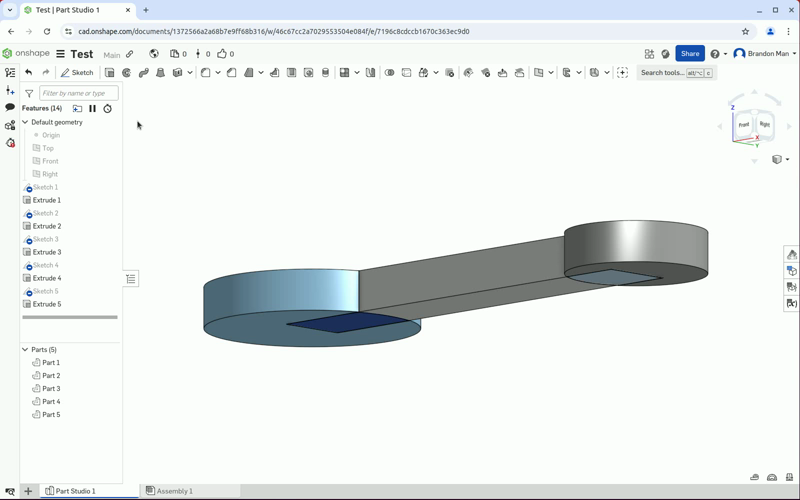
key(left, 3)
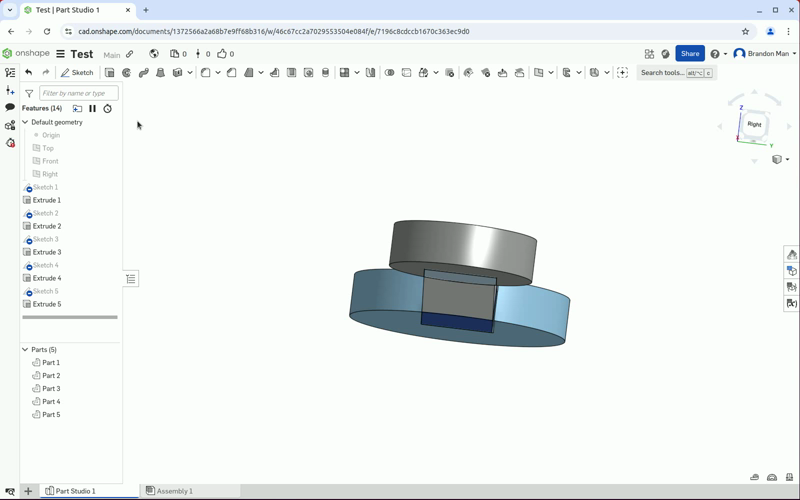
key(right, 3)
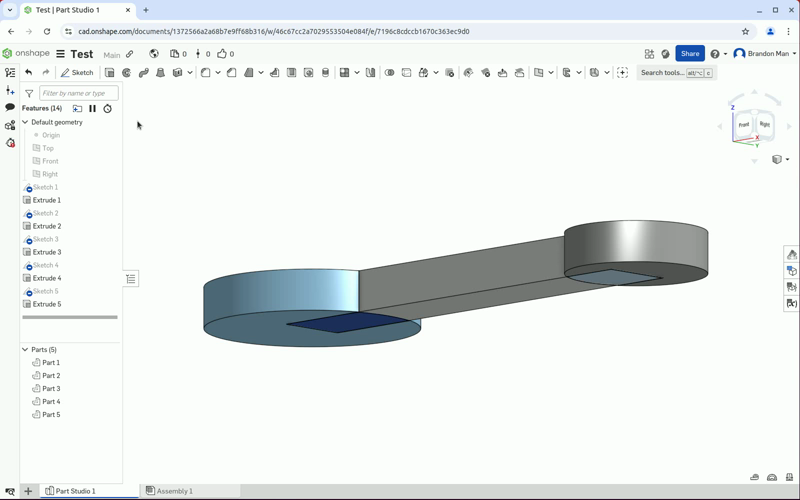
key(down, 3)
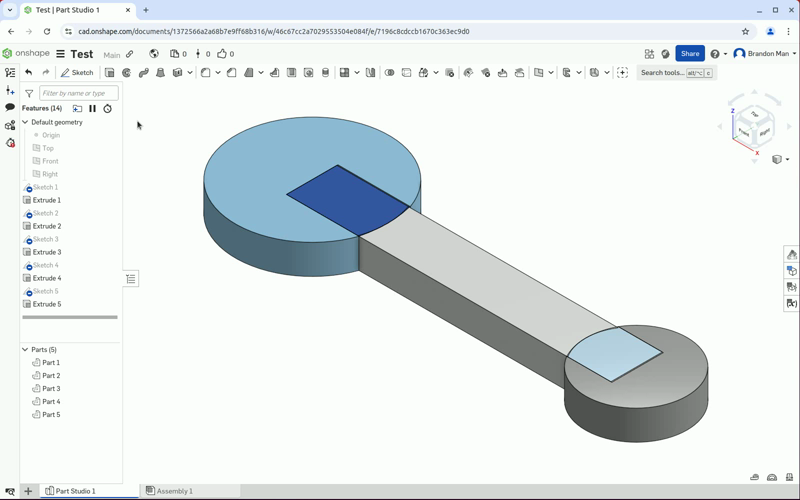
mouse_move(73, 189)
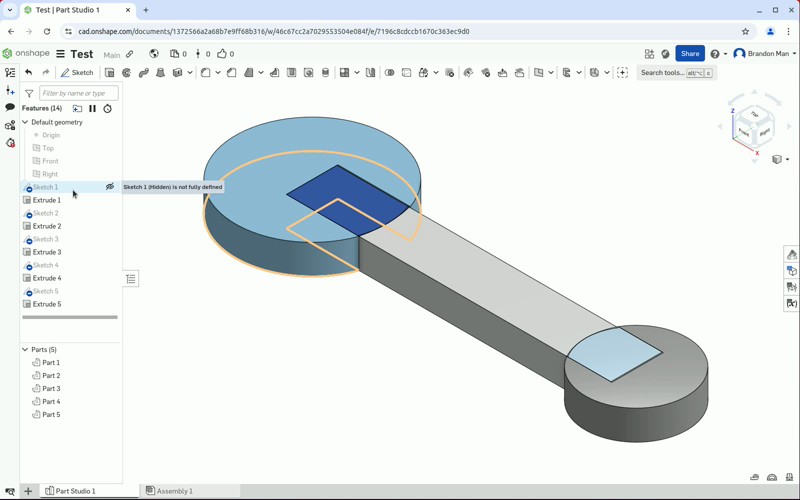
click(73, 189)